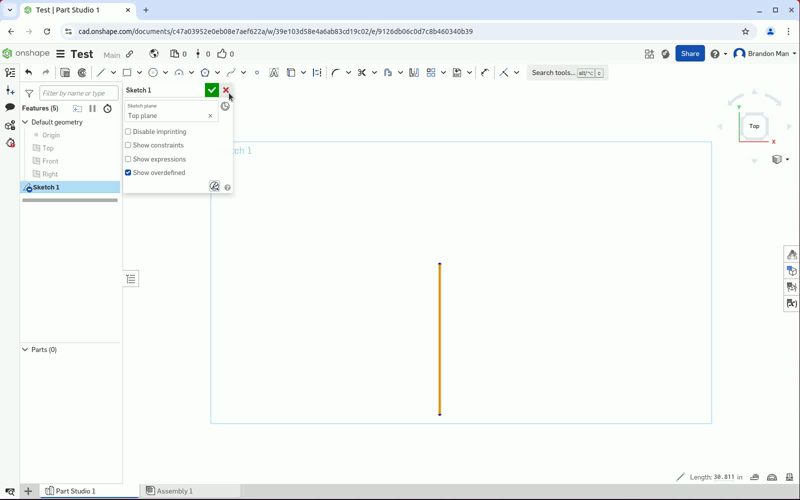
key(shift+h)
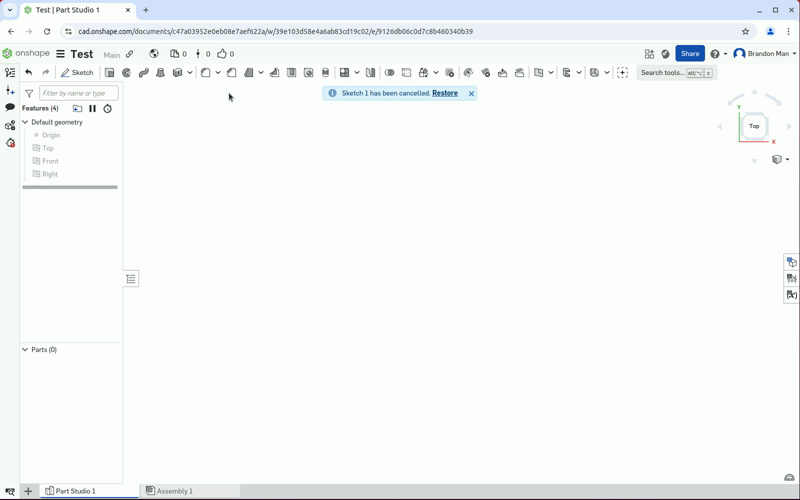
mouse_move(73, 352)
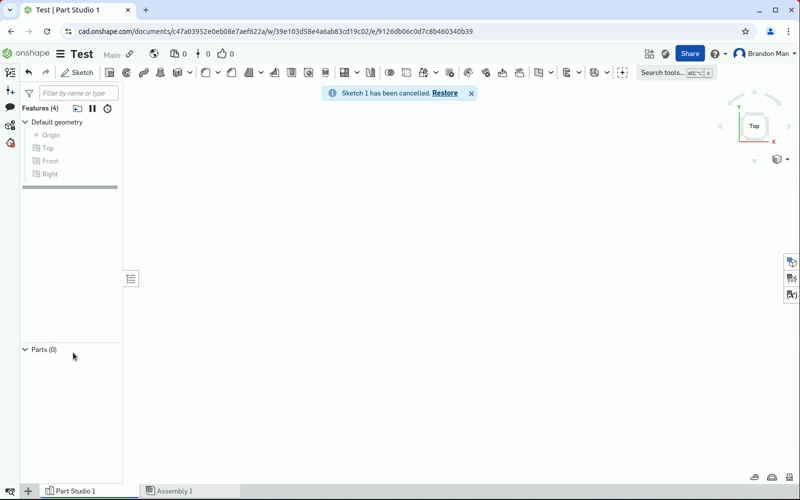
key(y)
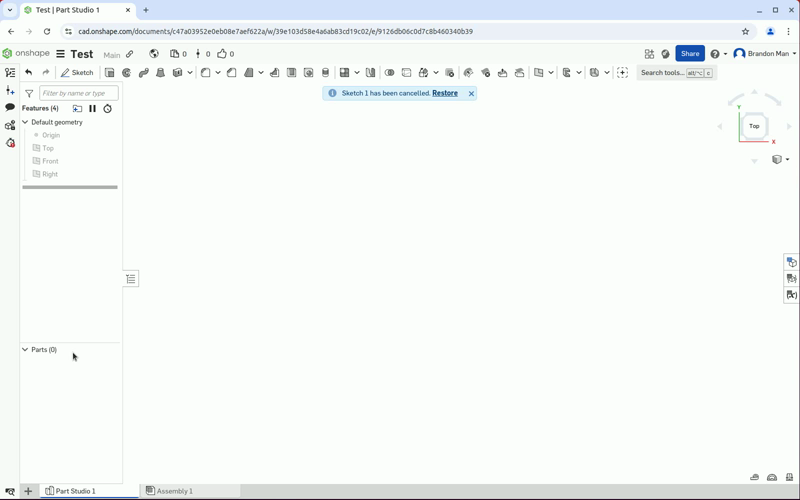
key(shift+p)
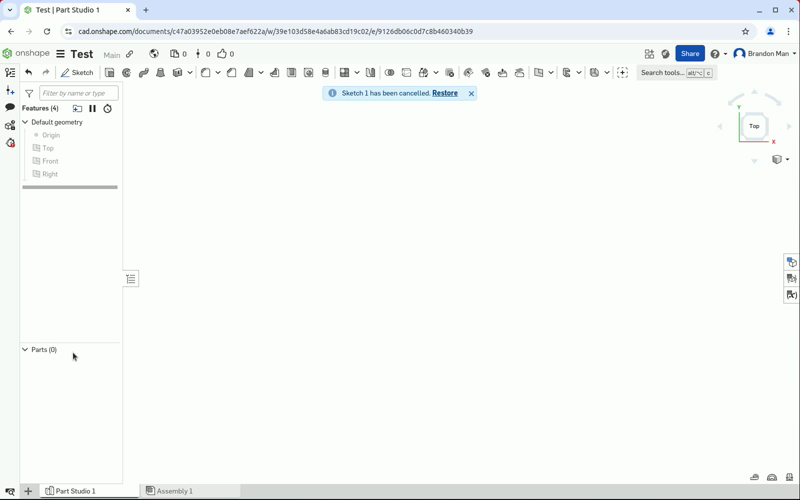
key(space)
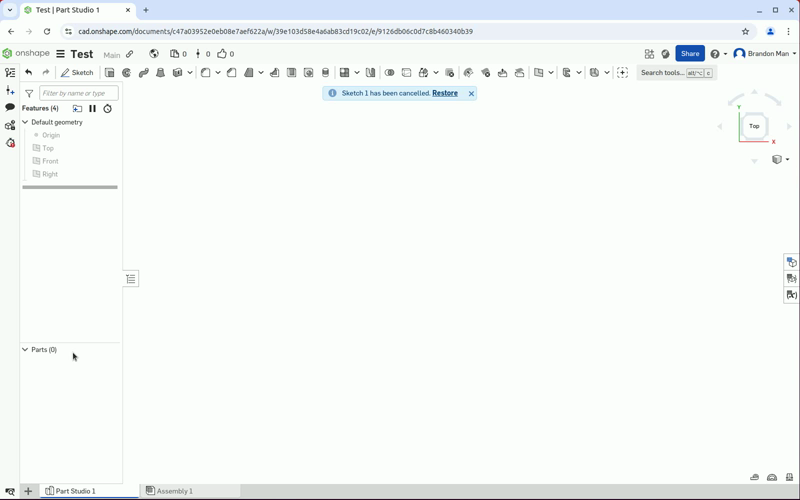
key_down(shift)
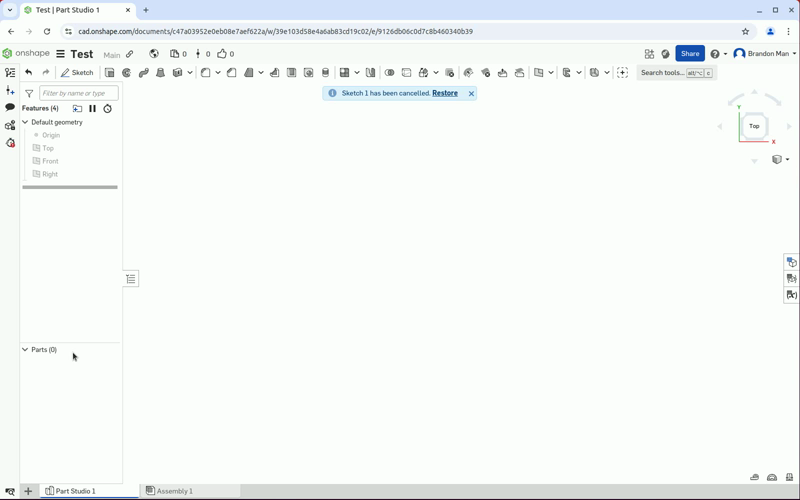
key(up)
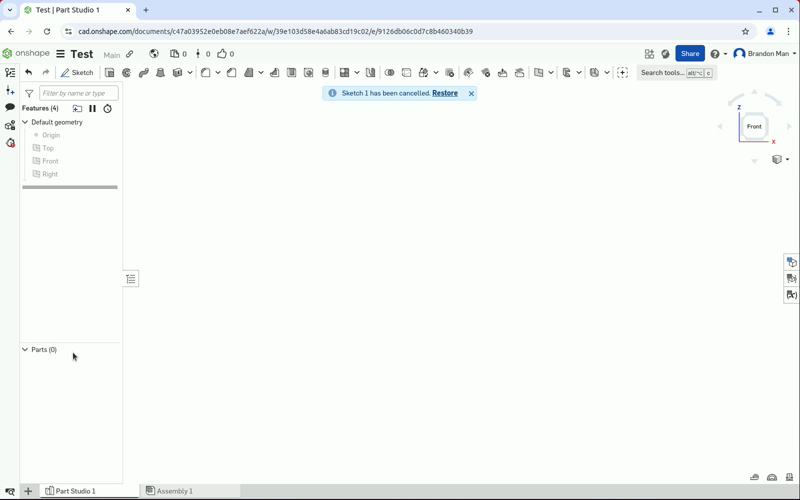
key_up(shift)
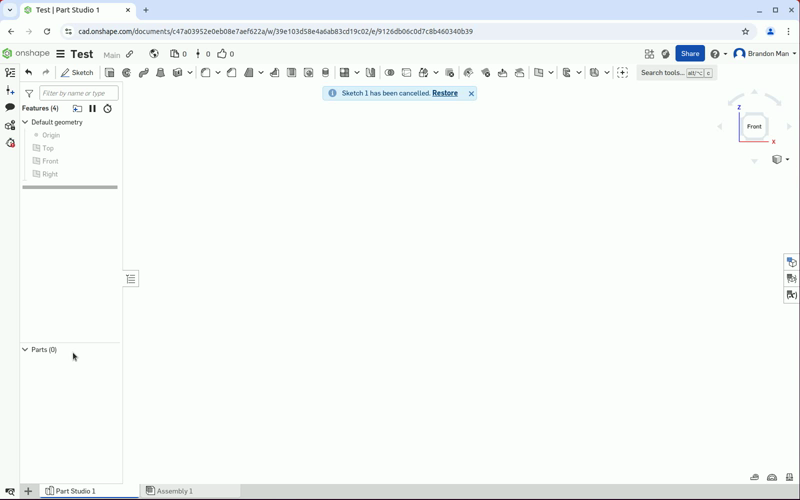
key(space)
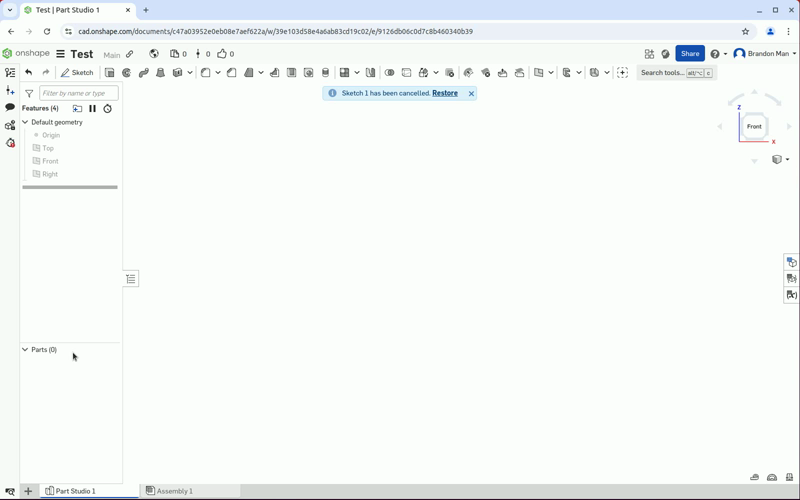
key_down(shift)
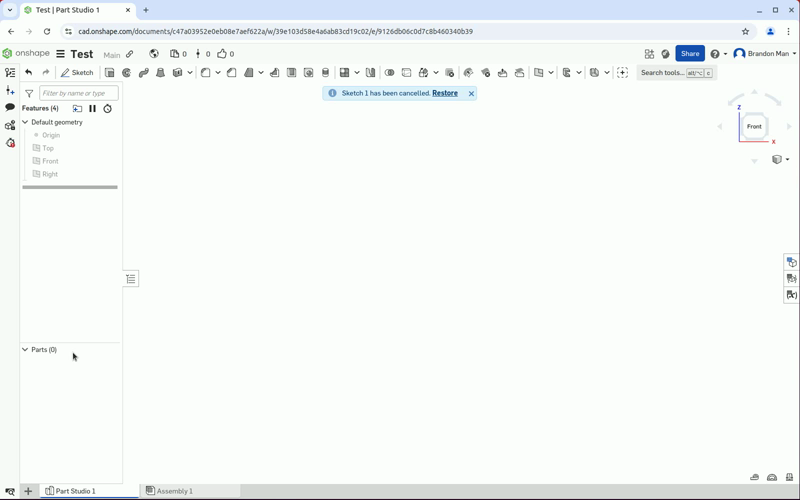
key(left)
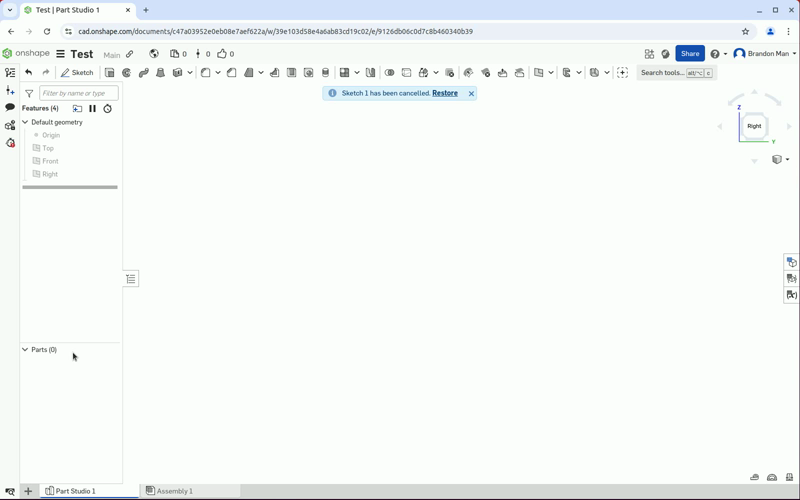
key_up(shift)
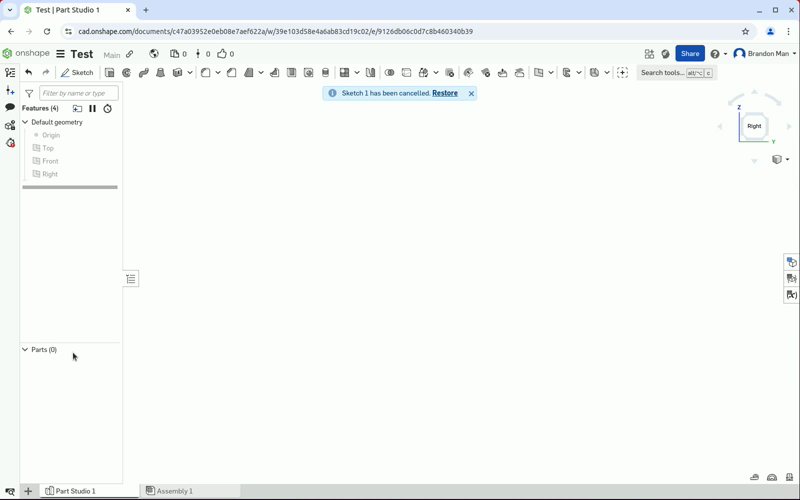
mouse_move(73, 352)
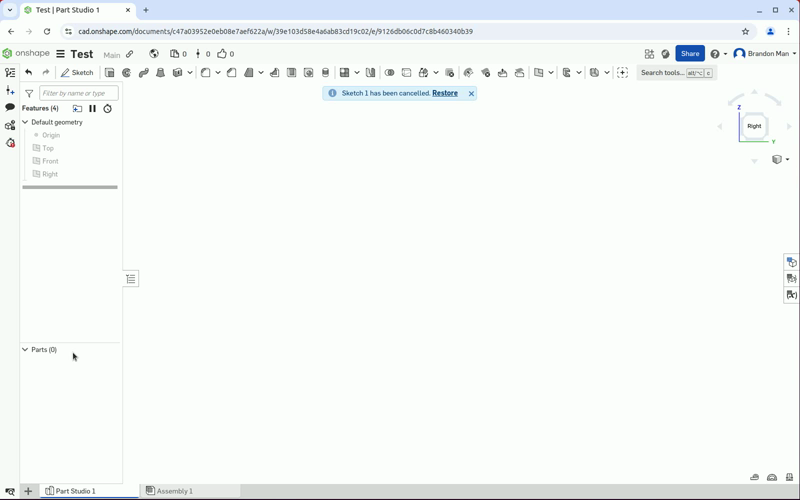
key(shift+y)
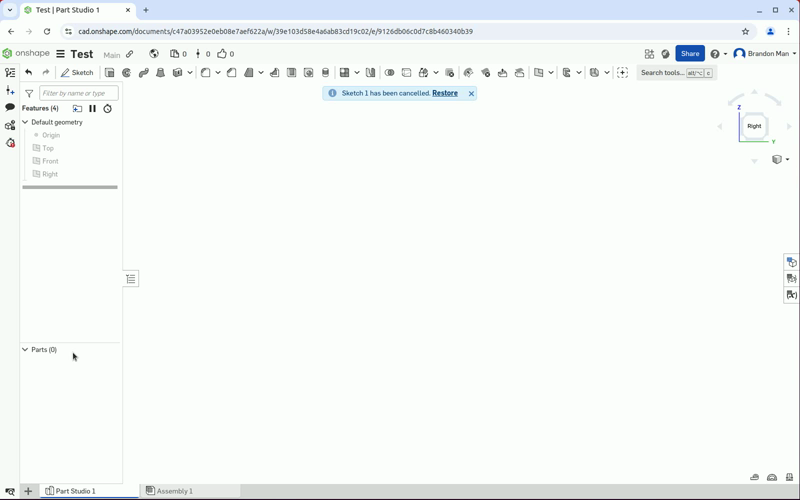
key(shift+s)
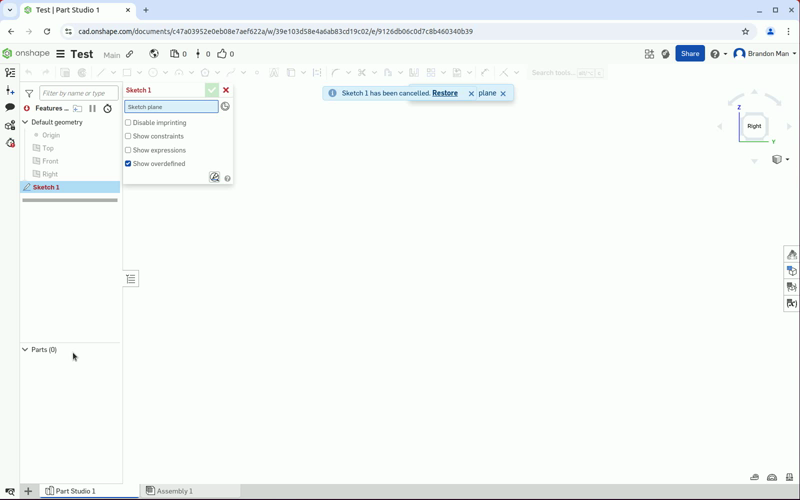
mouse_move(73, 176)
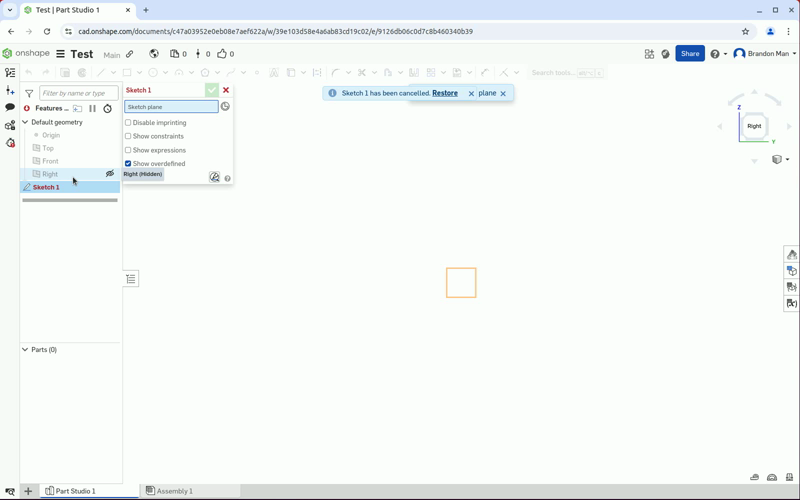
click(73, 176)
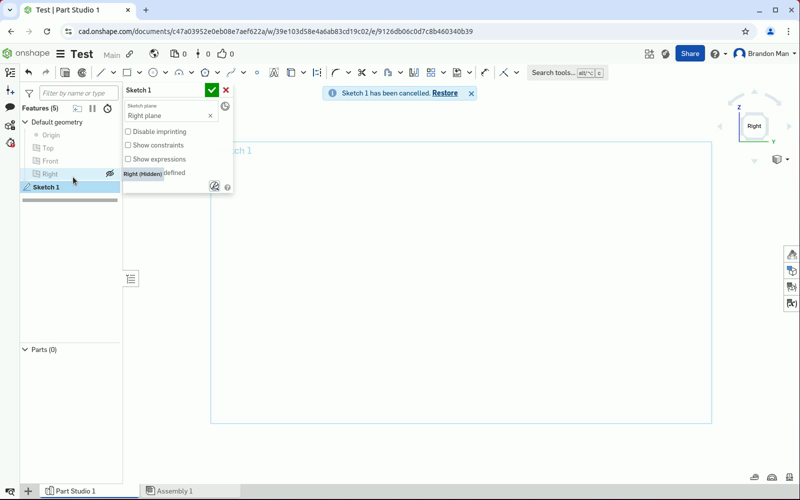
mouse_move(73, 352)
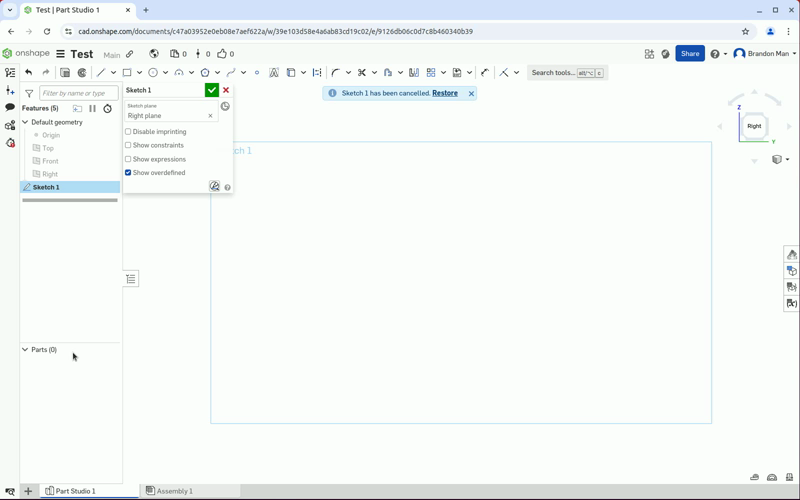
key(y)
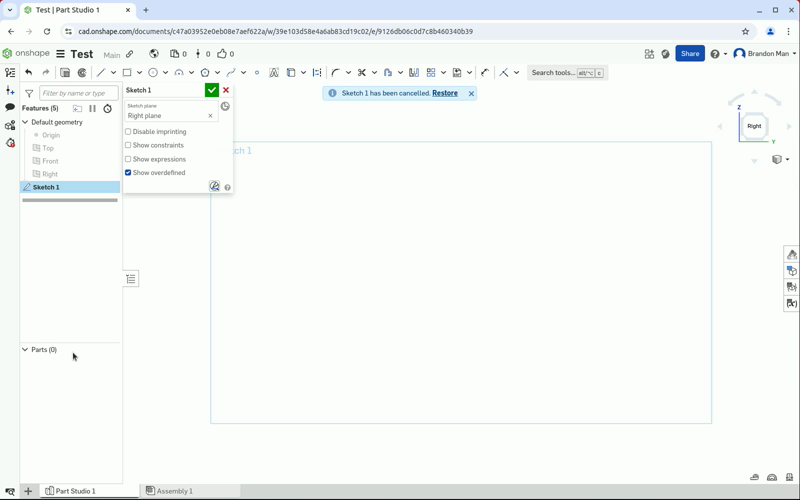
key(c)
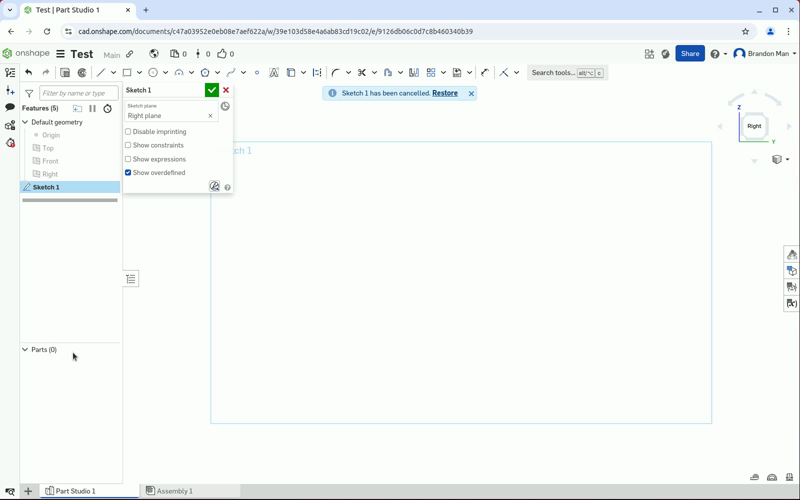
key_down(shift)
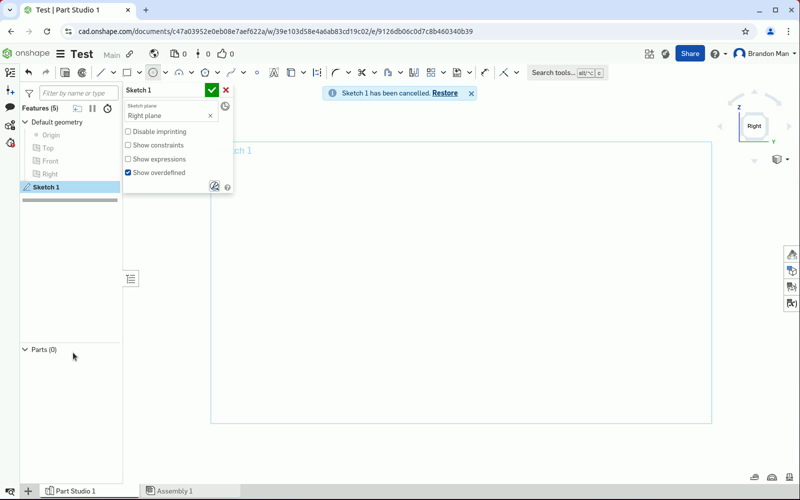
mouse_move(461, 282)
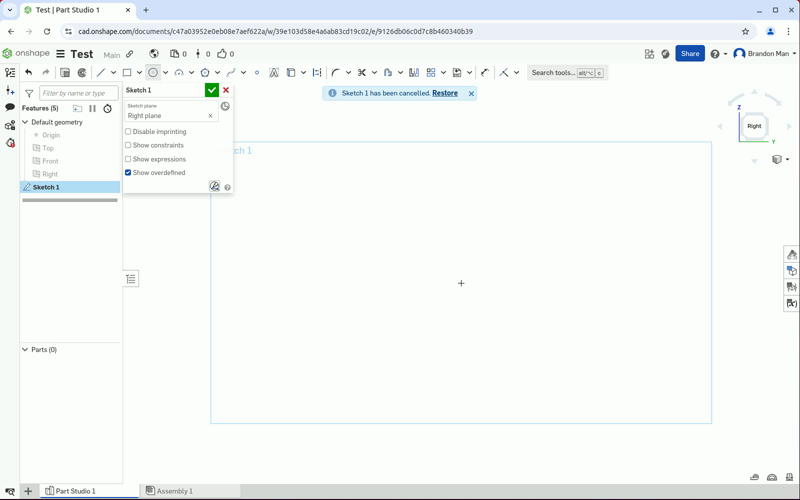
click(461, 282)
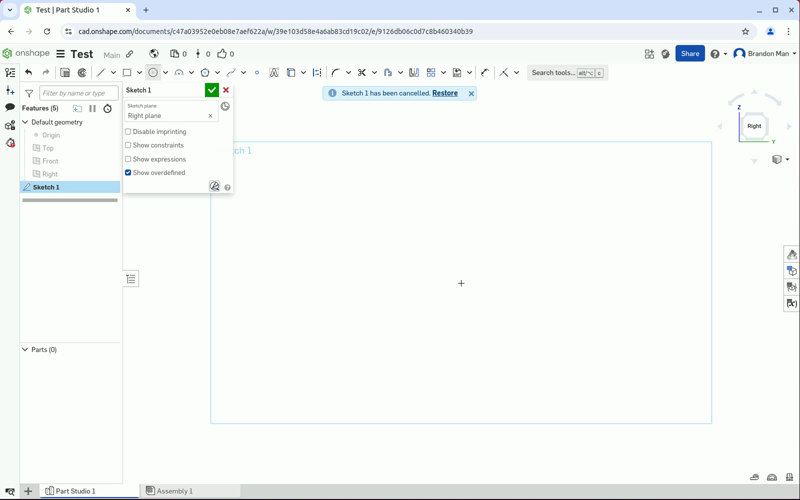
key_up(shift)
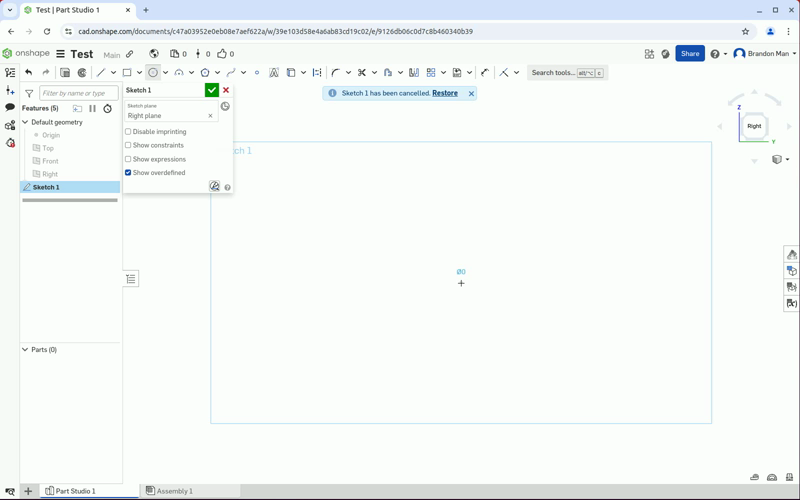
mouse_move(487, 282)
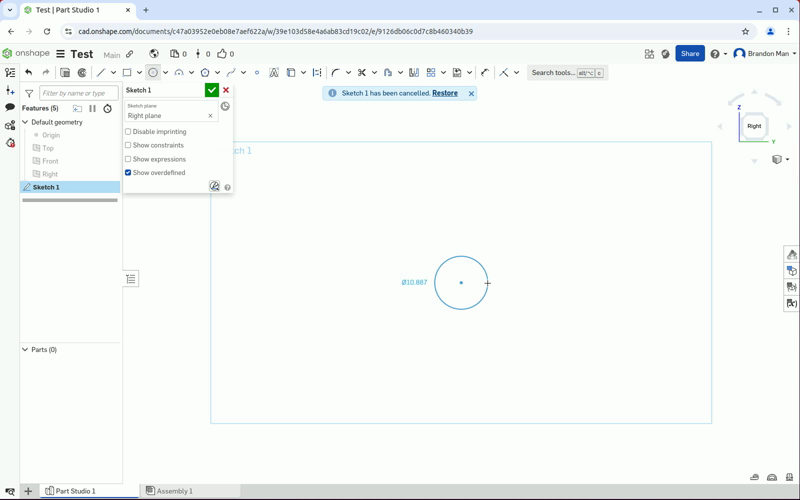
click(487, 282)
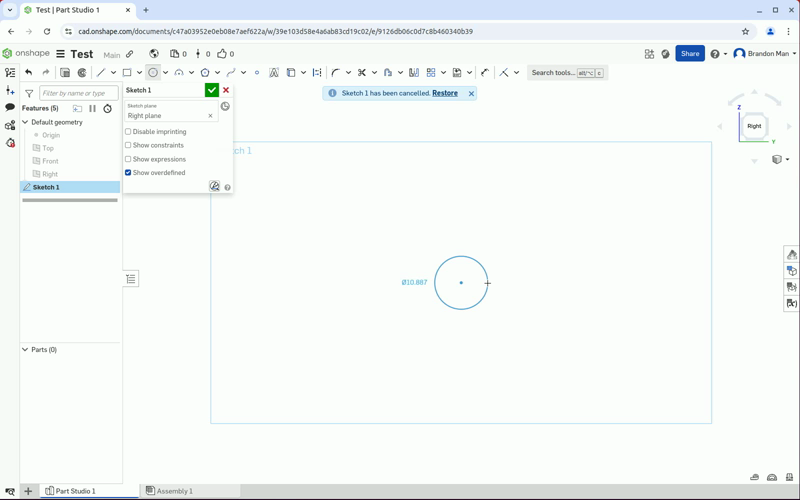
key(esc)
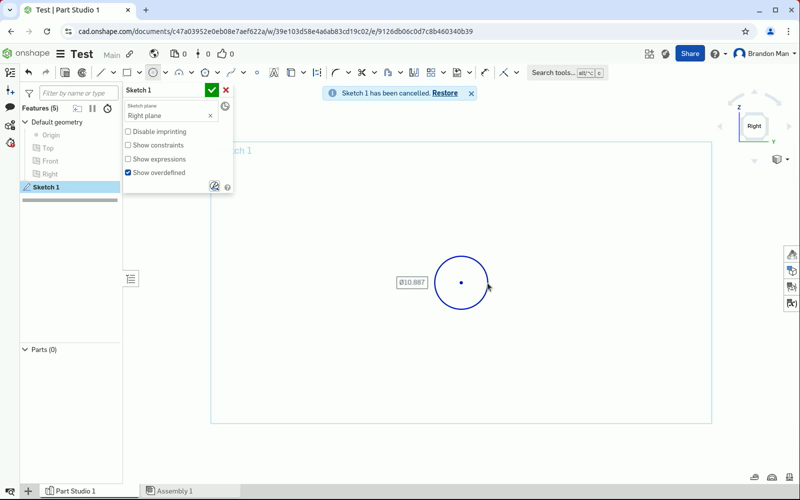
key(c)
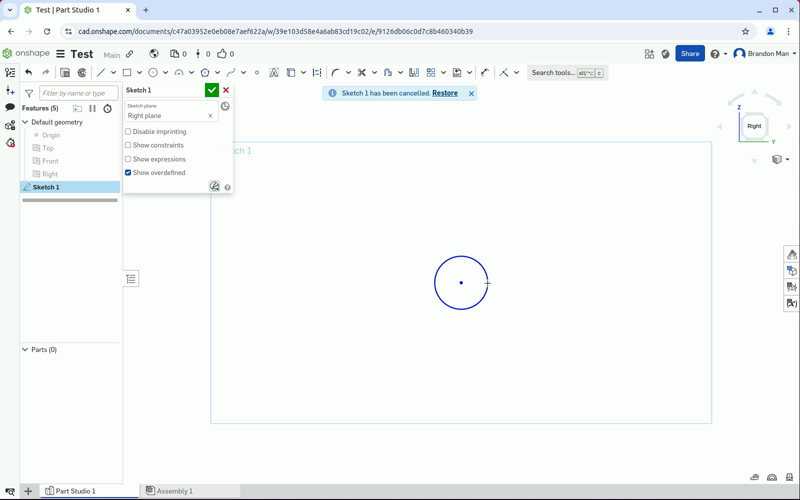
key_down(shift)
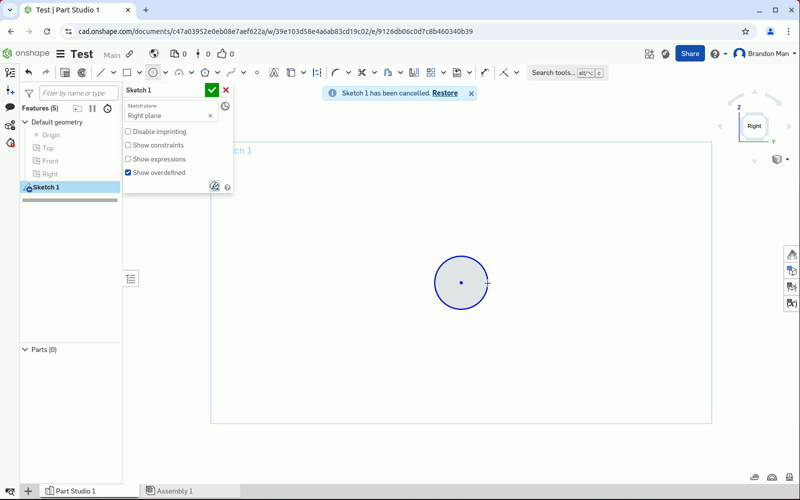
mouse_move(461, 282)
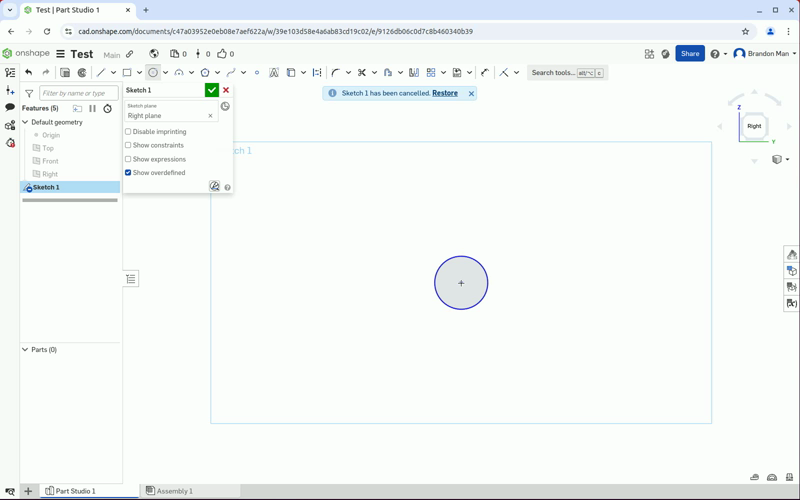
click(461, 282)
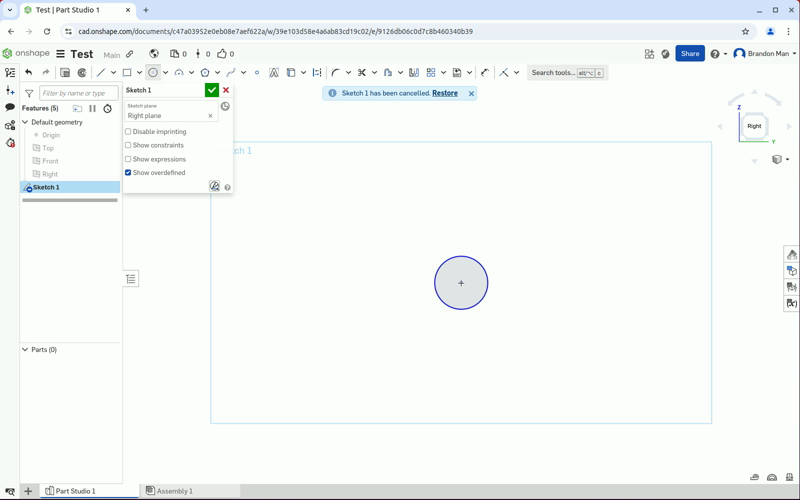
key_up(shift)
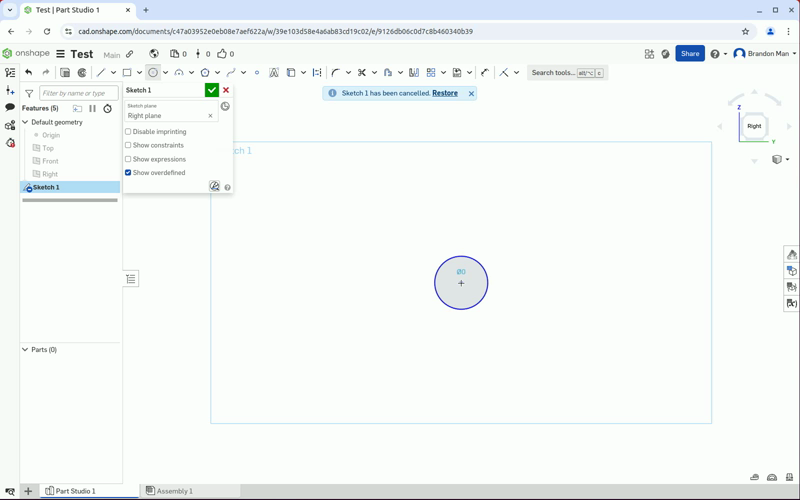
mouse_move(486, 282)
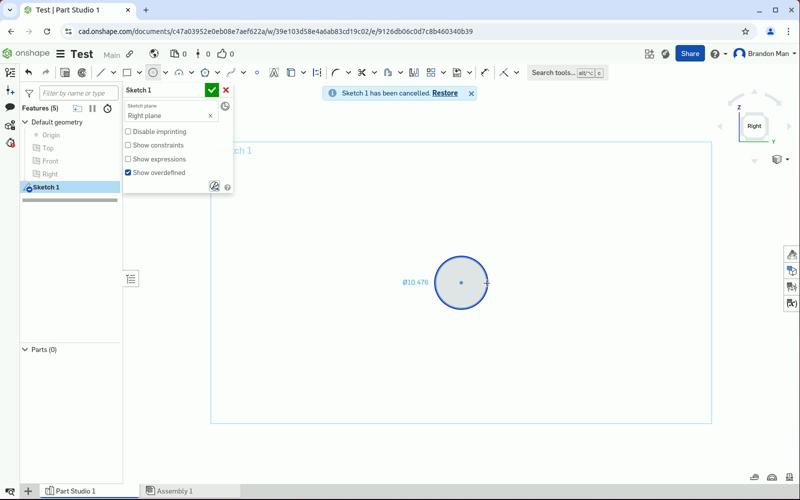
scroll(6)
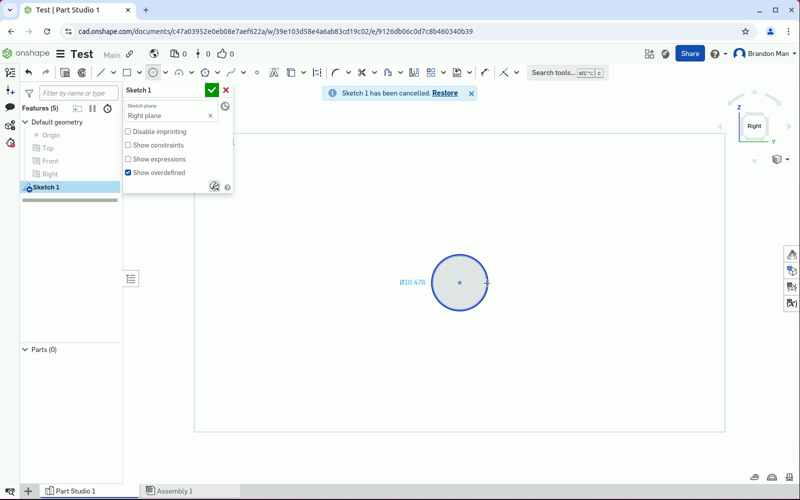
scroll(6)
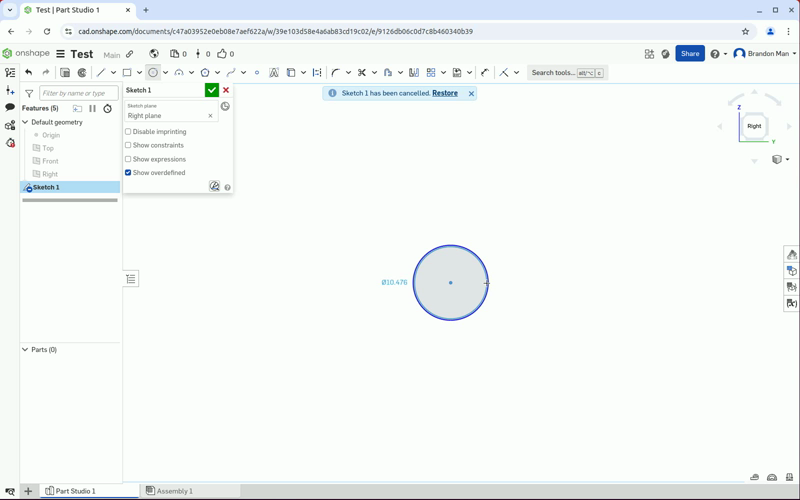
scroll(6)
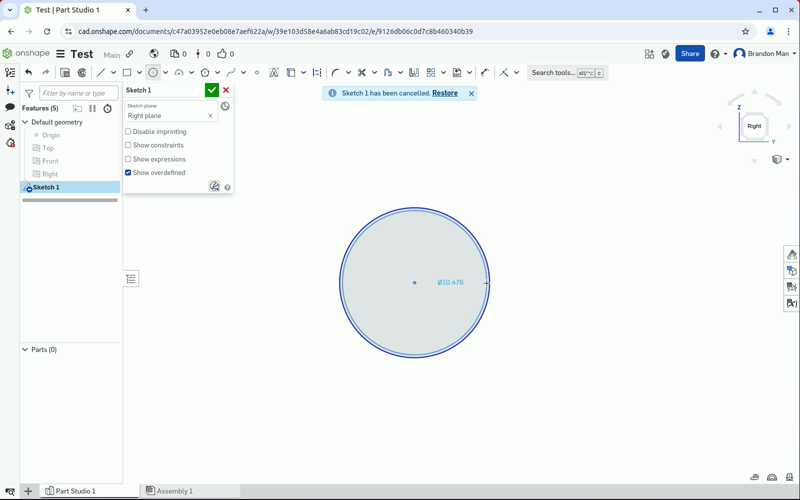
scroll(6)
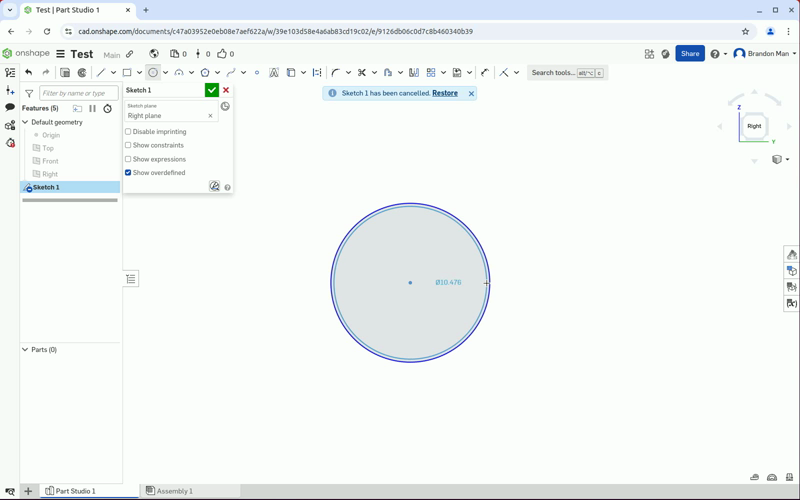
scroll(6)
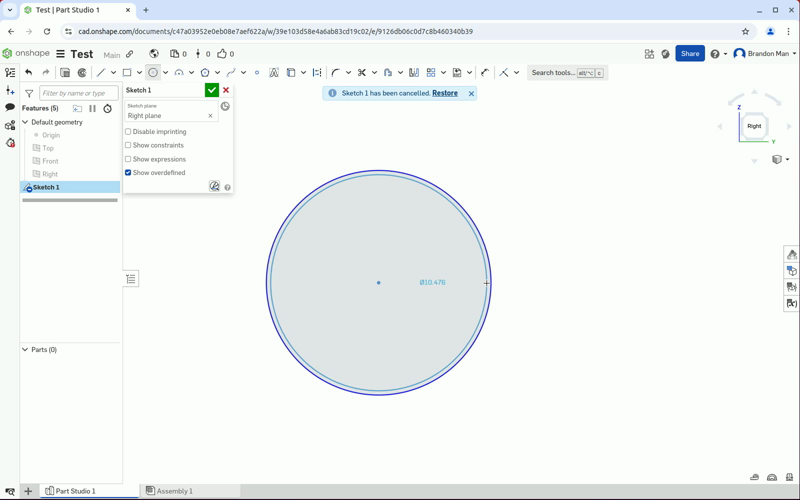
scroll(6)
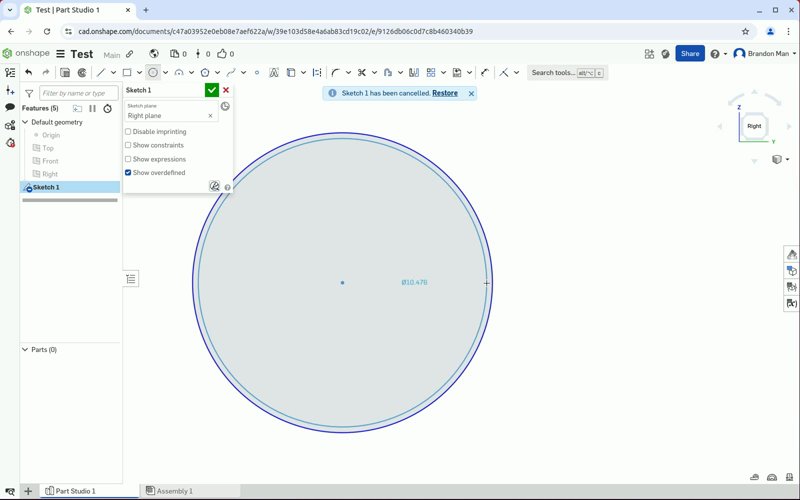
scroll(6)
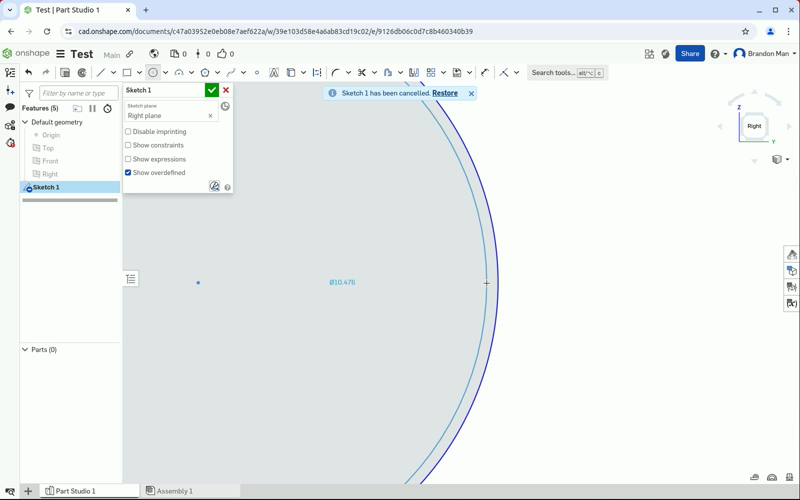
click(486, 282)
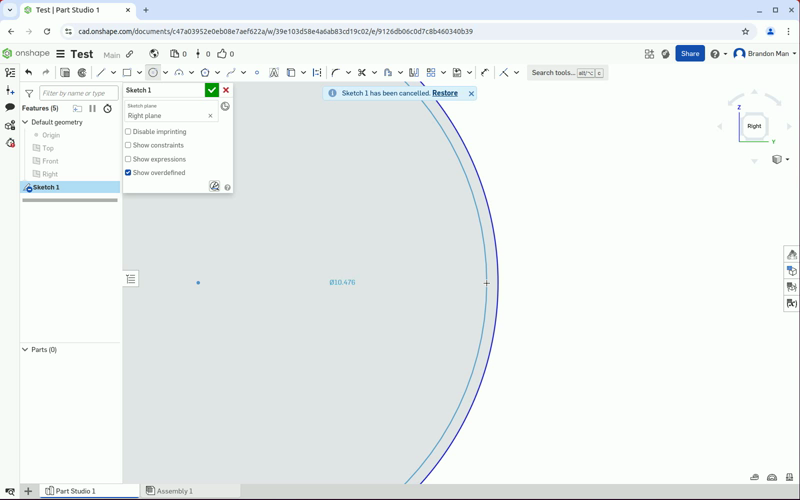
scroll(-6)
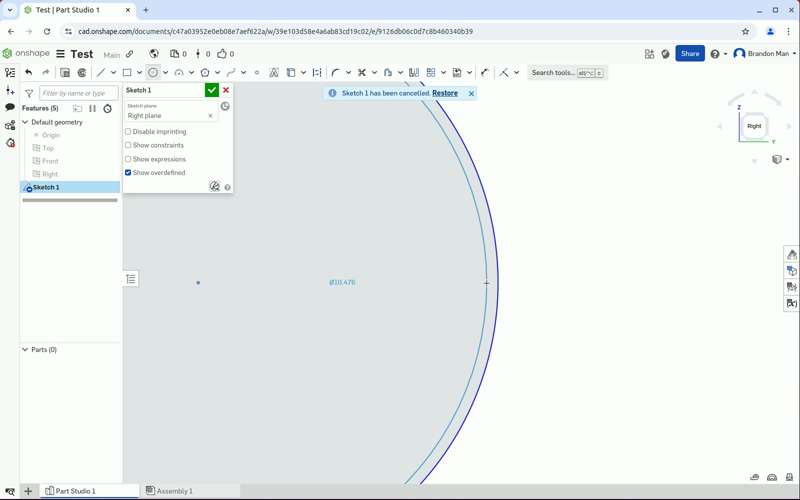
scroll(-6)
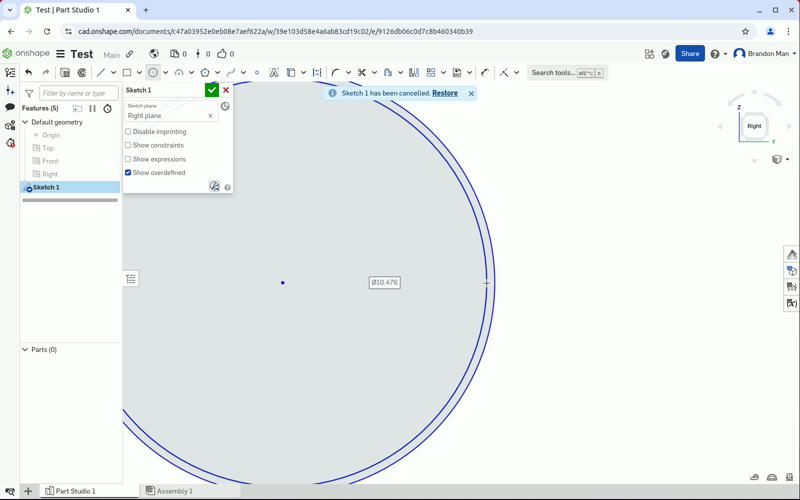
scroll(-6)
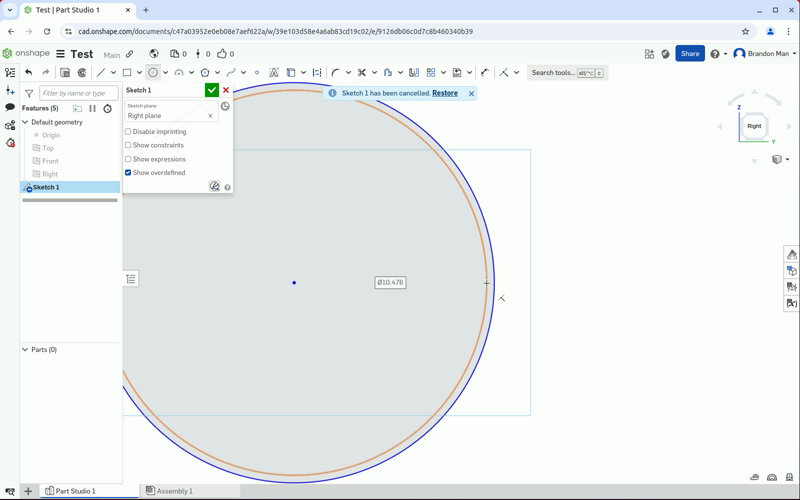
scroll(-6)
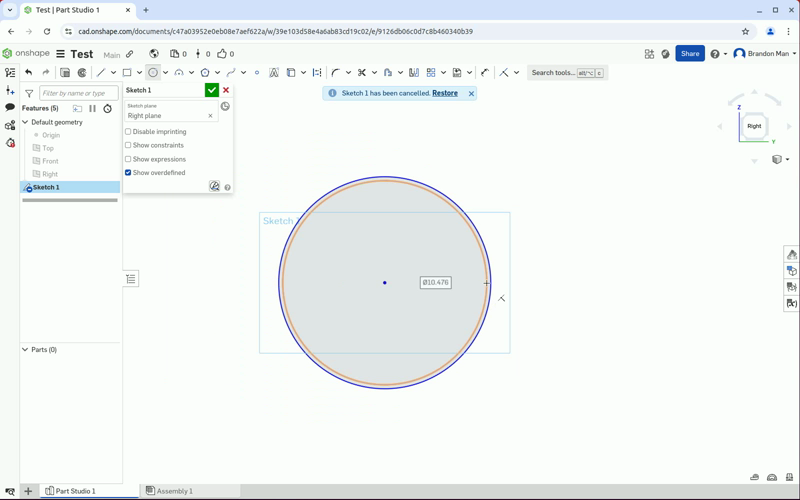
scroll(-6)
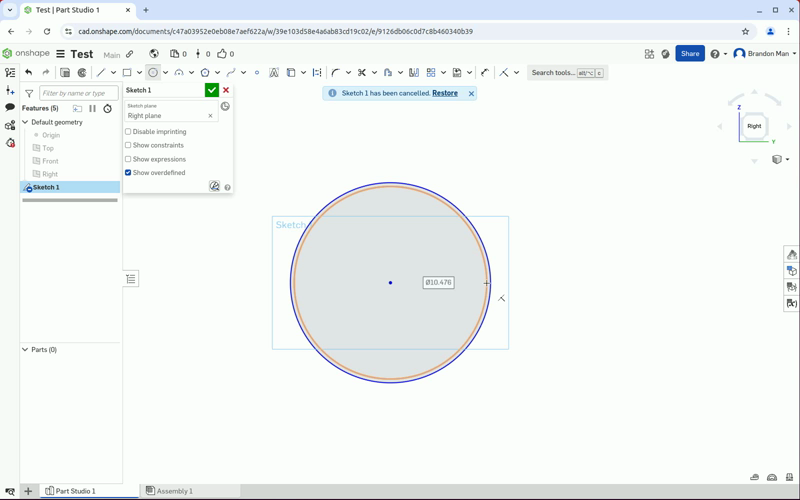
scroll(-6)
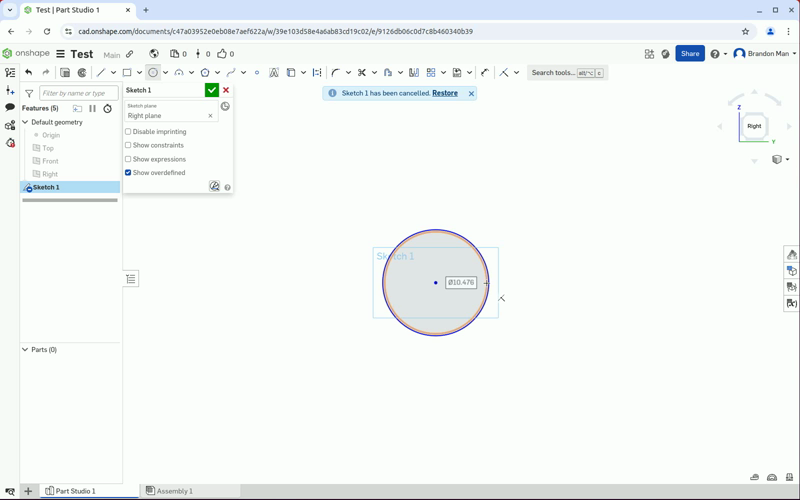
scroll(-6)
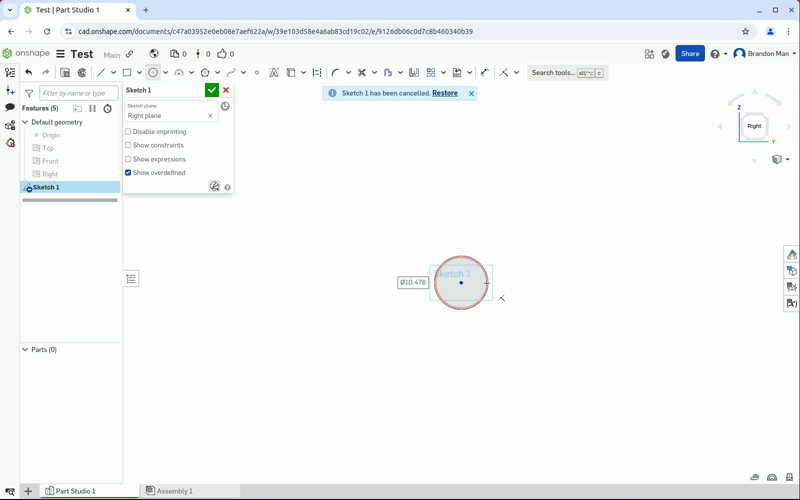
key(esc)
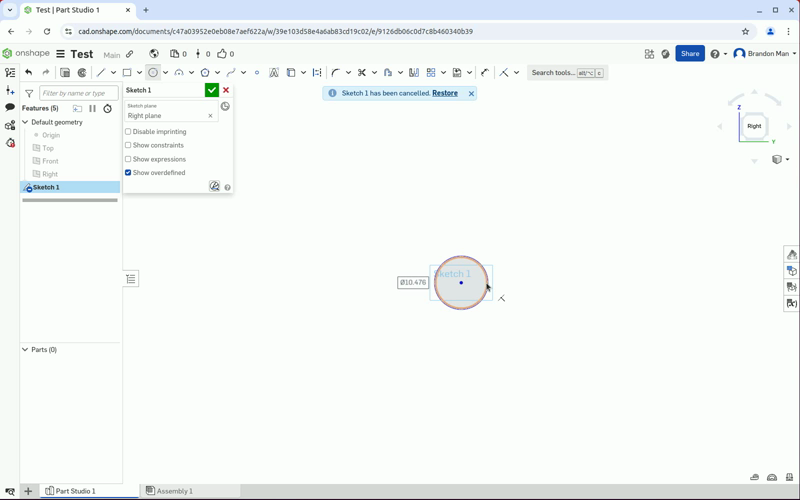
mouse_move(463, 256)
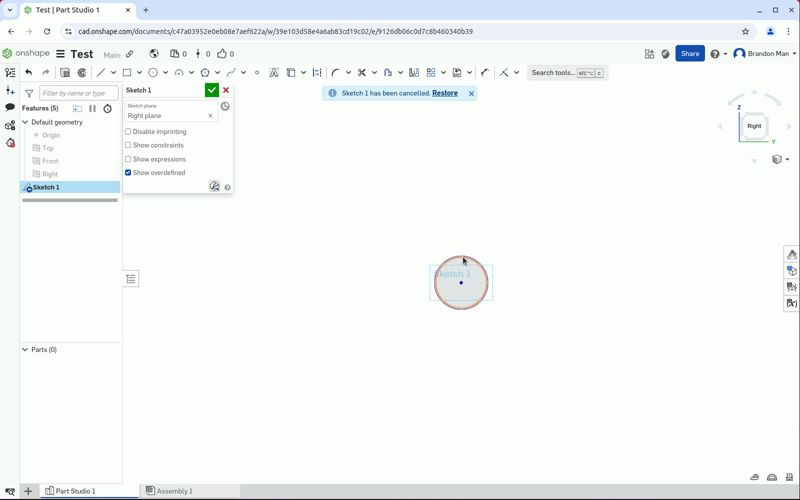
scroll(6)
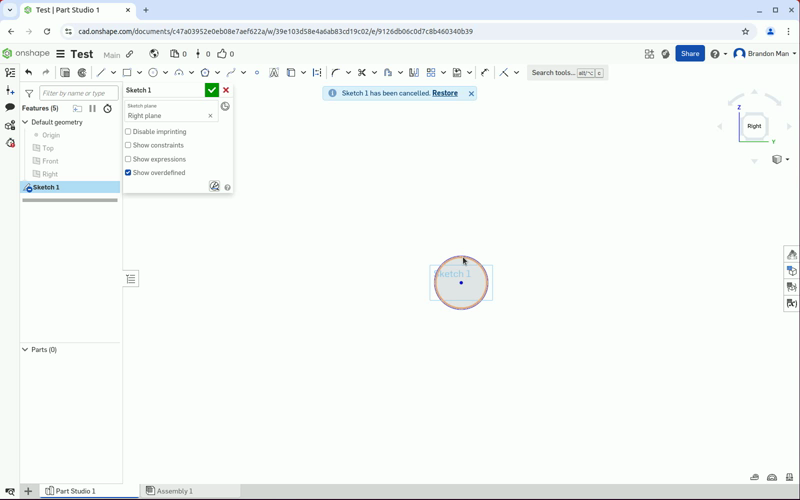
scroll(6)
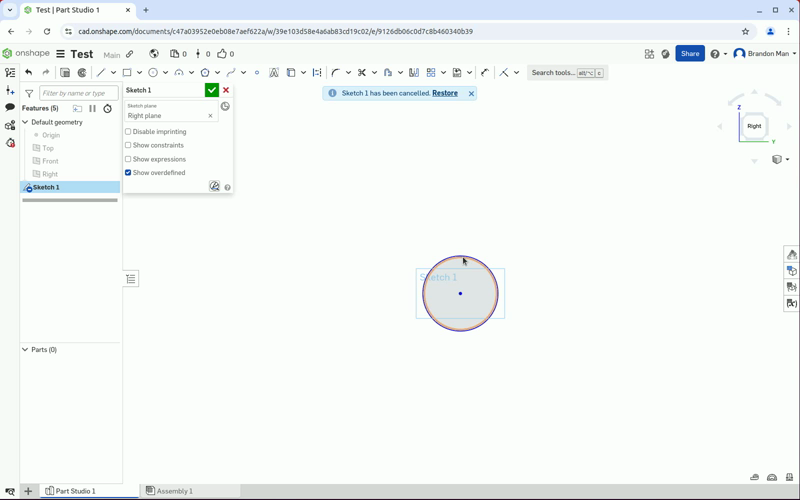
scroll(6)
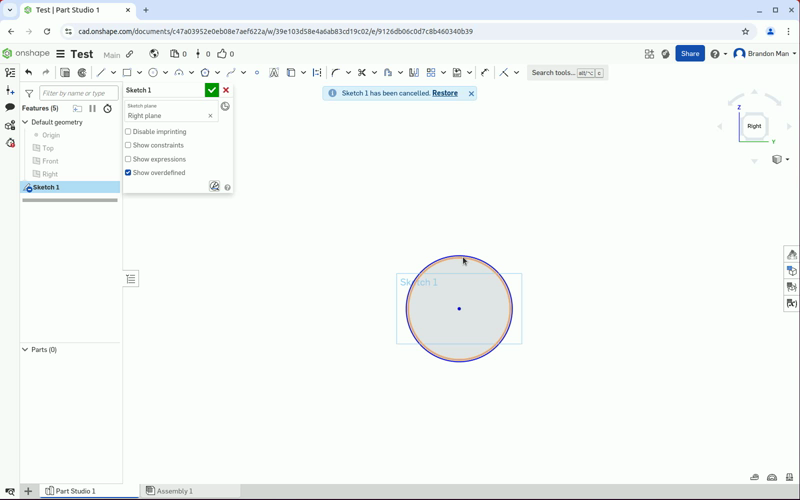
scroll(6)
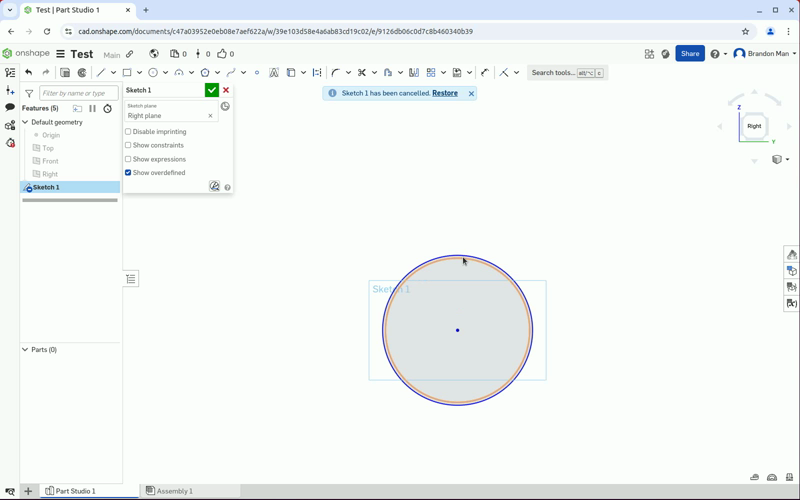
scroll(6)
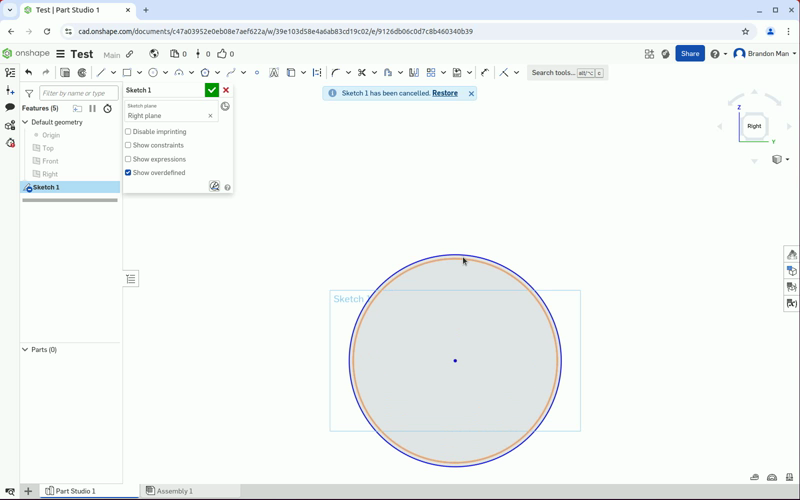
scroll(6)
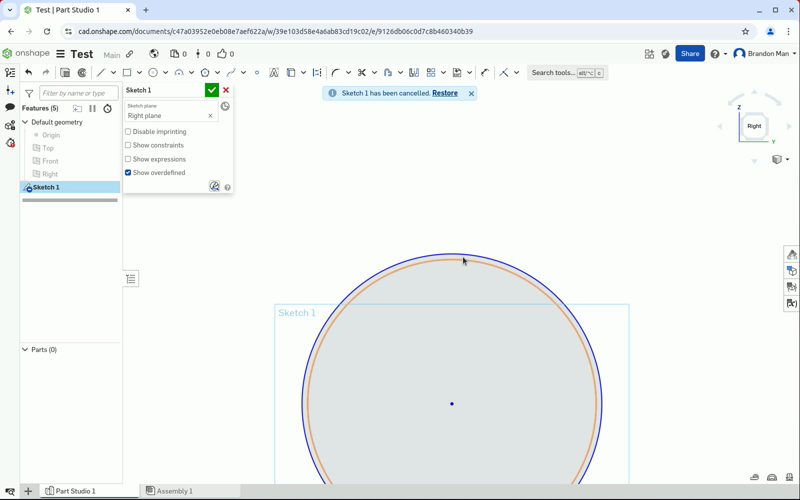
scroll(6)
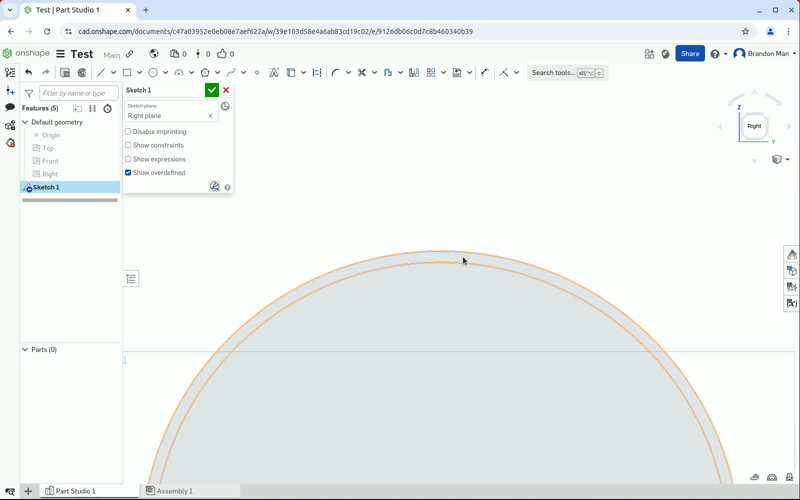
click(463, 256)
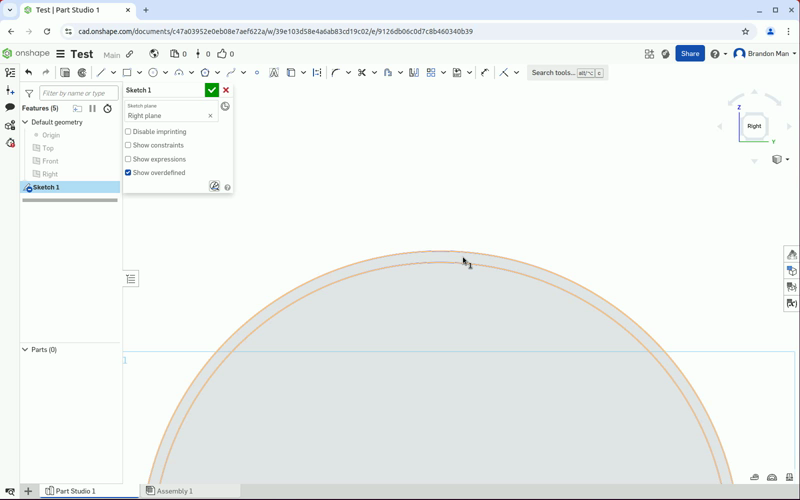
scroll(-6)
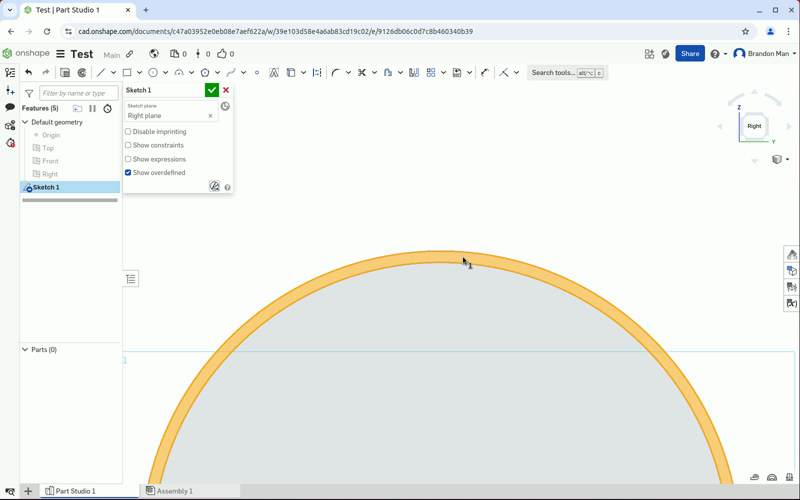
scroll(-6)
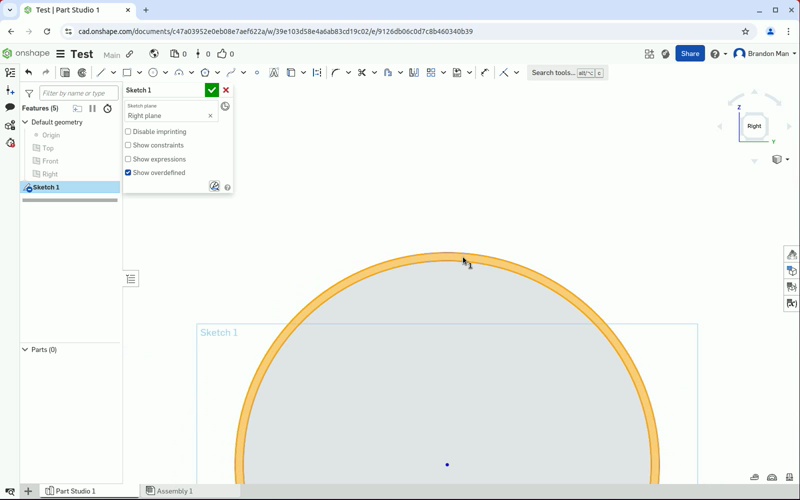
scroll(-6)
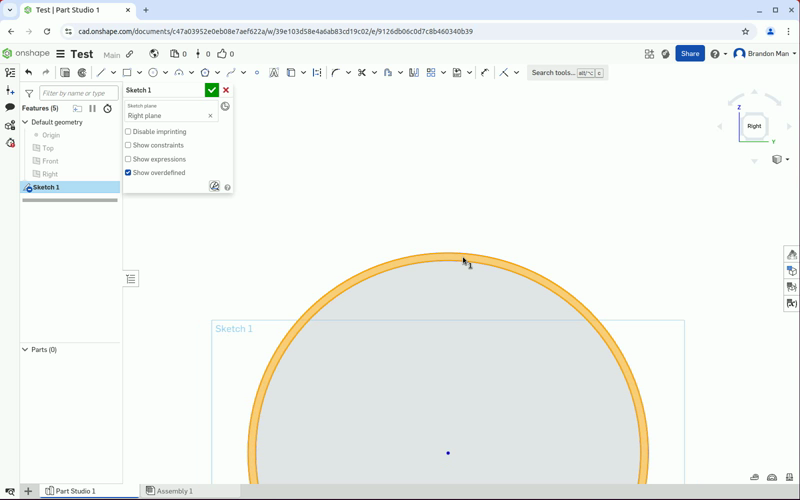
scroll(-6)
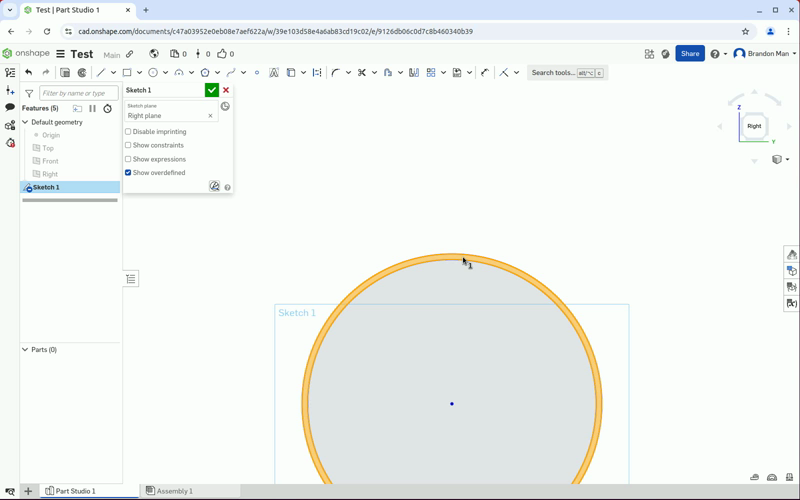
scroll(-6)
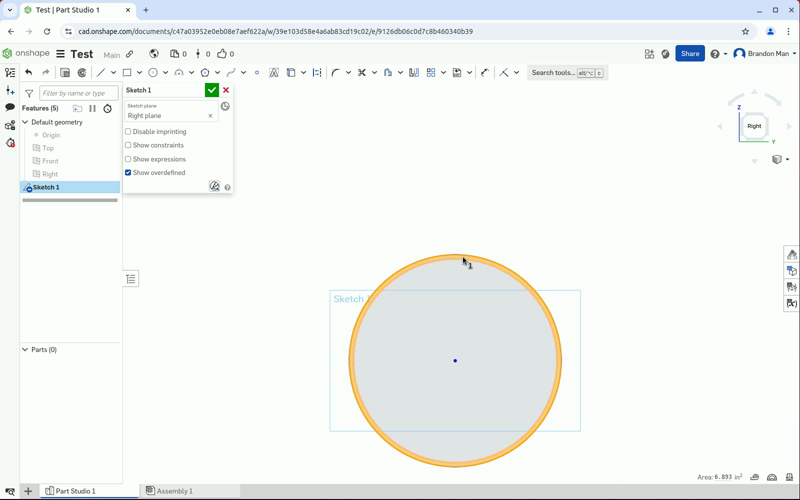
scroll(-6)
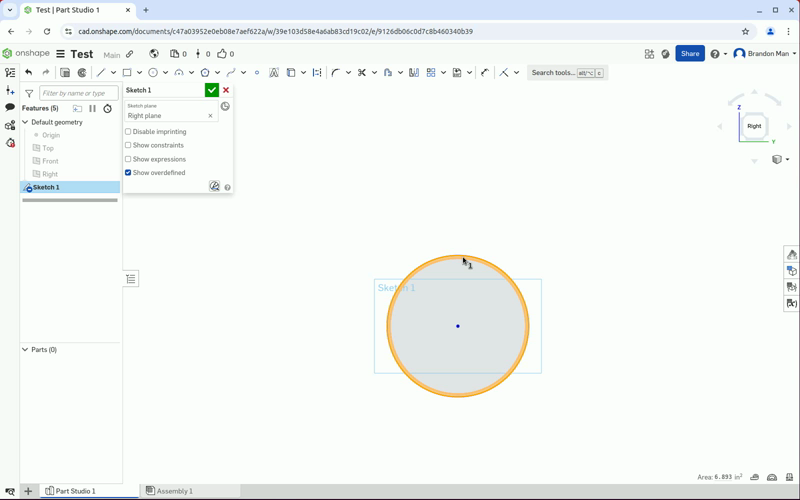
scroll(-6)
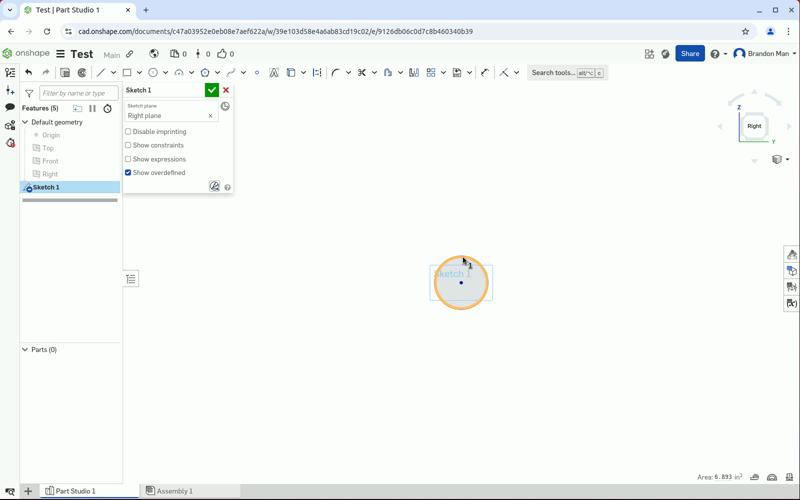
mouse_move(73, 352)
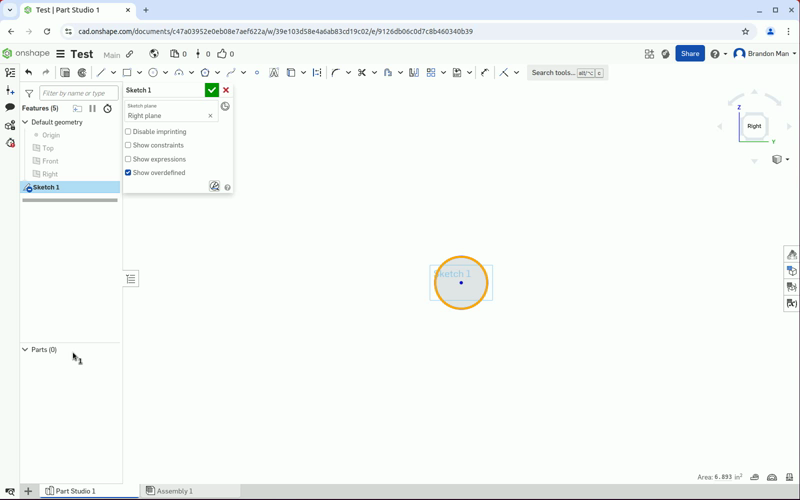
key(shift+y)
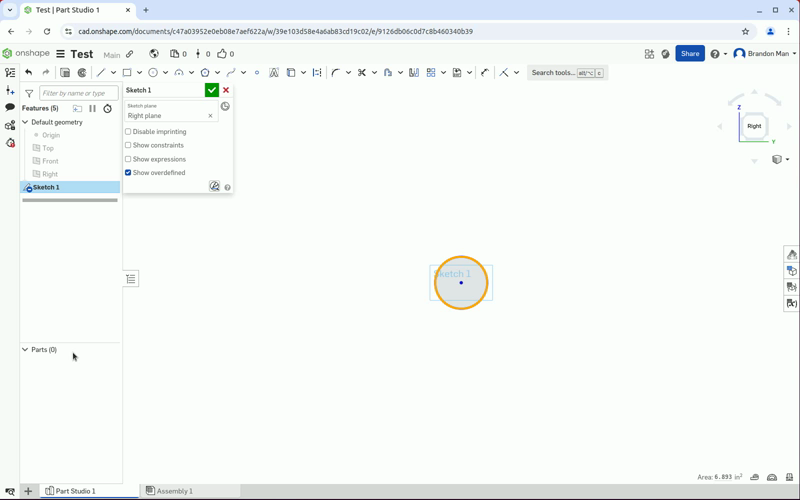
key(shift+e)
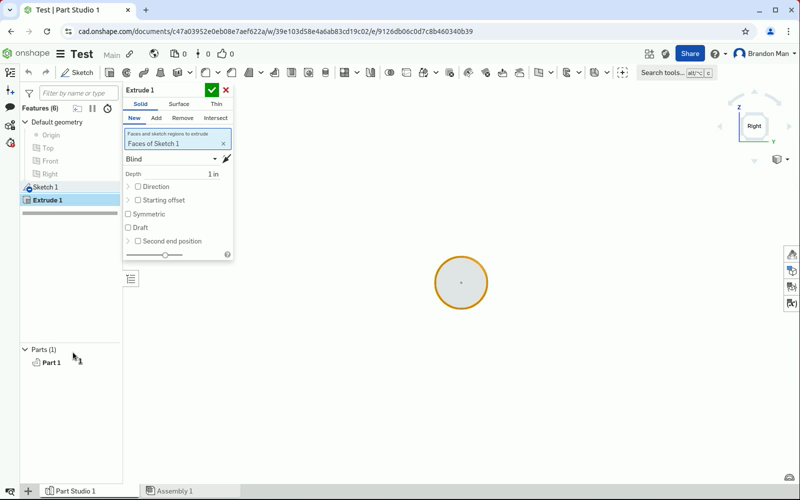
mouse_move(143, 106)
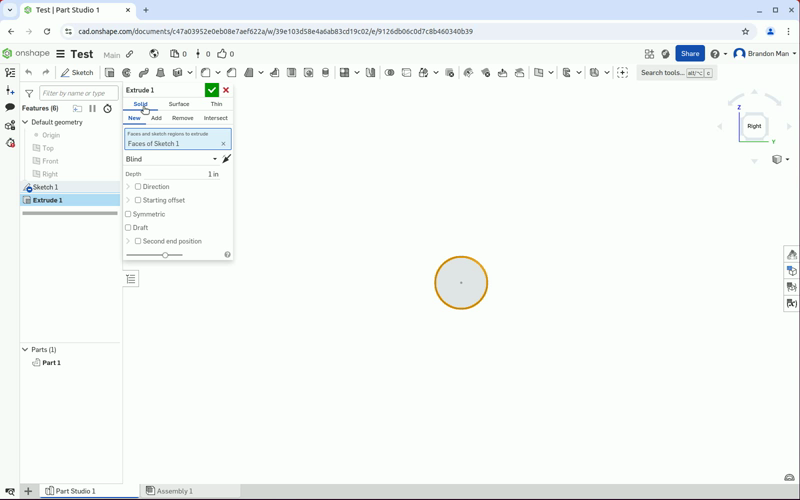
click(143, 106)
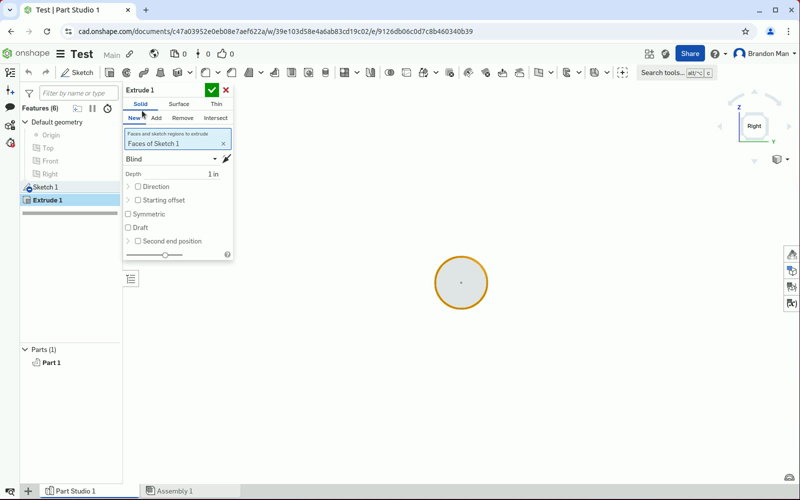
mouse_move(137, 120)
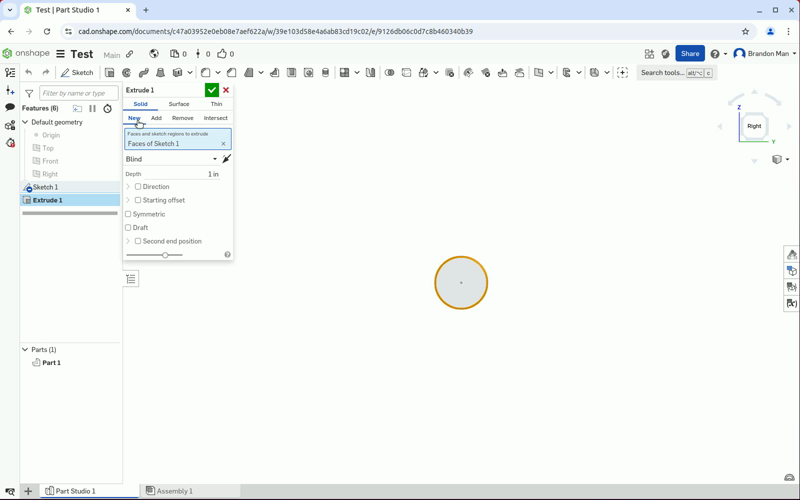
click(137, 120)
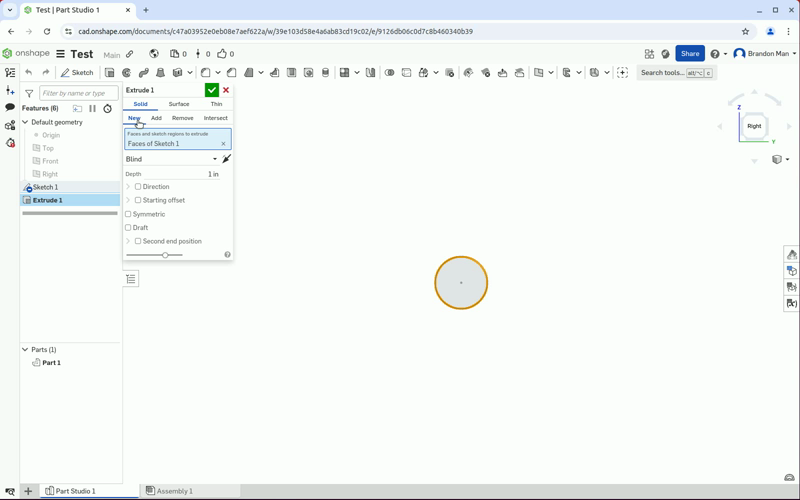
key(tab, 4)
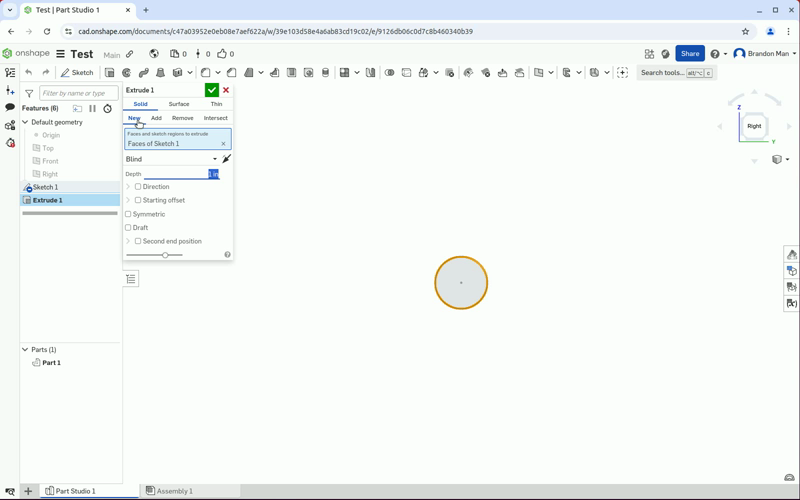
text(23.108)
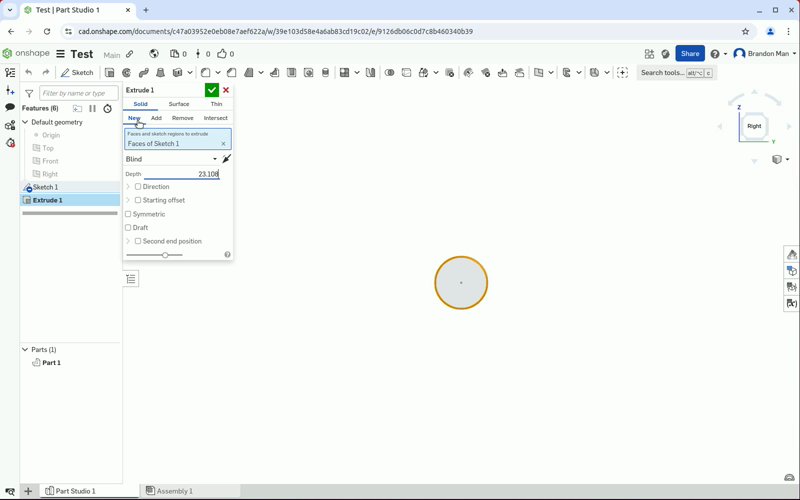
key(enter)
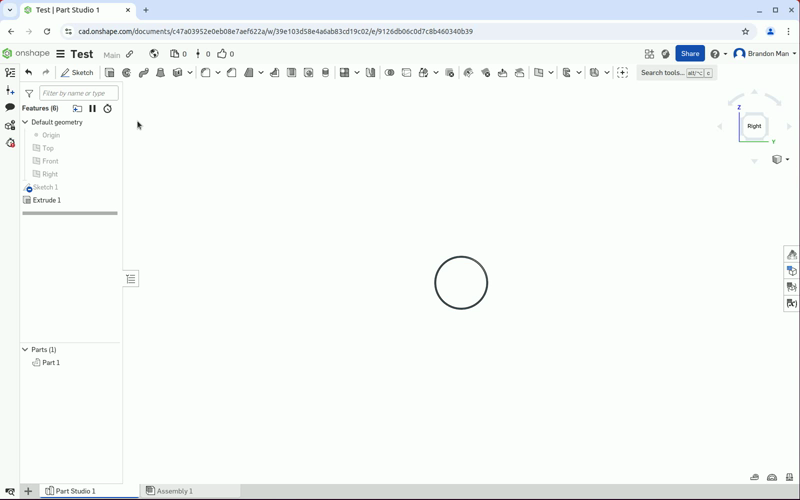
key(shift+h)
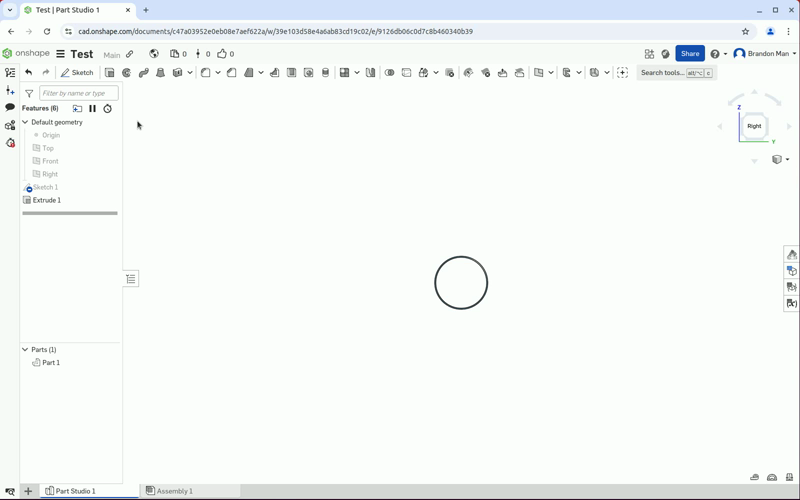
key(shift+h)
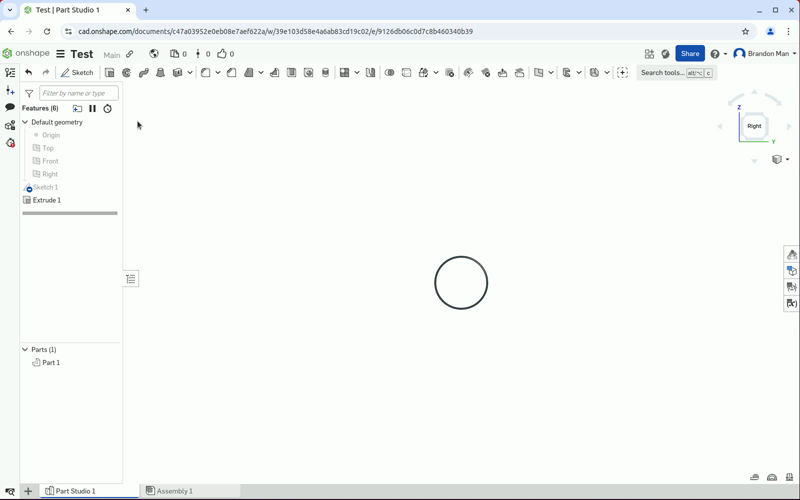
mouse_move(73, 189)
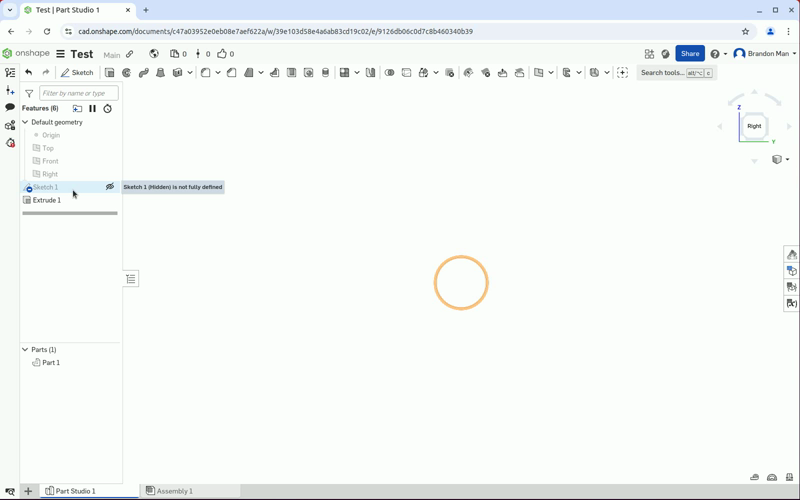
click(73, 189)
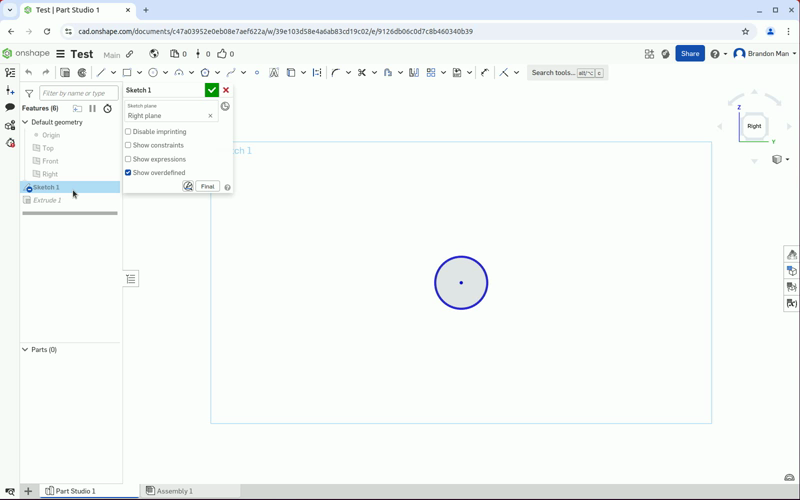
mouse_move(229, 92)
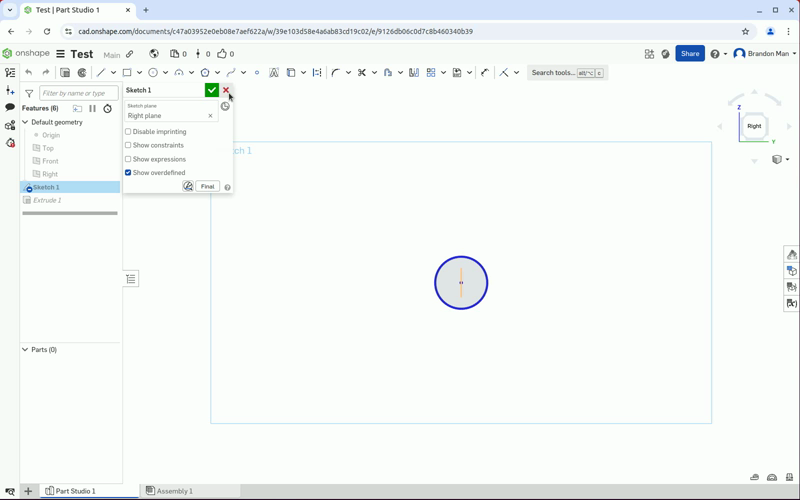
click(229, 92)
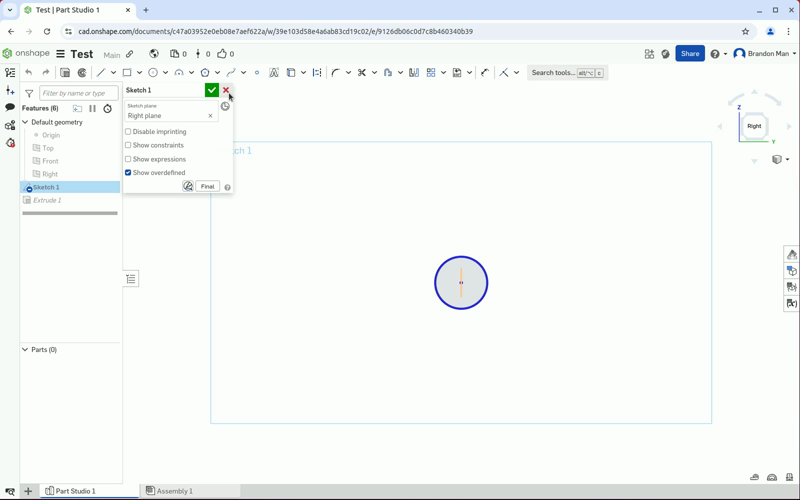
key(shift+s)
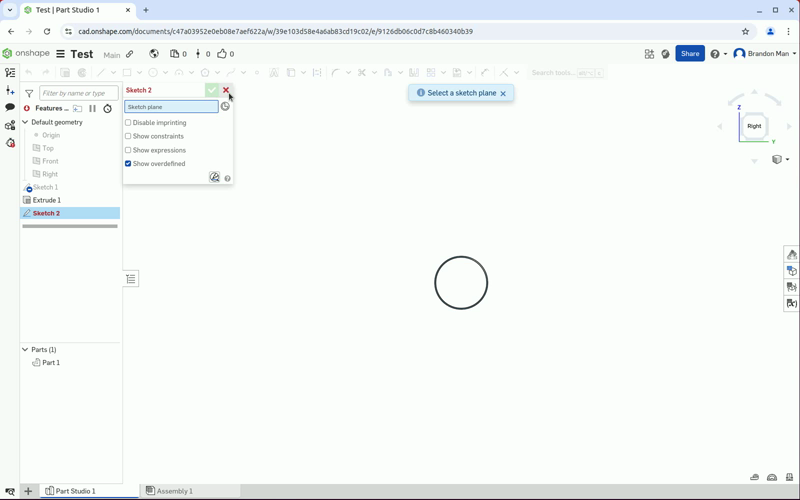
mouse_move(73, 176)
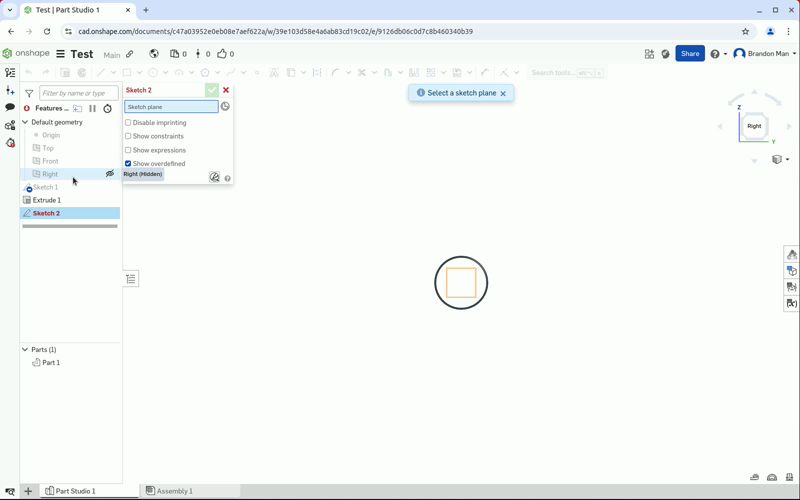
click(73, 176)
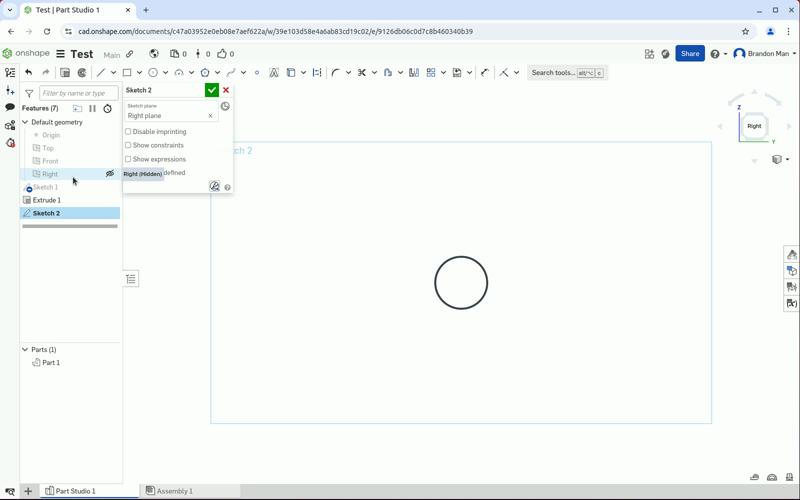
mouse_move(73, 352)
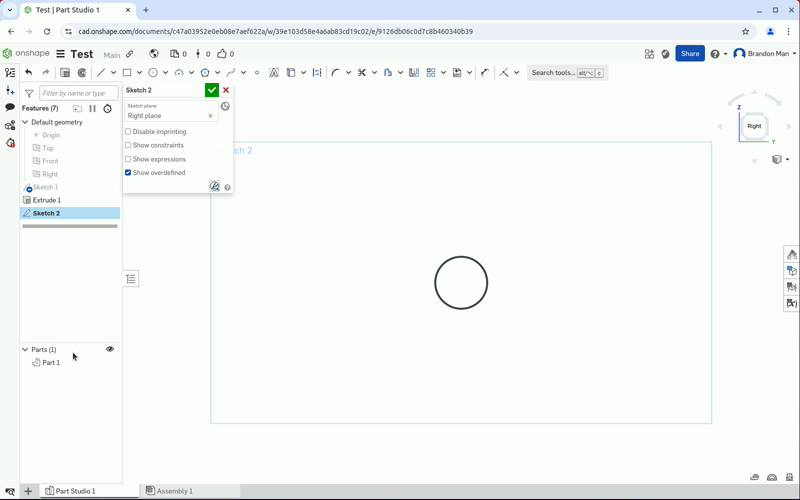
key(y)
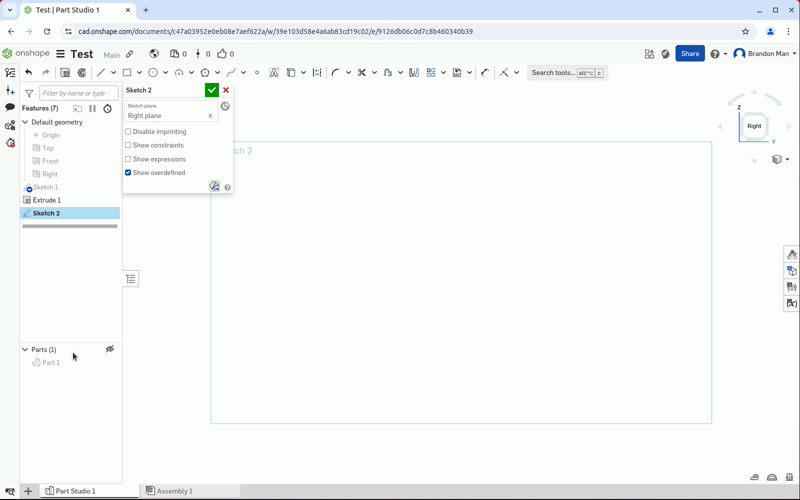
key(l)
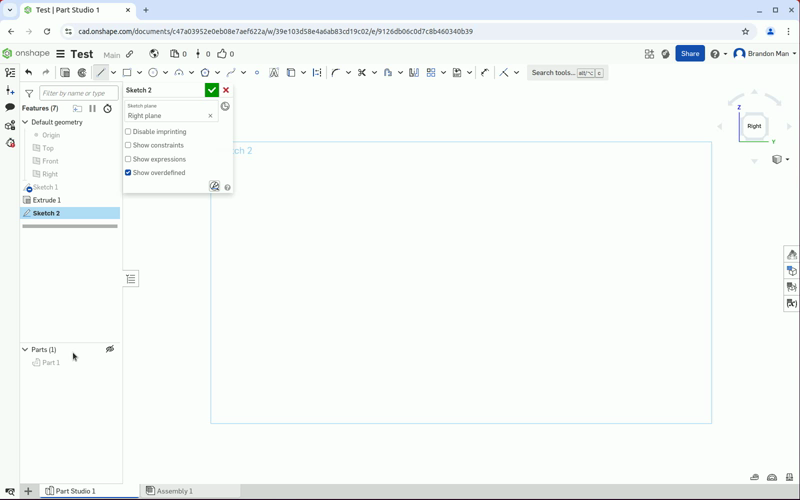
key_down(shift)
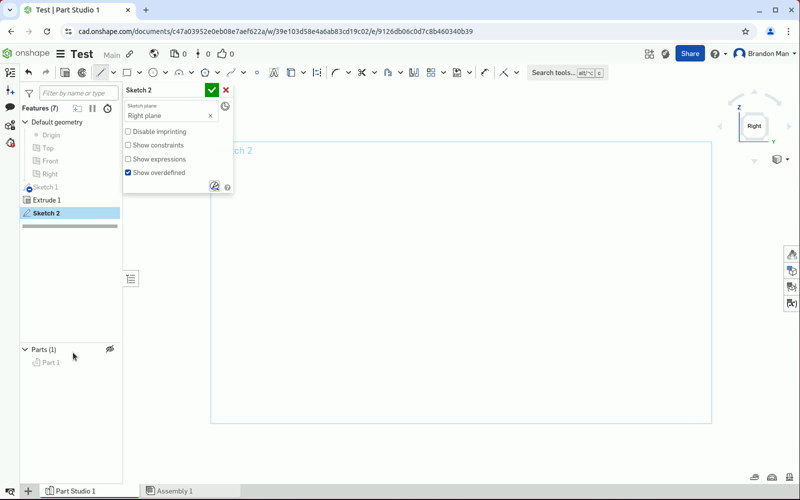
mouse_move(460, 339)
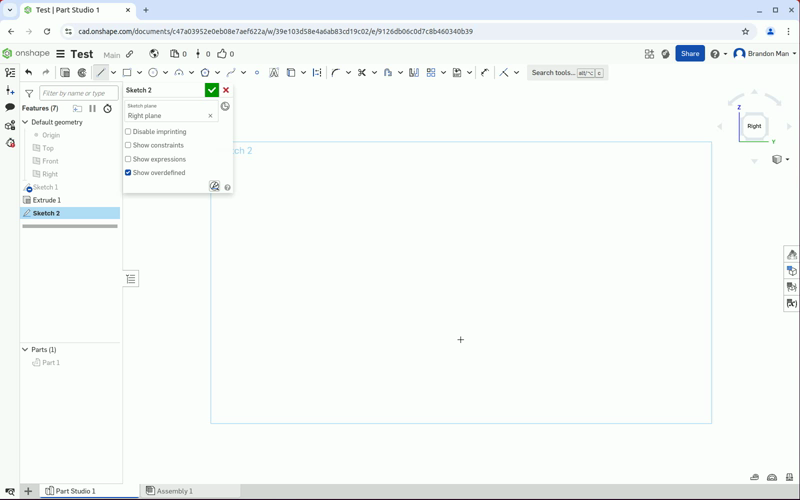
click(460, 339)
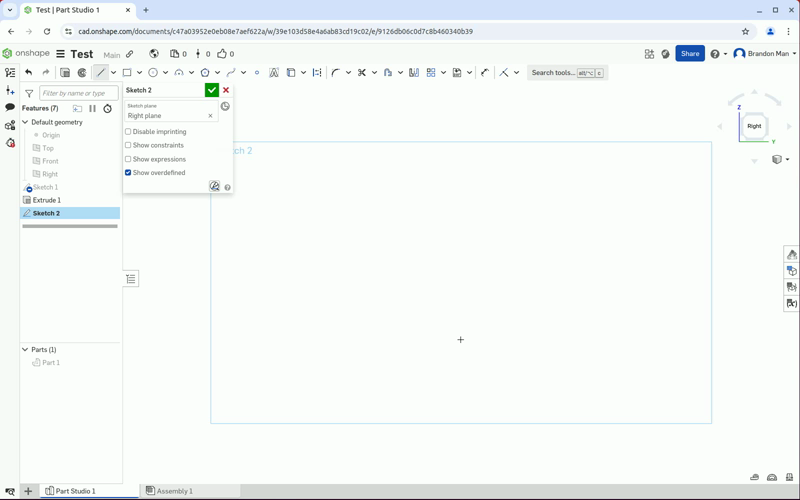
key_up(shift)
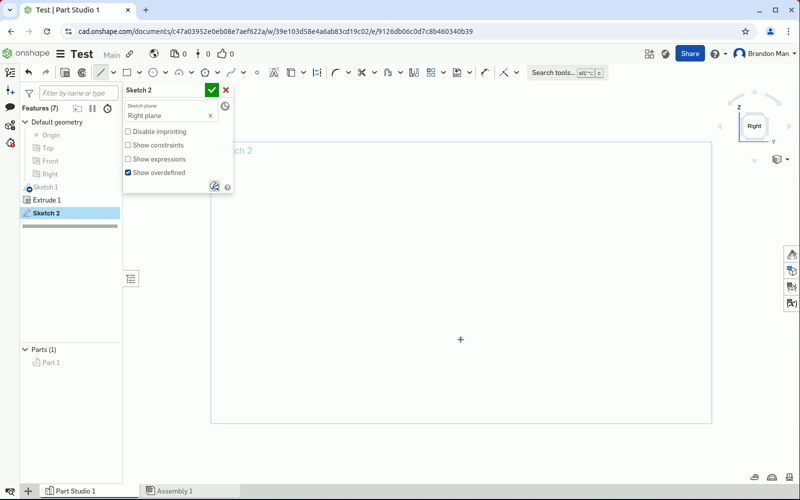
key_down(shift)
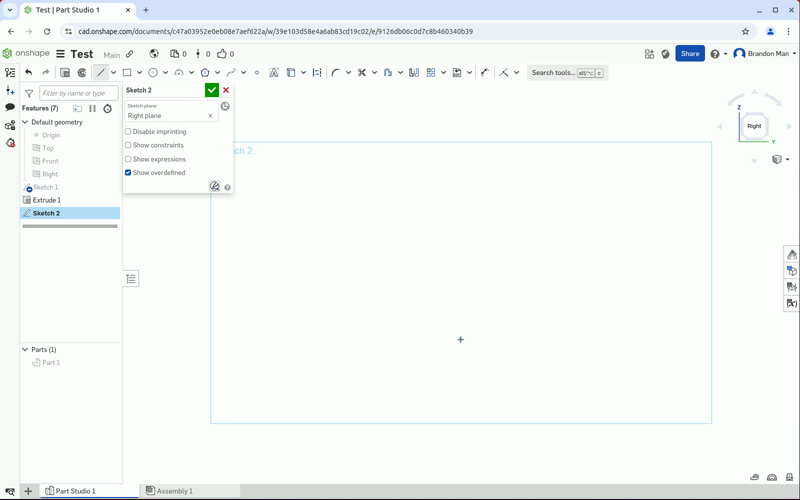
mouse_move(490, 339)
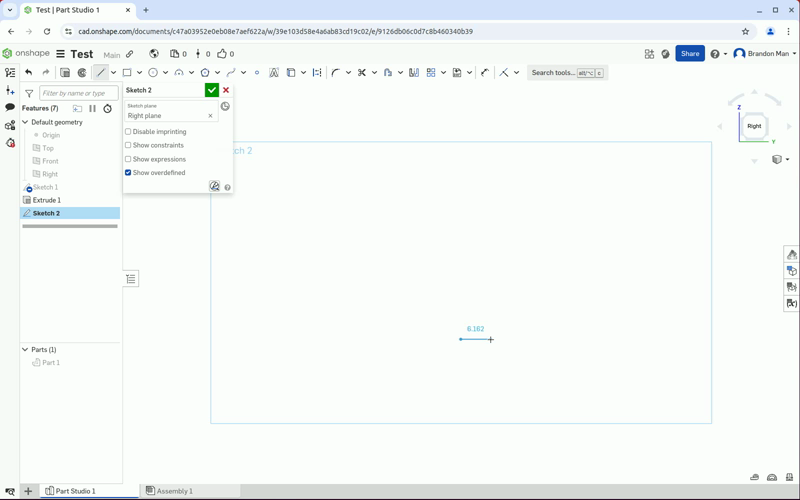
mouse_move(486, 339)
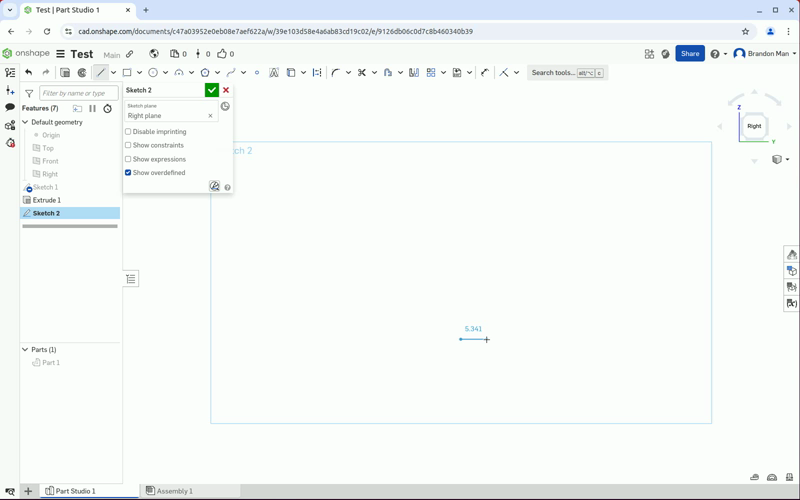
click(486, 339)
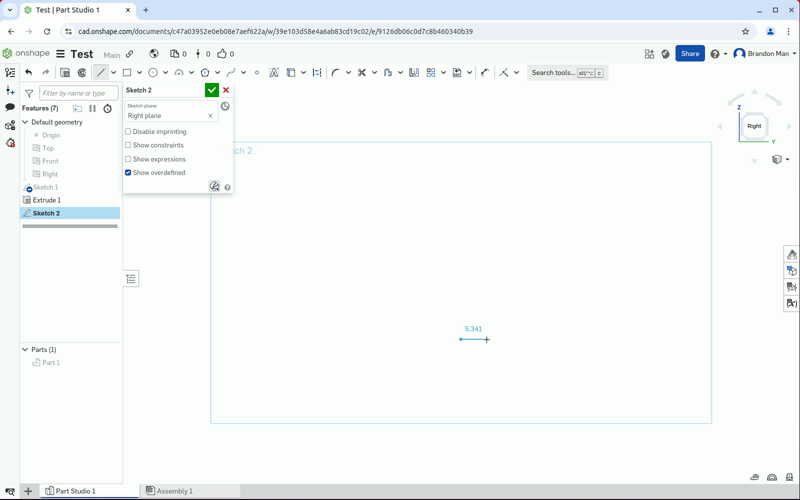
key_up(shift)
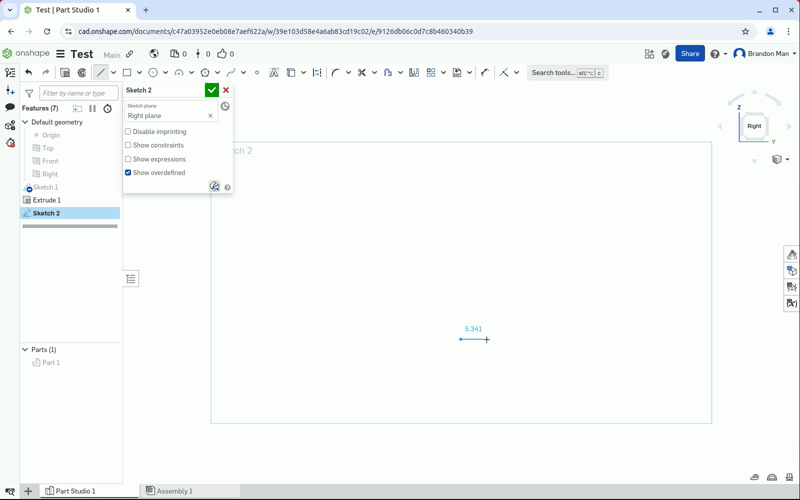
key_down(shift)
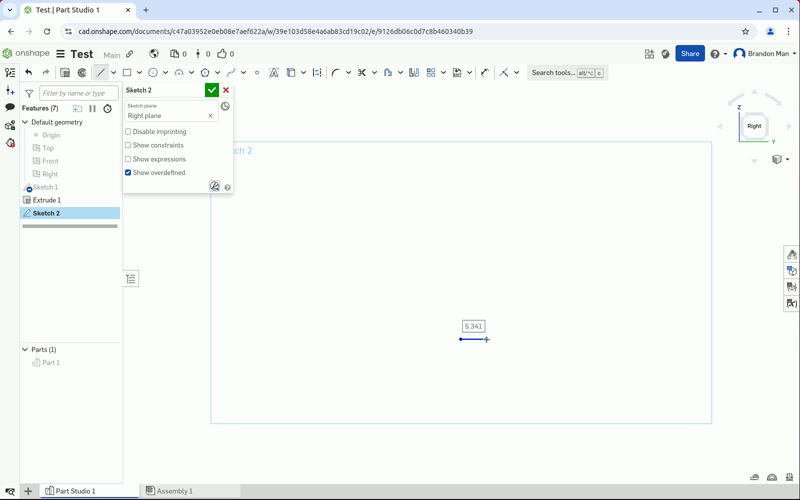
mouse_move(516, 339)
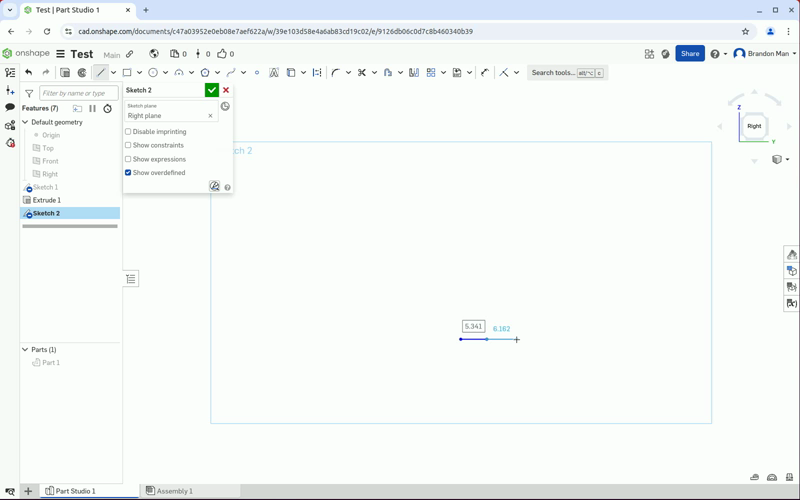
mouse_move(486, 292)
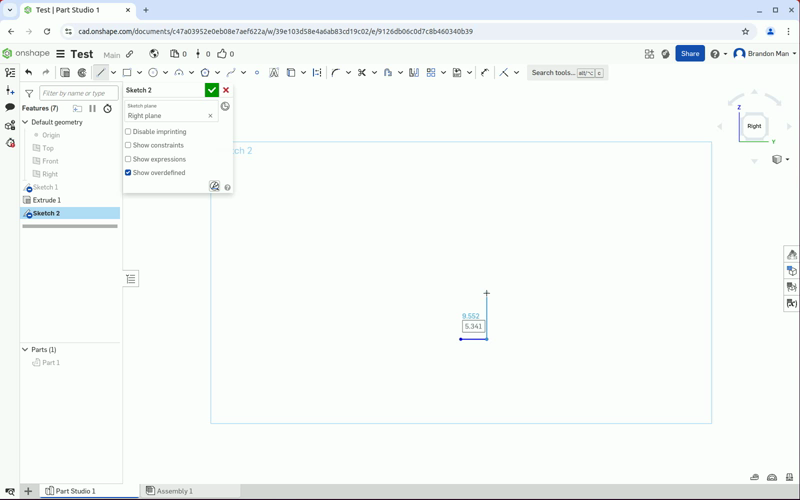
click(486, 292)
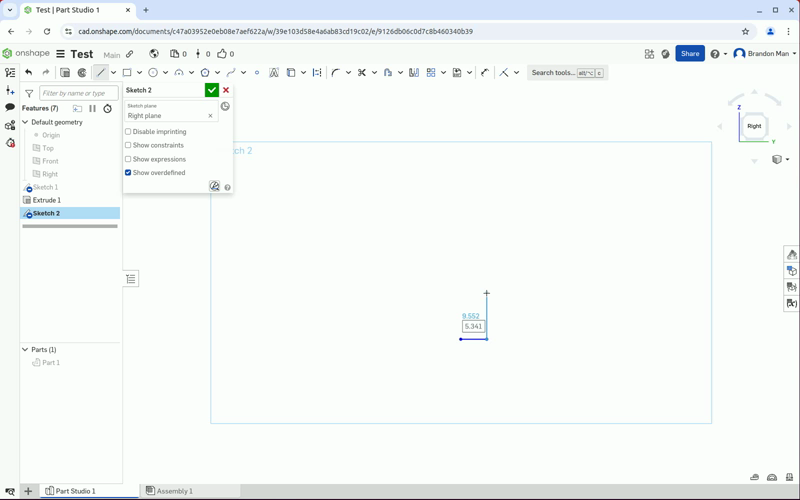
key_up(shift)
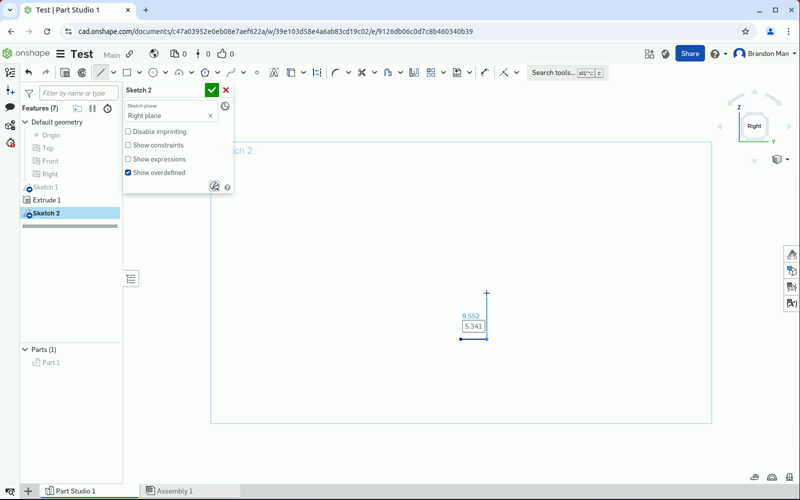
key_down(shift)
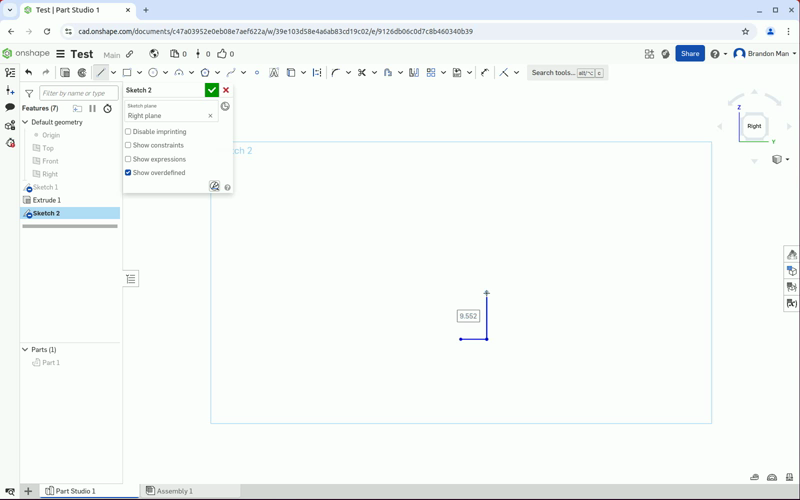
mouse_move(516, 292)
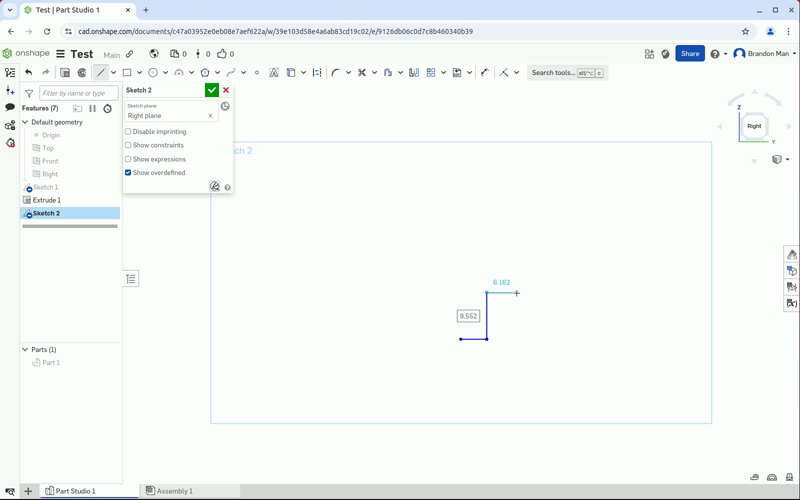
mouse_move(460, 292)
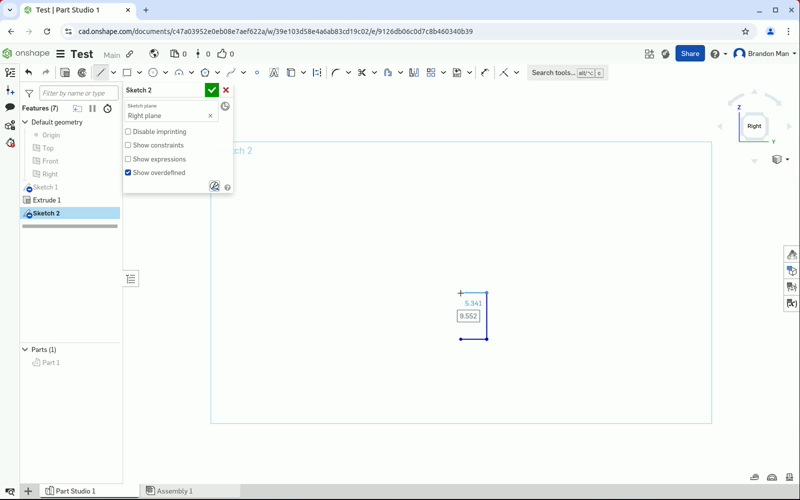
click(460, 292)
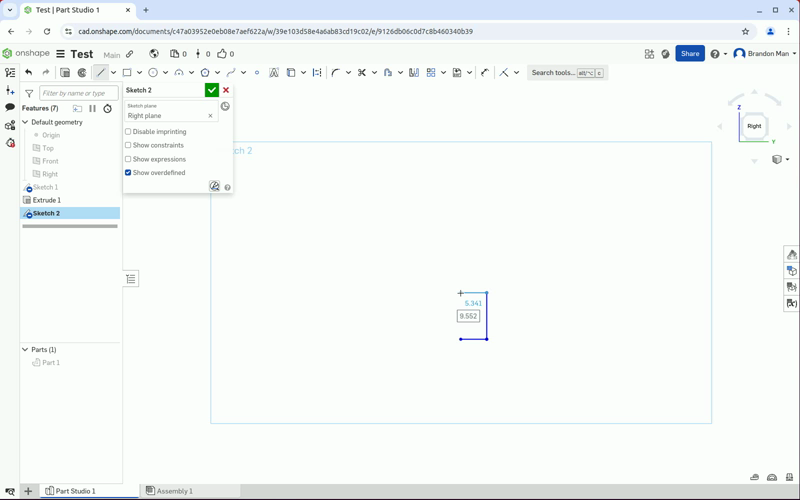
key_up(shift)
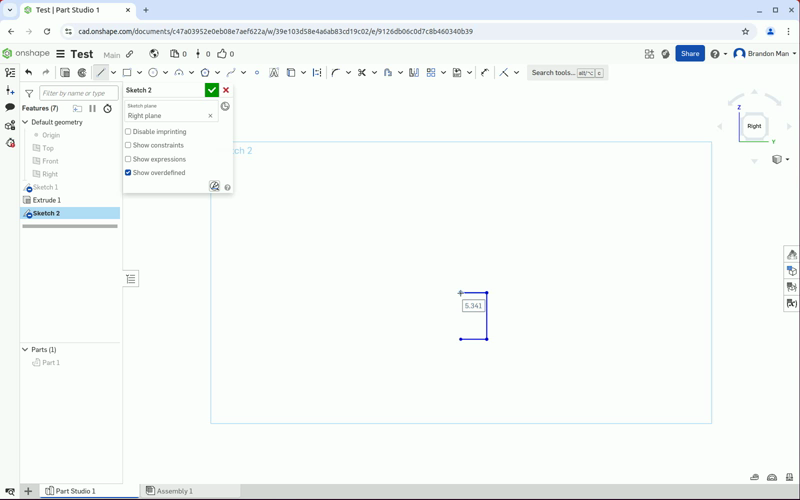
mouse_move(490, 292)
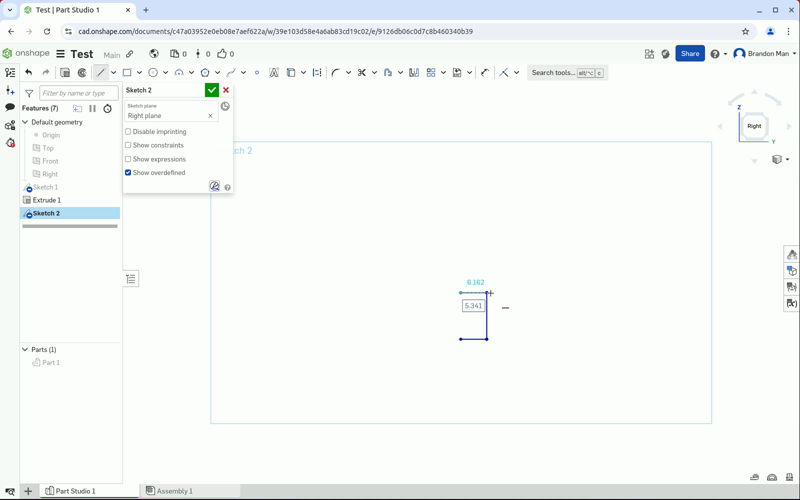
key_down(shift)
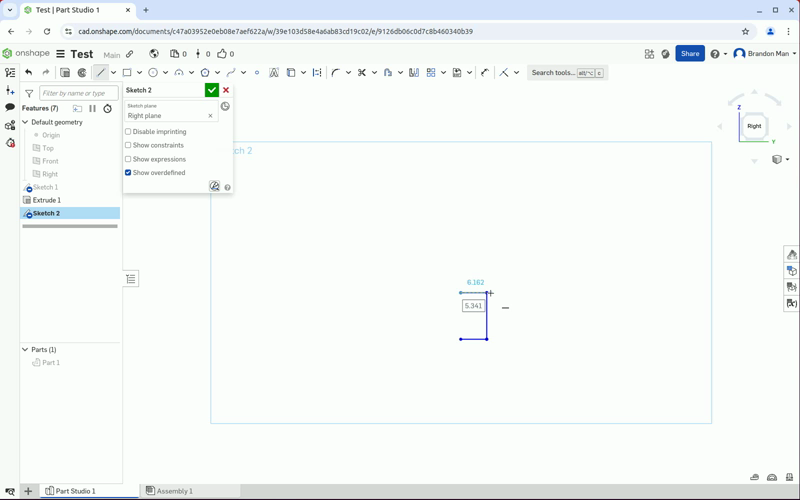
mouse_move(460, 339)
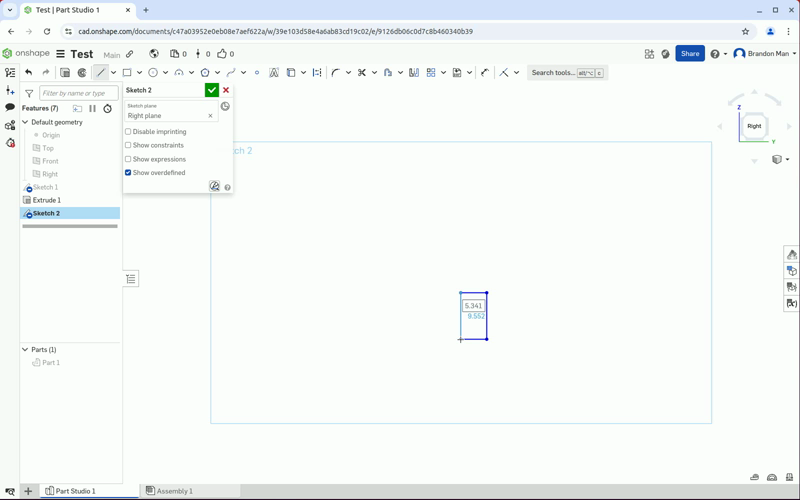
key_up(shift)
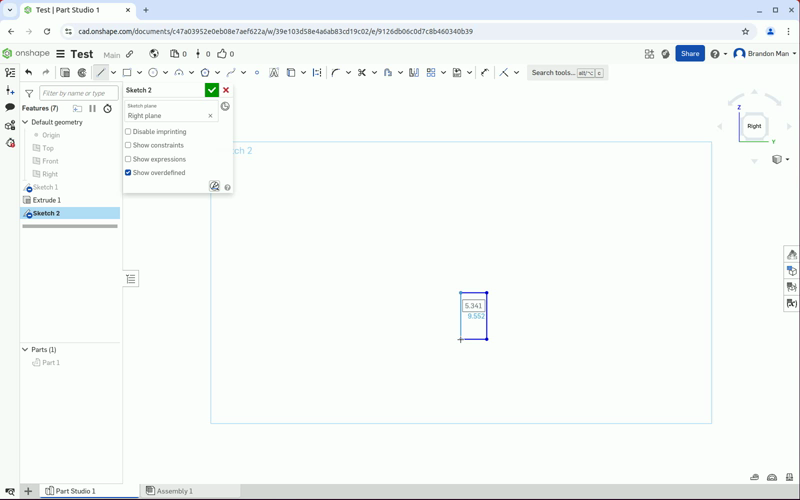
click(460, 339)
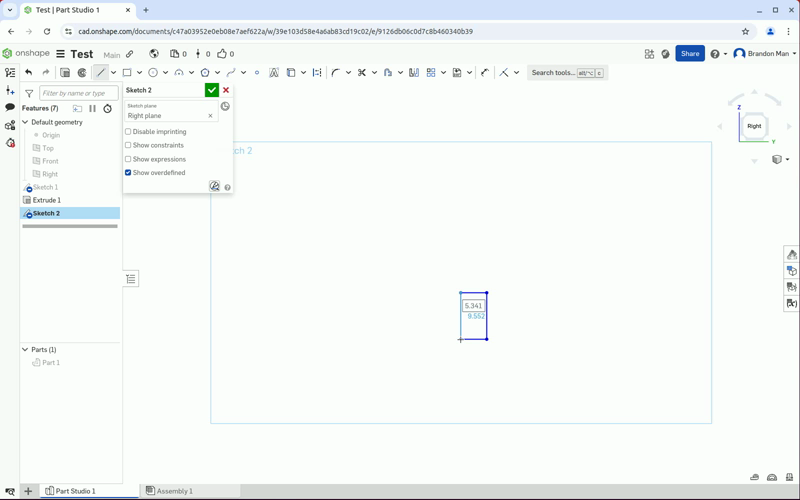
key(esc)
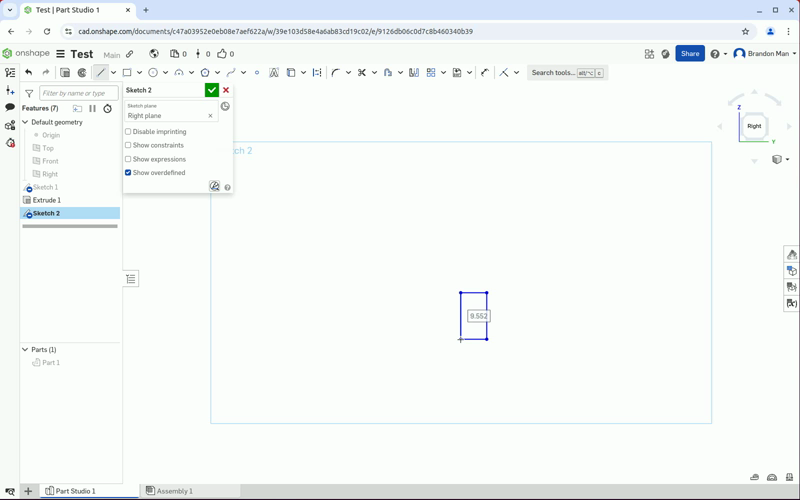
mouse_move(481, 308)
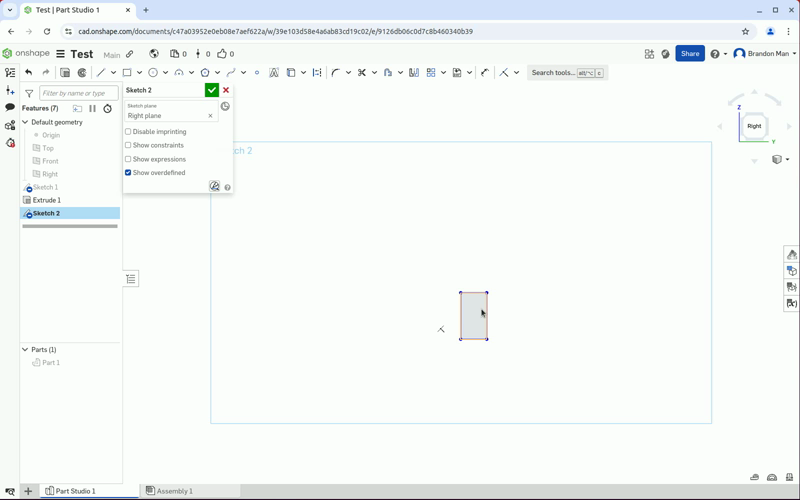
scroll(6)
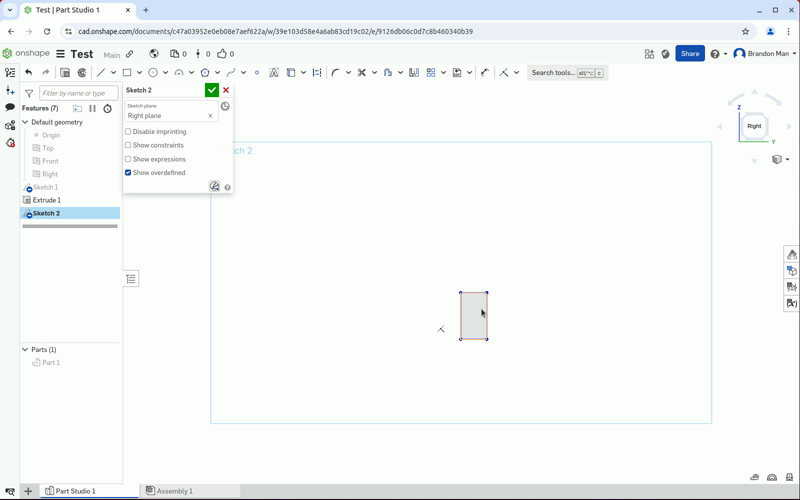
scroll(6)
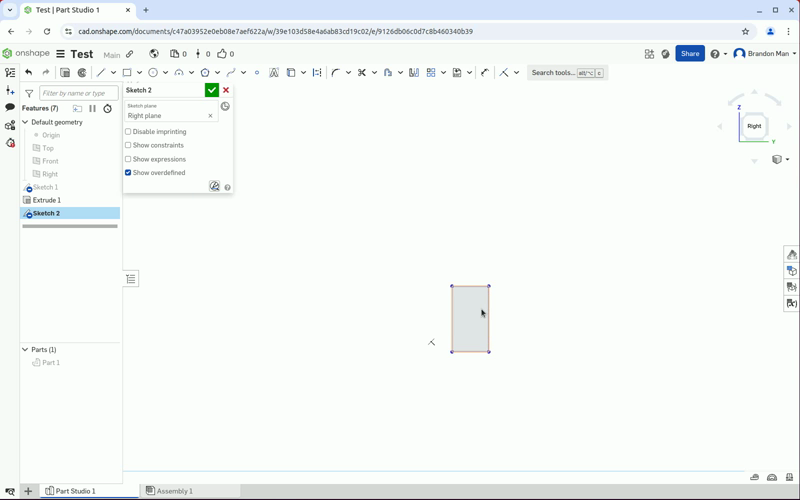
scroll(6)
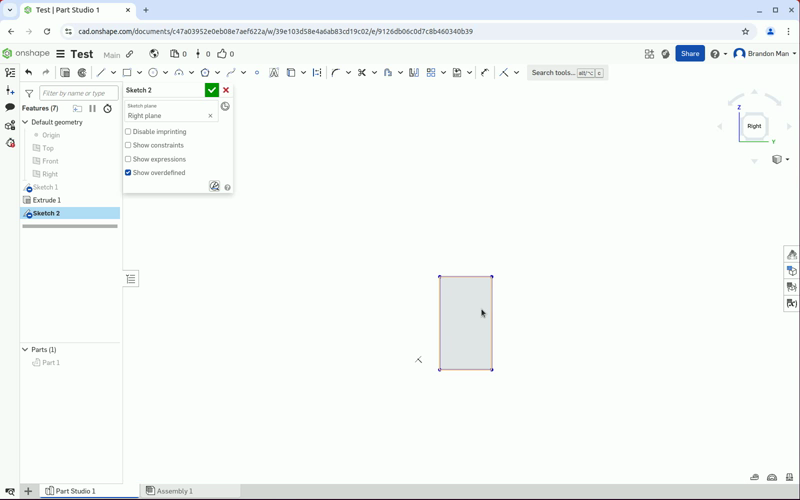
scroll(6)
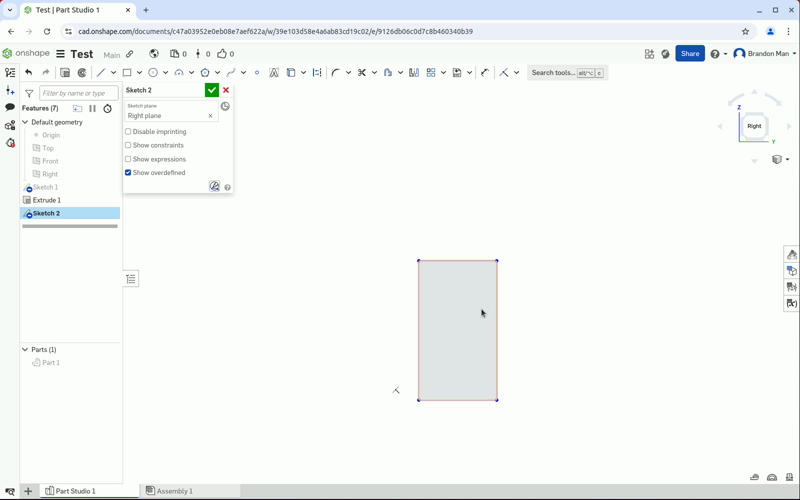
scroll(6)
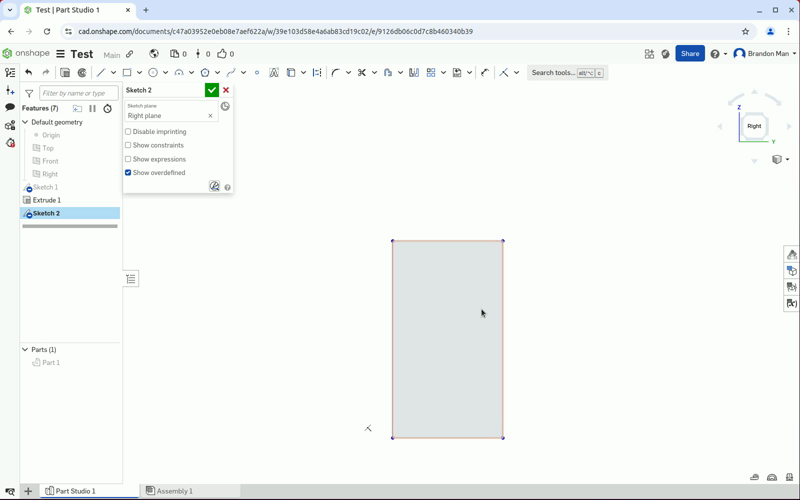
scroll(6)
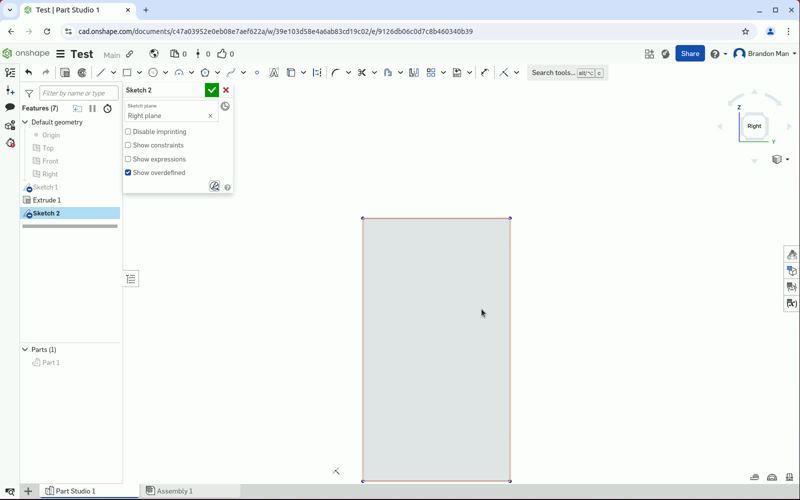
scroll(6)
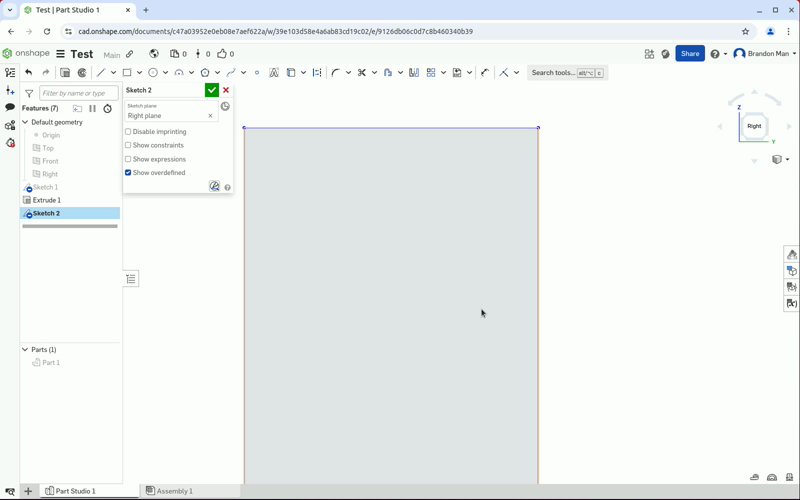
click(481, 308)
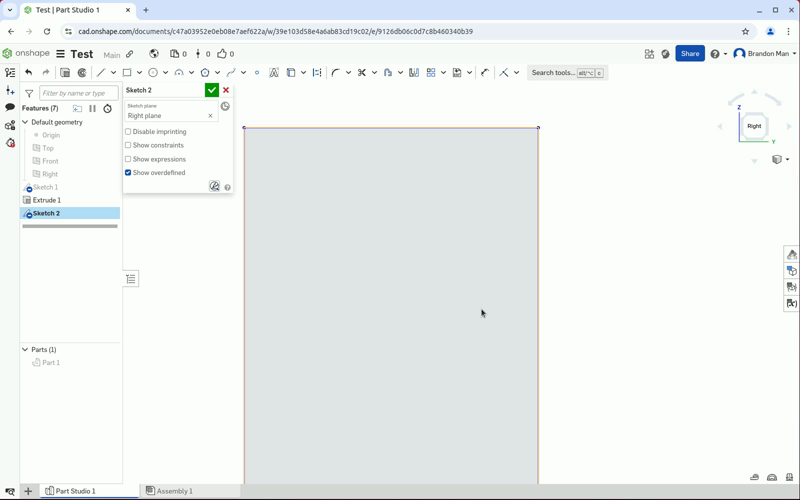
scroll(-6)
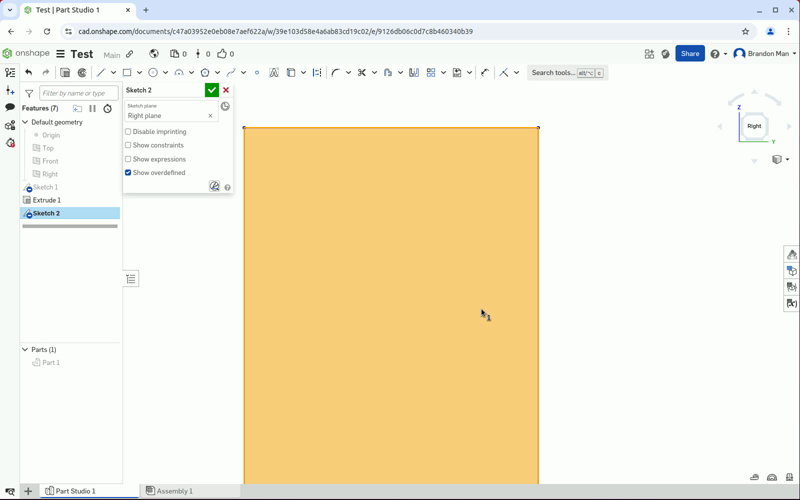
scroll(-6)
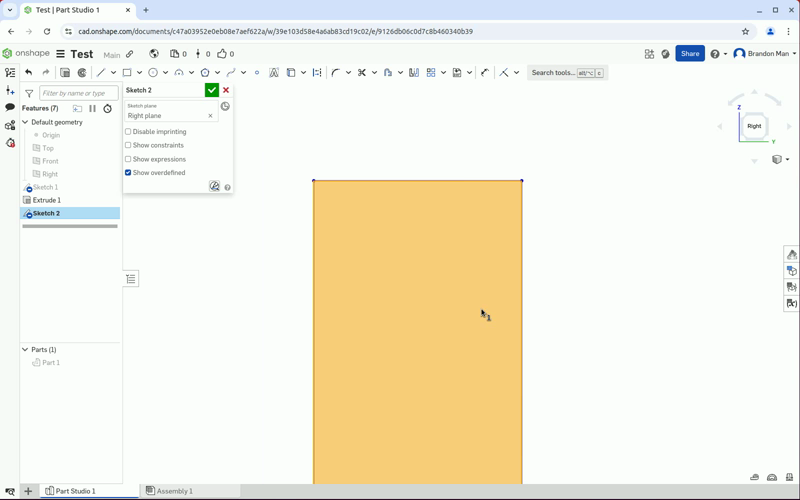
scroll(-6)
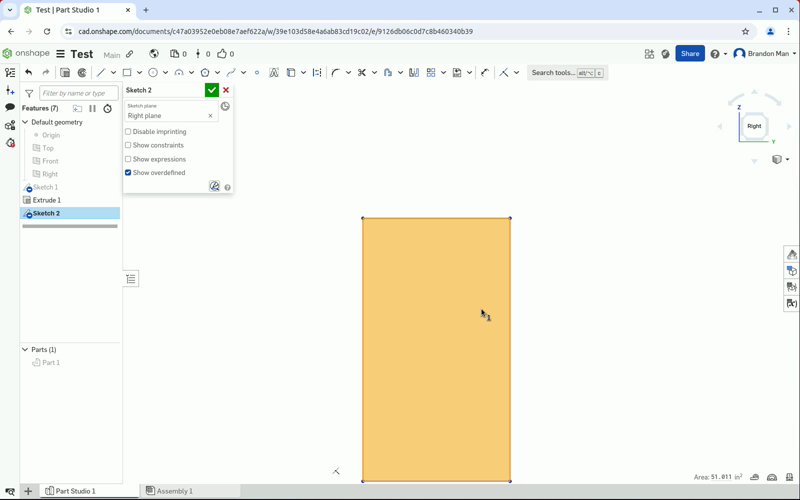
scroll(-6)
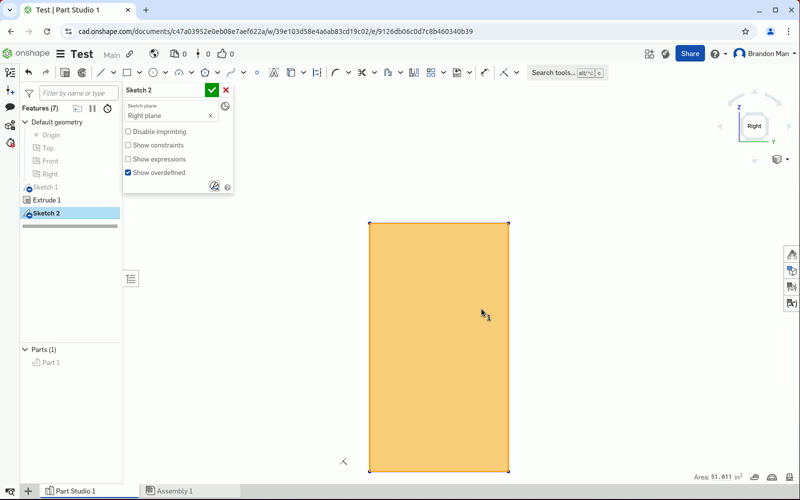
scroll(-6)
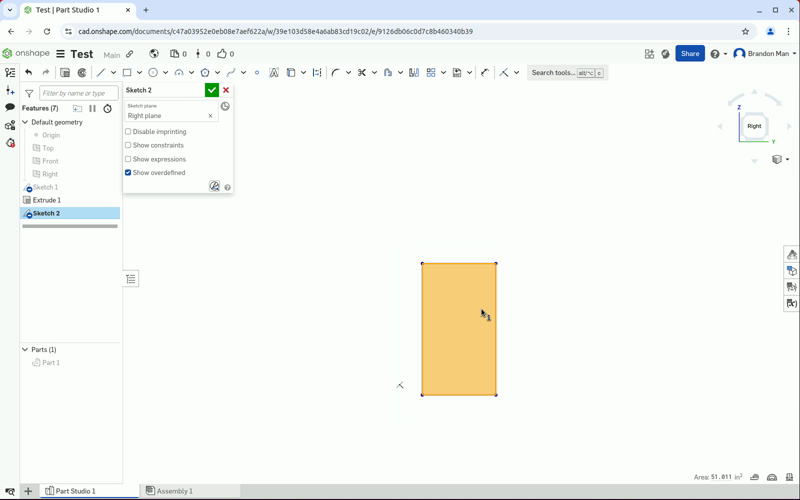
scroll(-6)
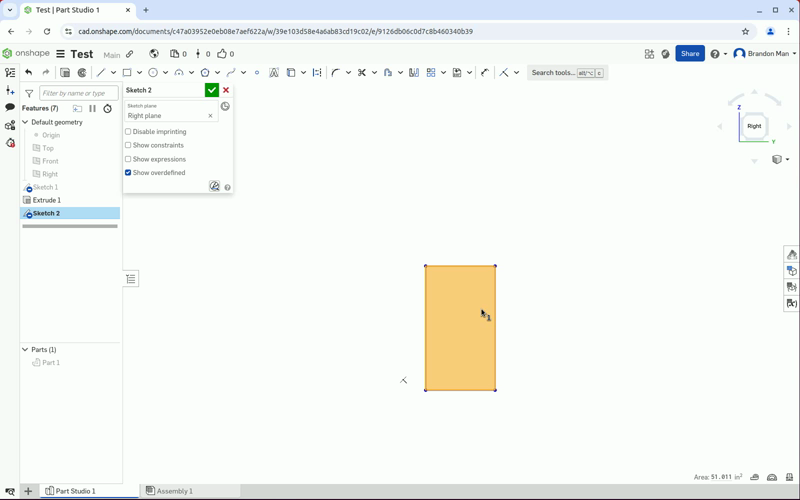
scroll(-6)
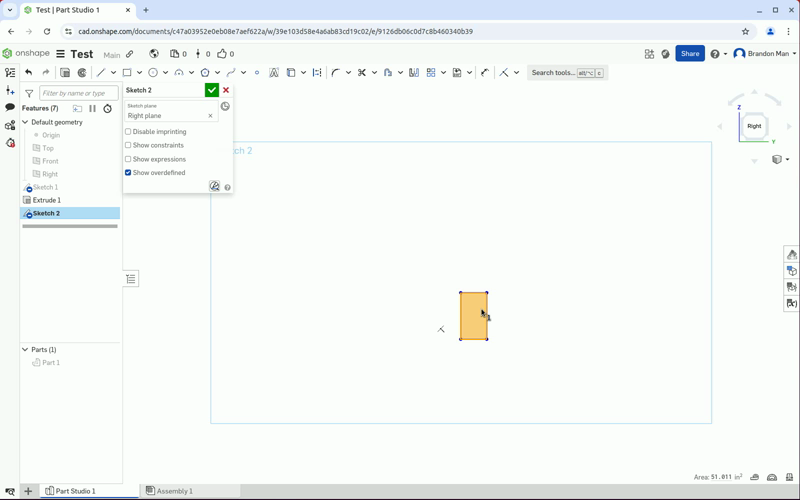
mouse_move(73, 352)
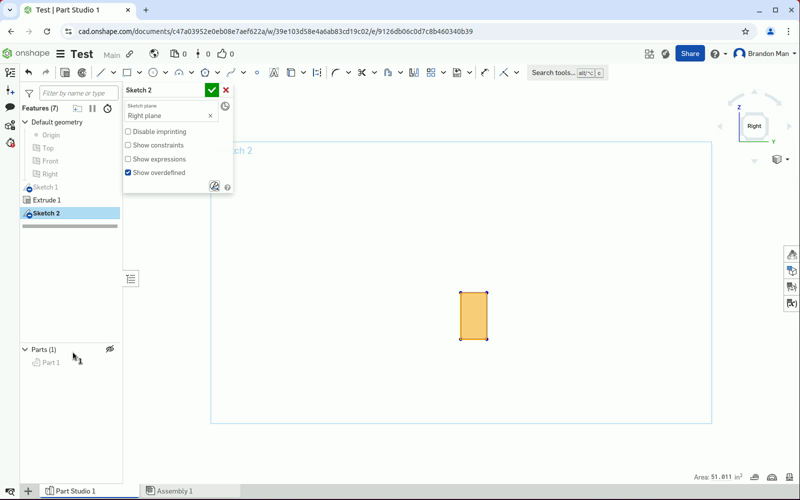
key(shift+y)
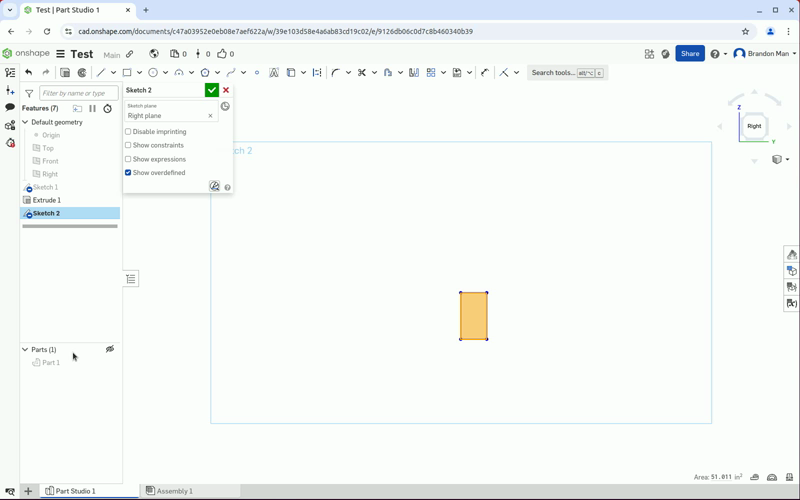
key(shift+e)
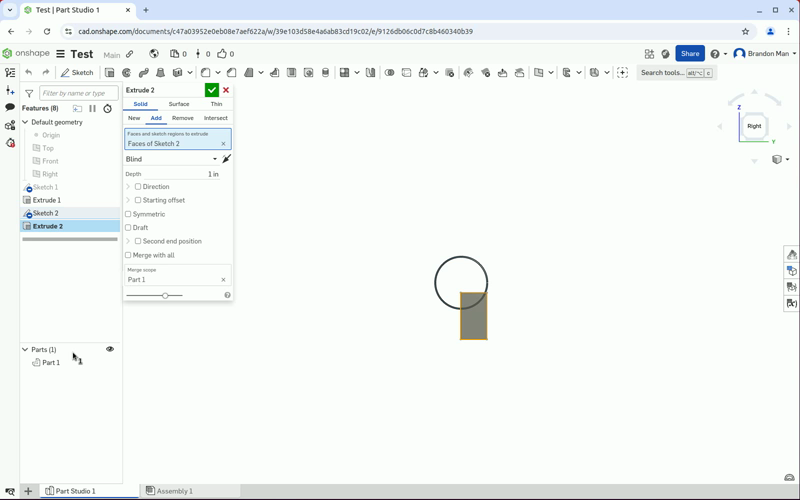
mouse_move(143, 106)
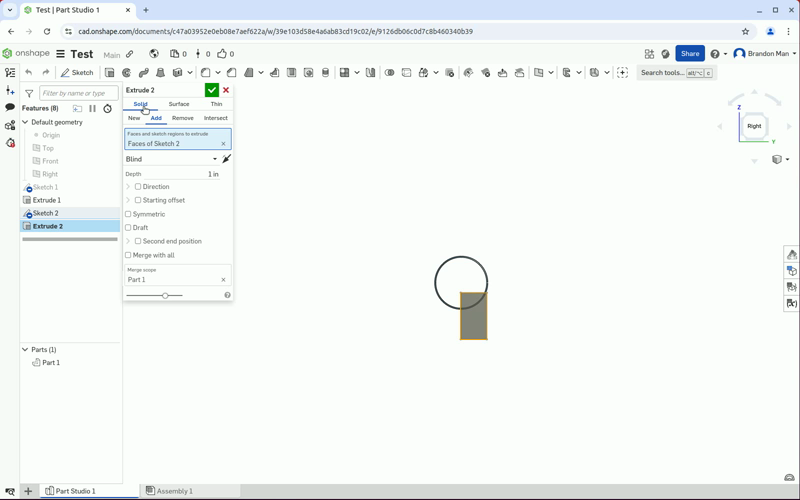
click(143, 106)
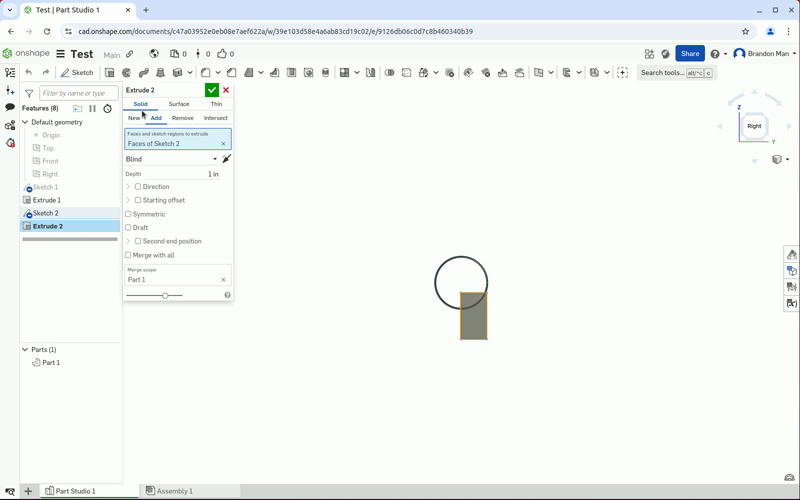
mouse_move(137, 120)
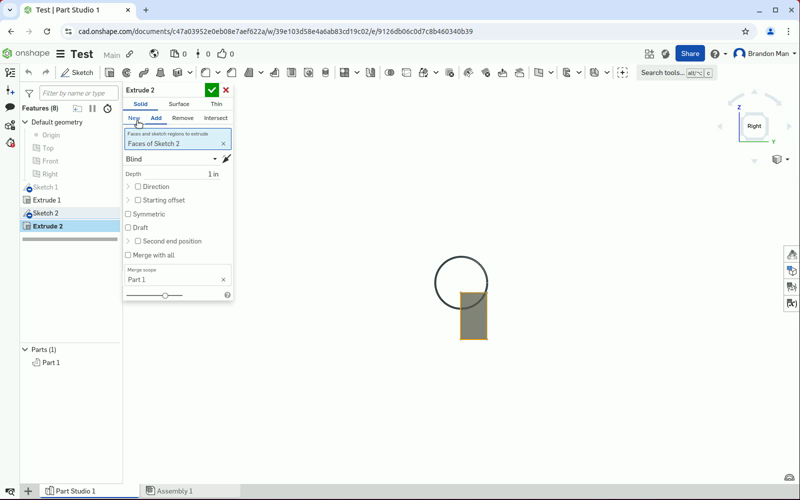
click(137, 120)
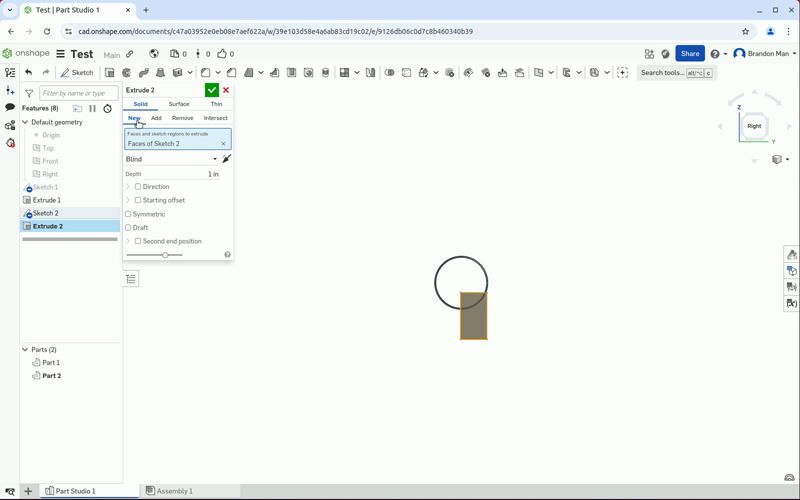
key(tab, 4)
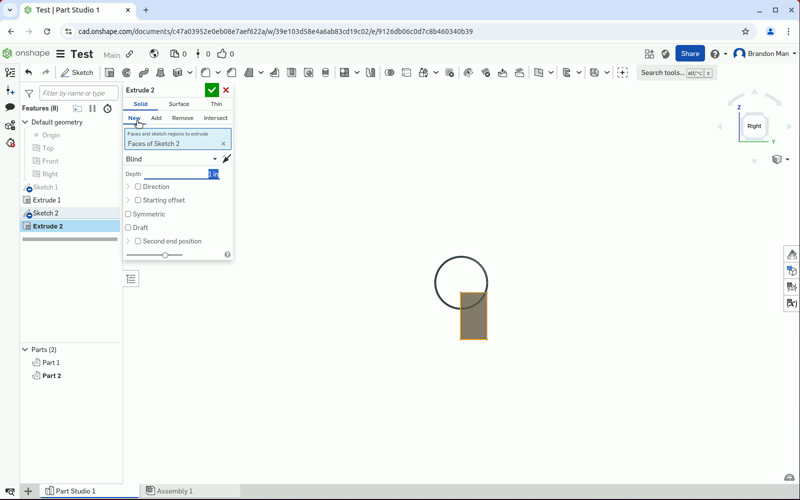
text(-0.241)
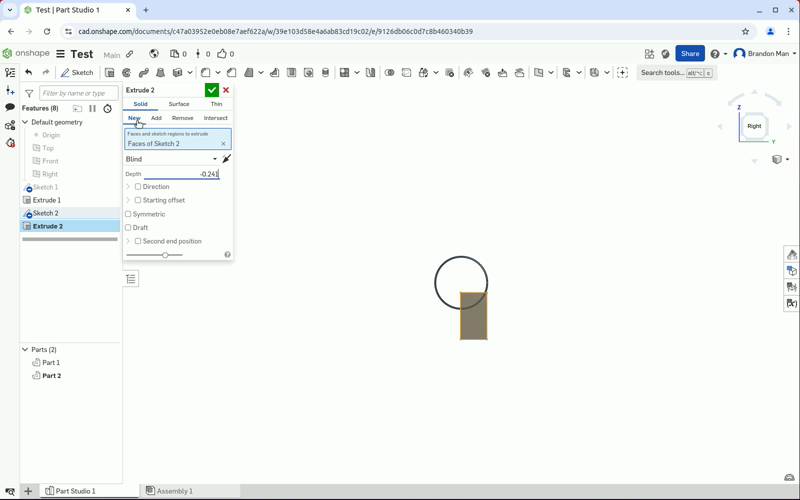
key(enter)
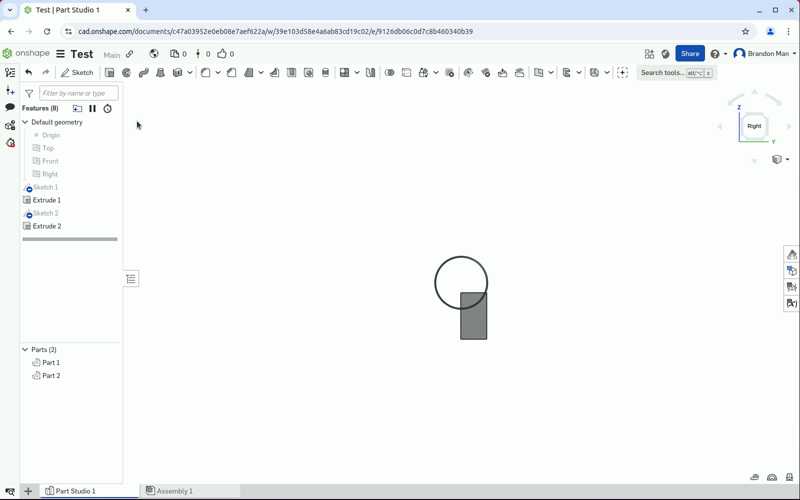
key(shift+h)
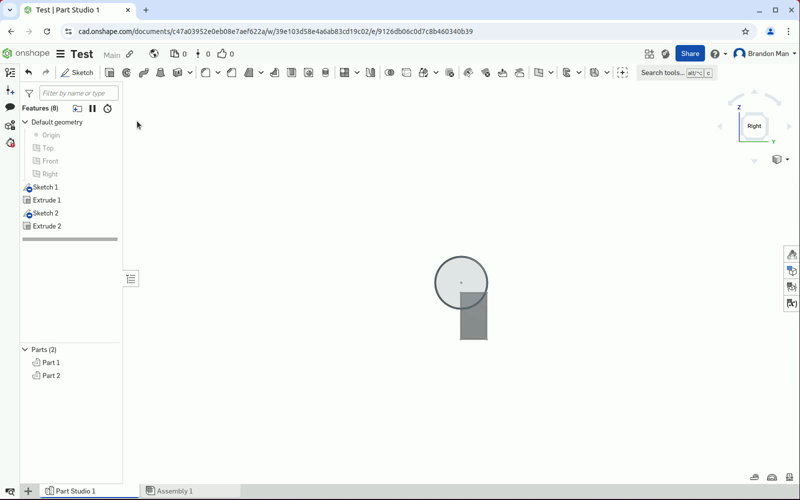
key(shift+h)
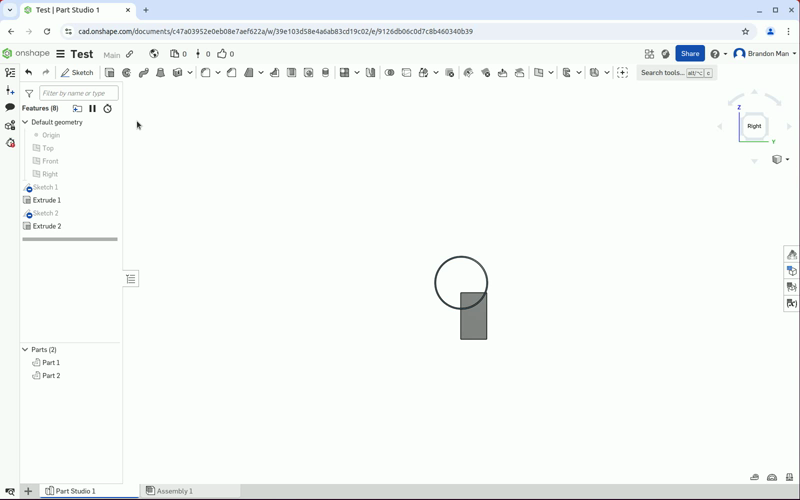
mouse_move(73, 189)
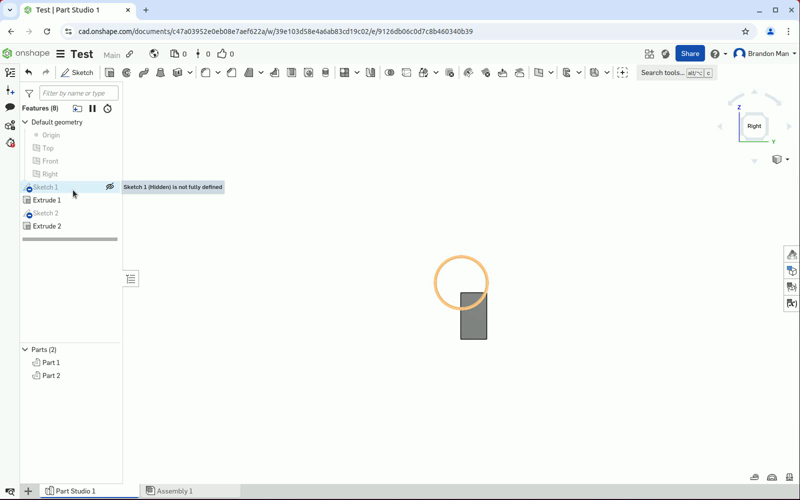
click(73, 189)
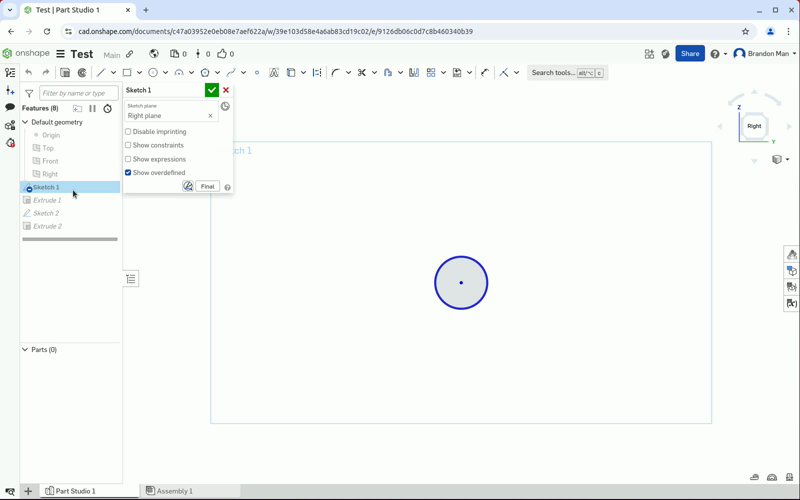
mouse_move(229, 92)
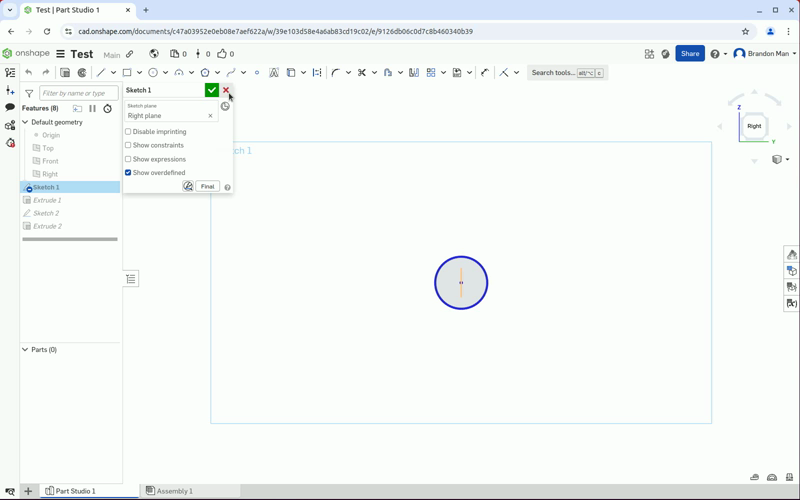
click(229, 92)
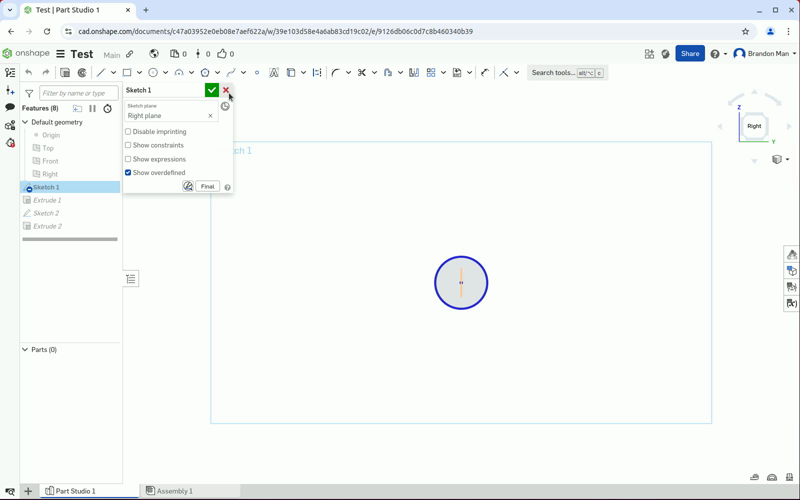
key(shift+s)
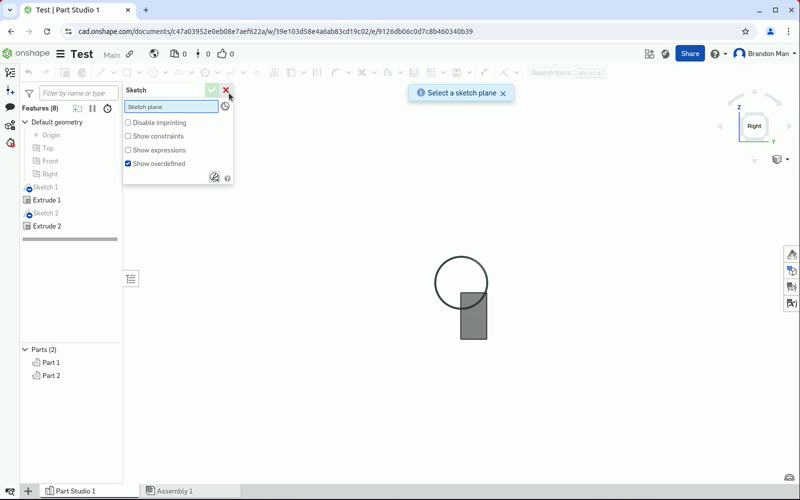
mouse_move(73, 176)
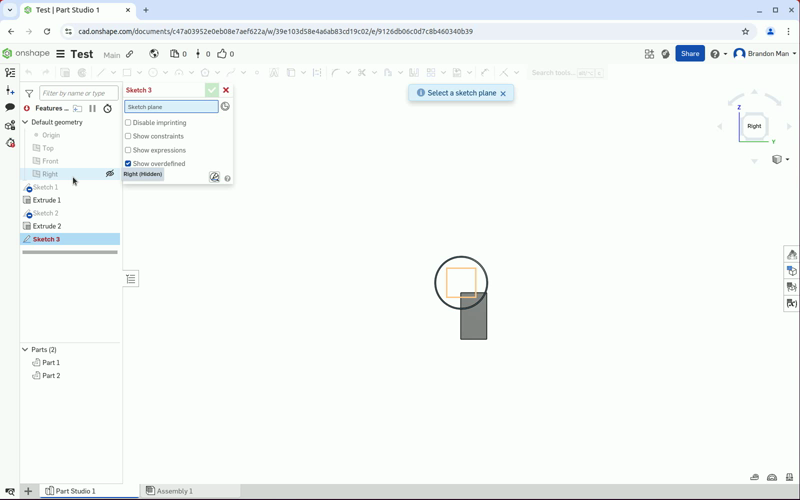
click(73, 176)
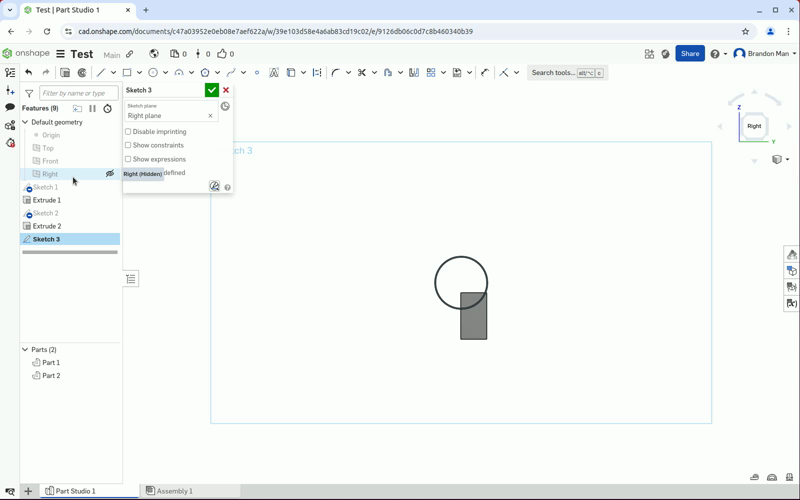
mouse_move(73, 352)
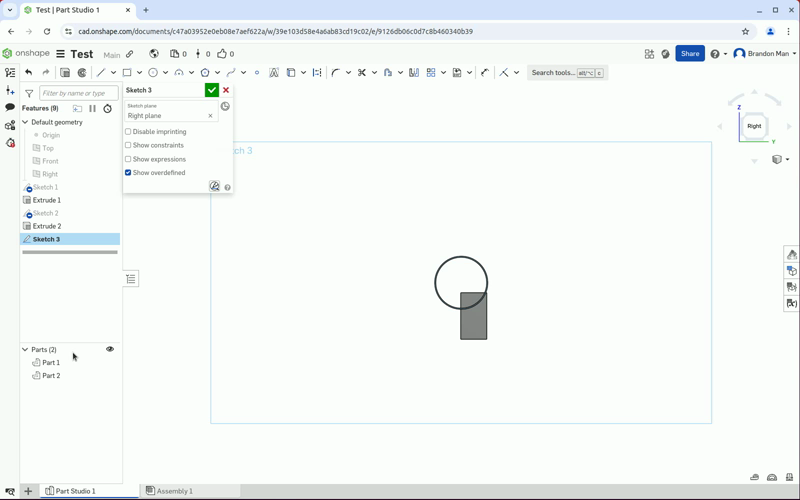
key(y)
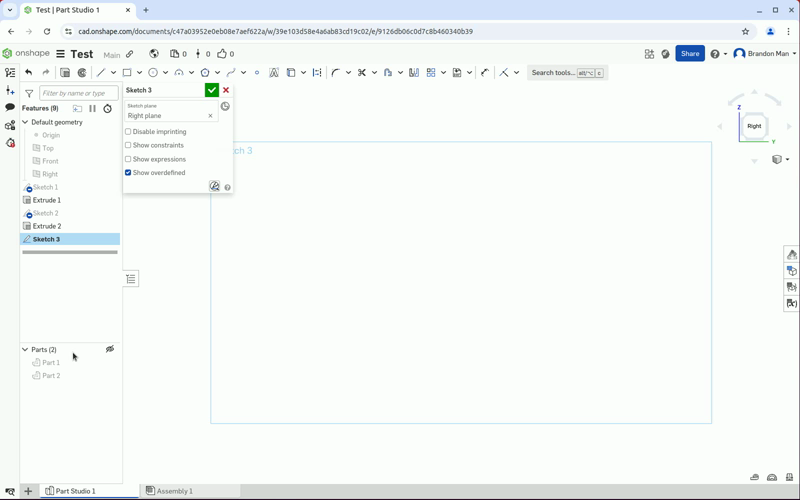
key(l)
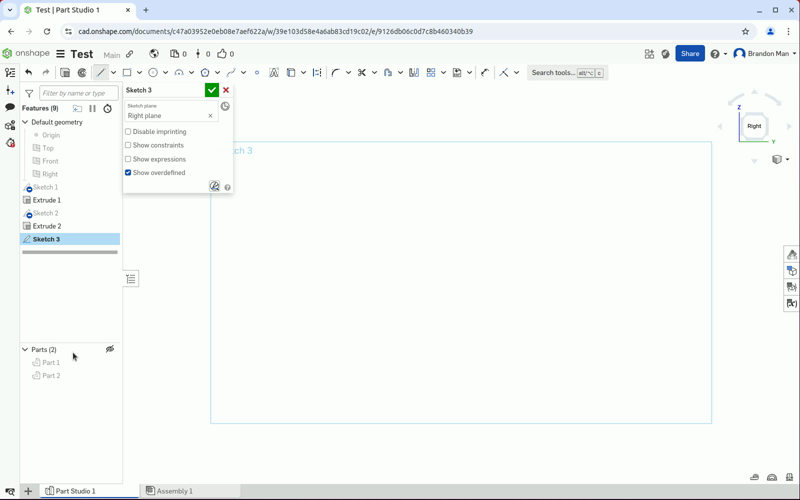
key_down(shift)
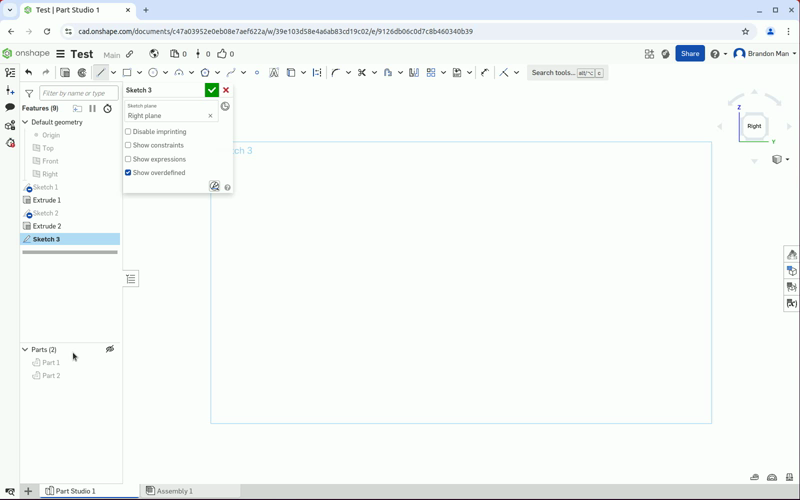
mouse_move(434, 339)
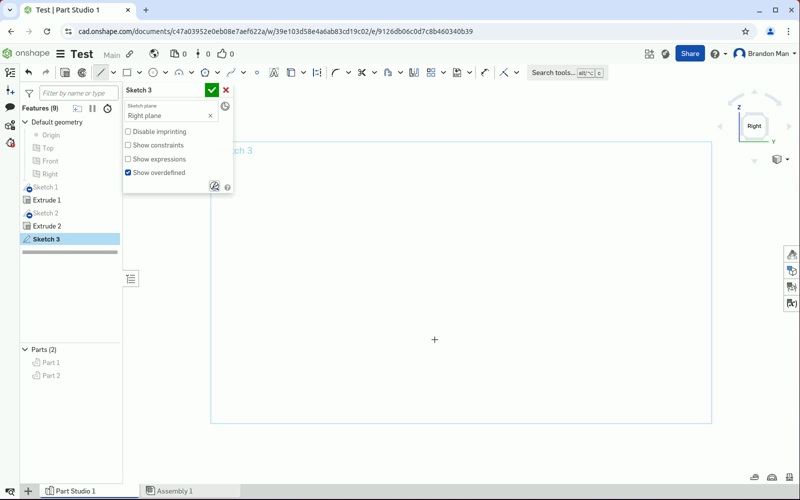
click(434, 339)
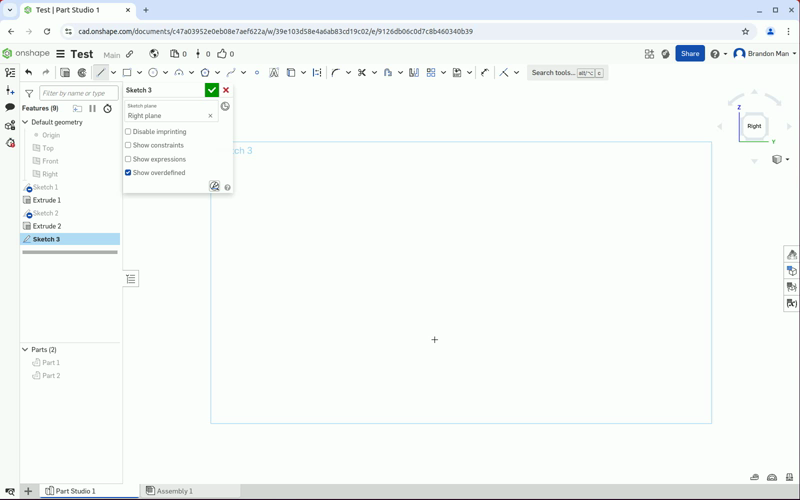
key_up(shift)
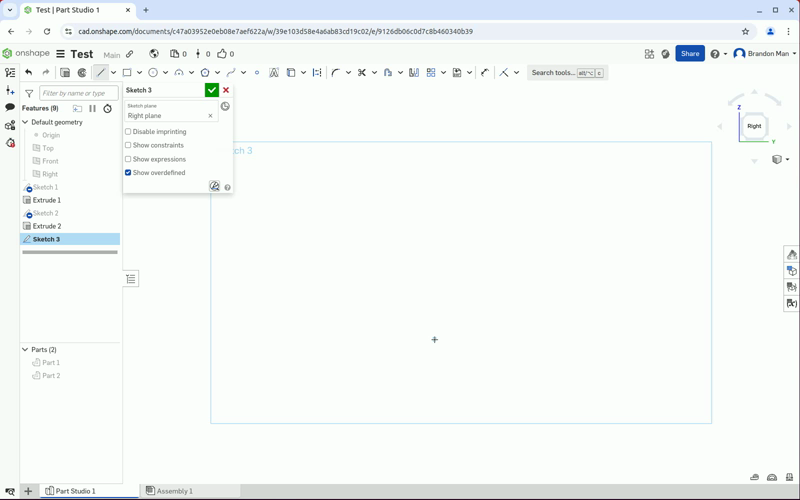
key_down(shift)
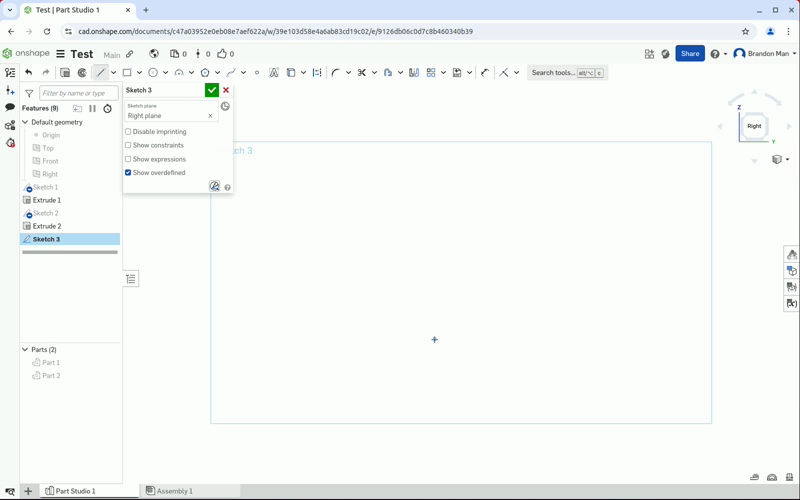
mouse_move(464, 339)
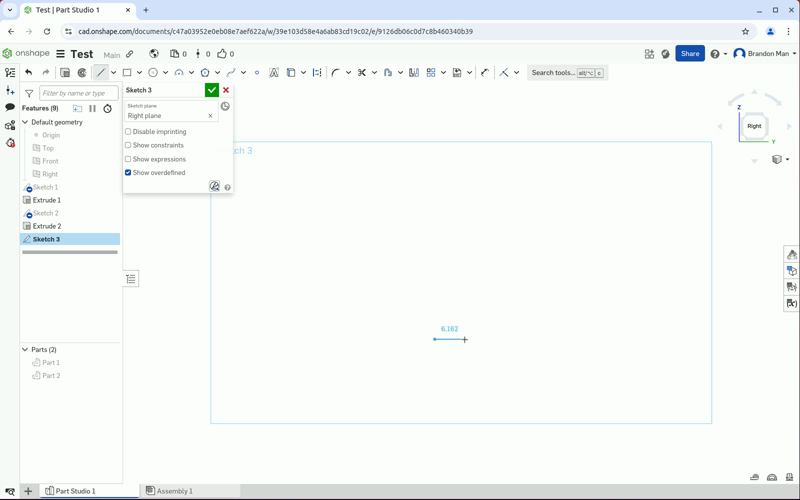
mouse_move(460, 339)
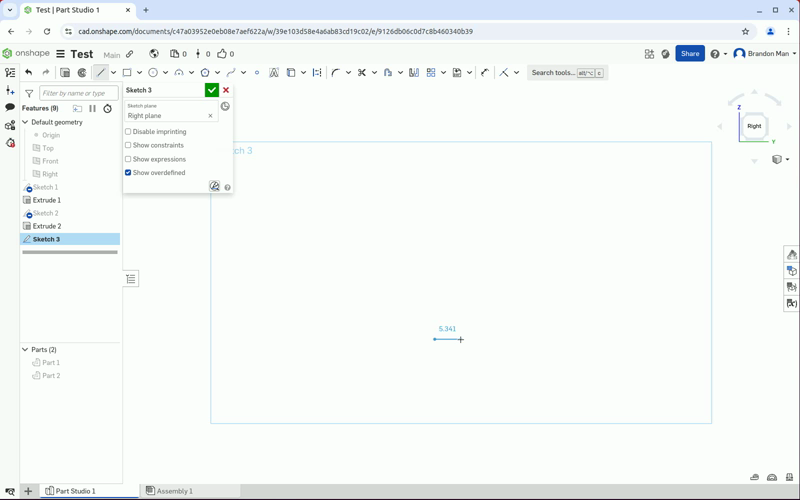
click(460, 339)
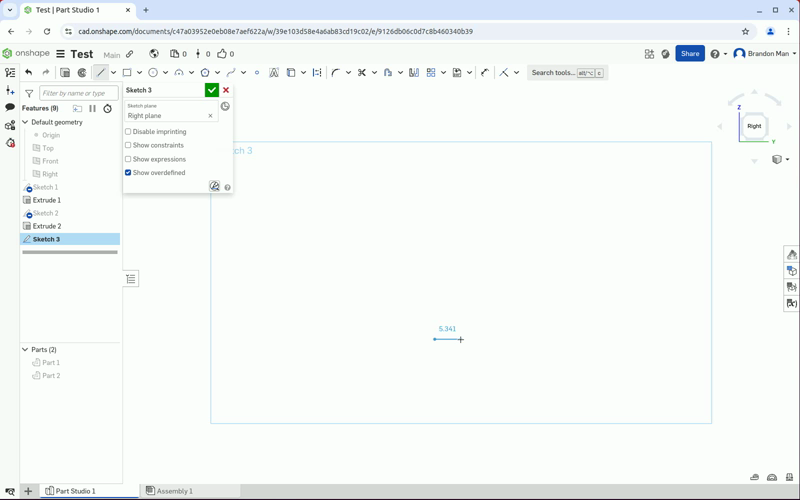
key_up(shift)
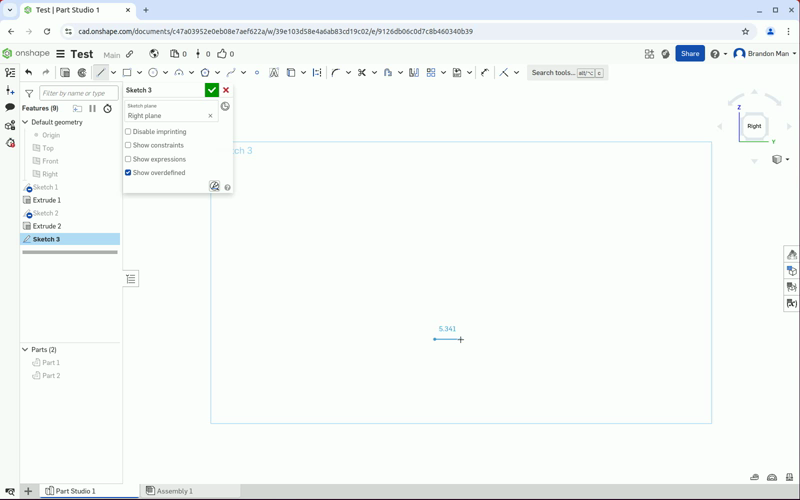
key_down(shift)
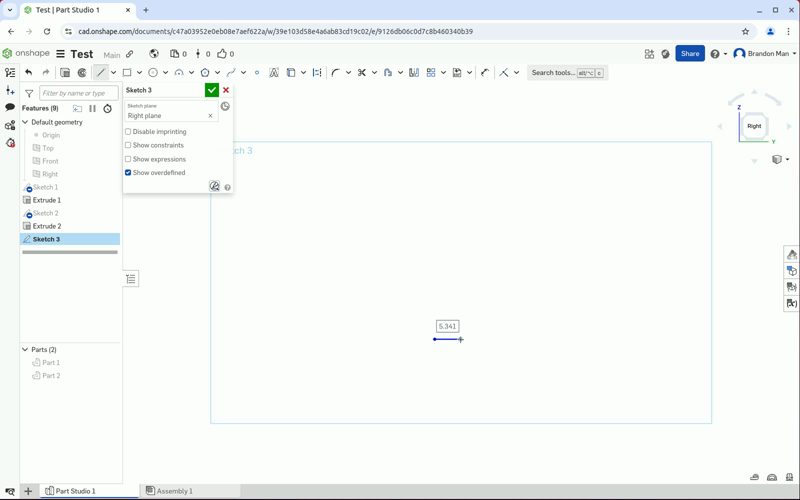
mouse_move(490, 339)
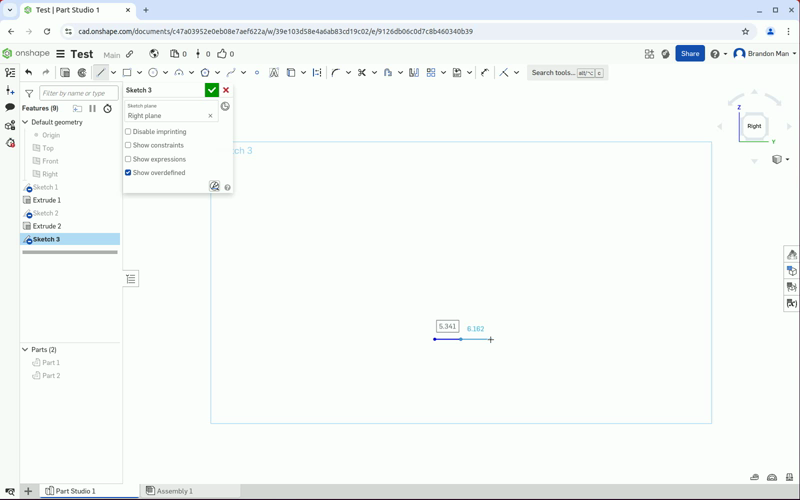
mouse_move(460, 292)
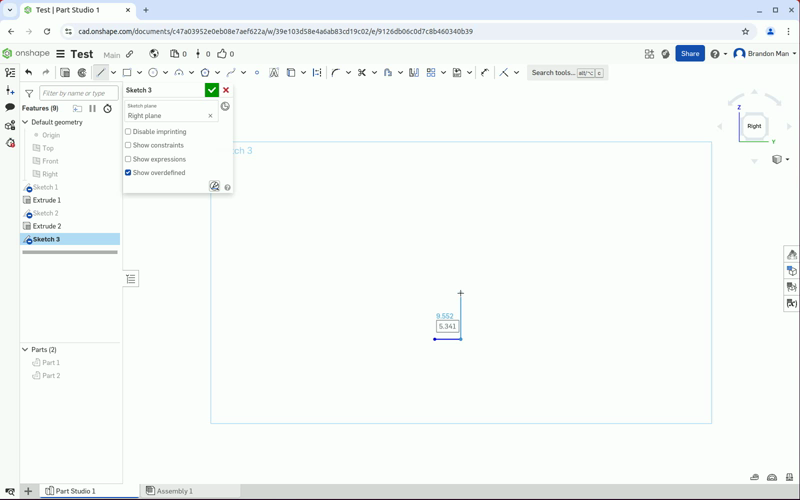
click(460, 292)
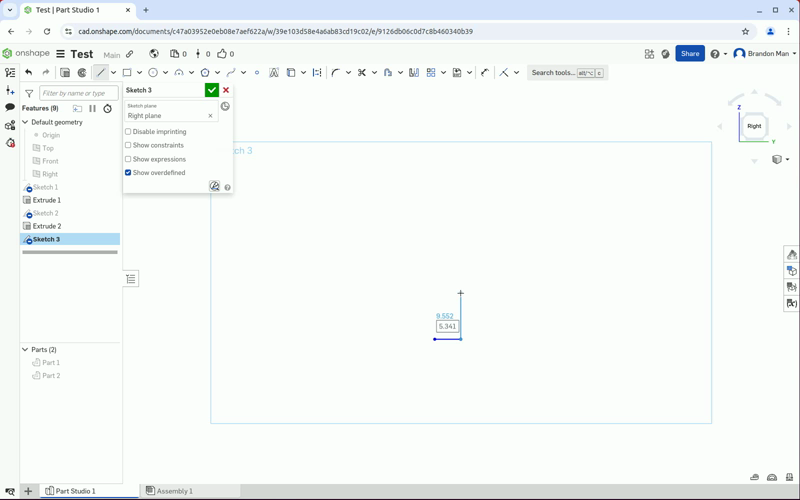
key_up(shift)
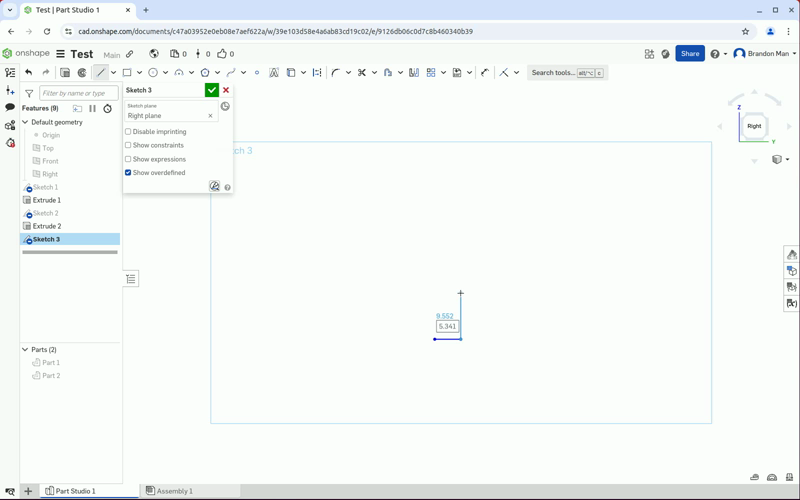
key_down(shift)
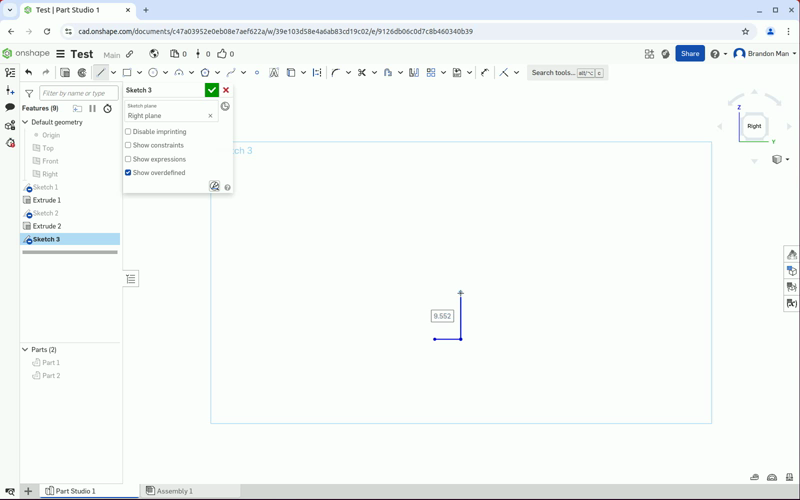
mouse_move(490, 292)
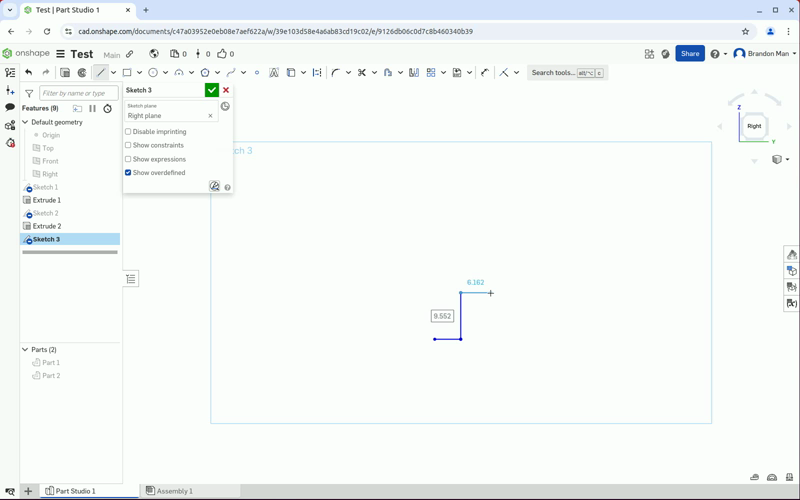
mouse_move(434, 292)
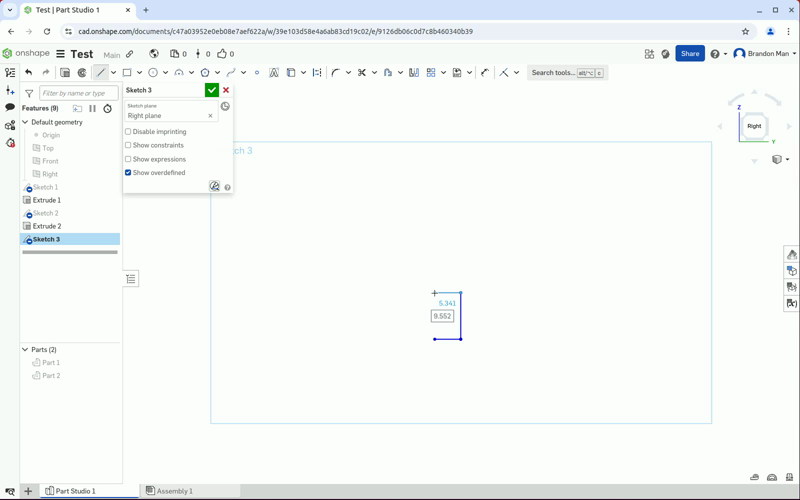
click(434, 292)
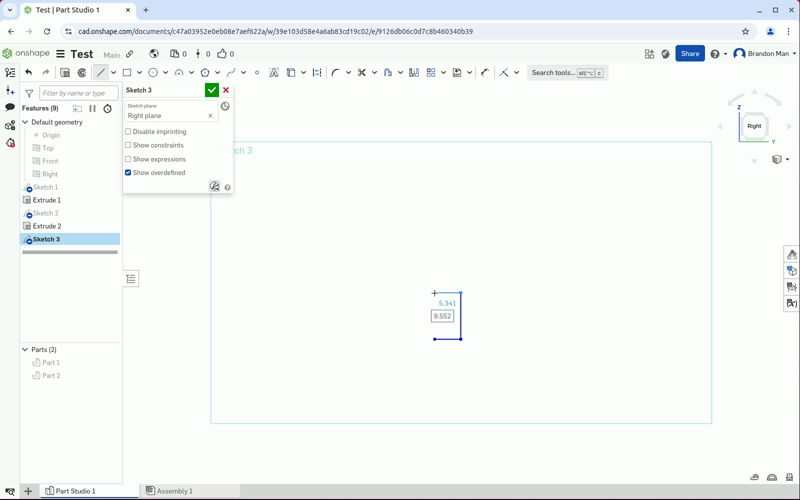
key_up(shift)
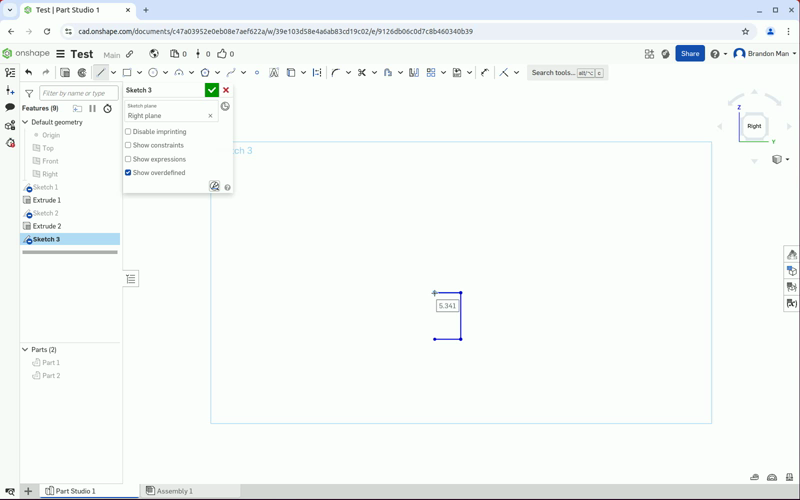
mouse_move(464, 292)
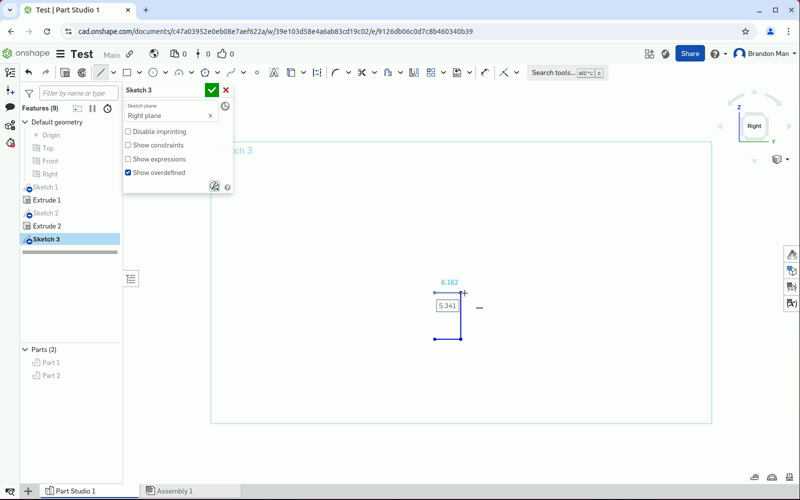
key_down(shift)
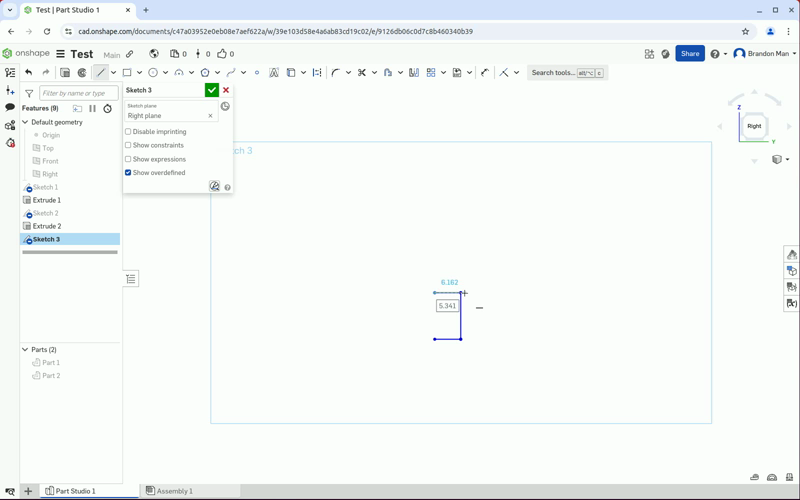
mouse_move(434, 339)
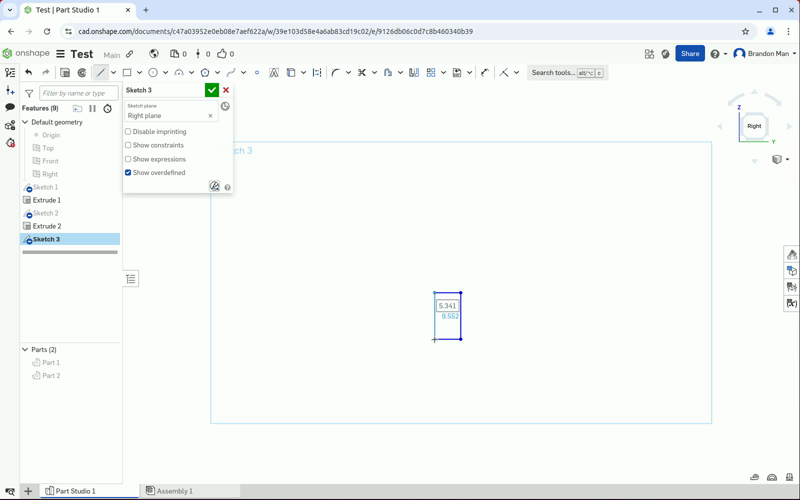
key_up(shift)
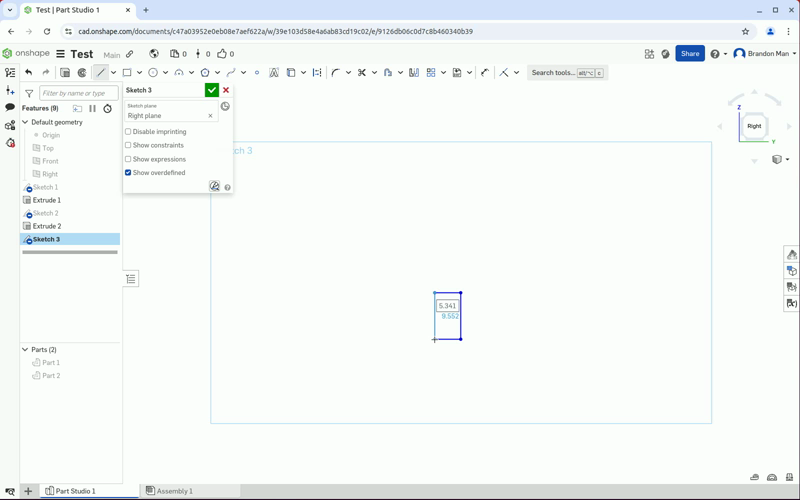
click(434, 339)
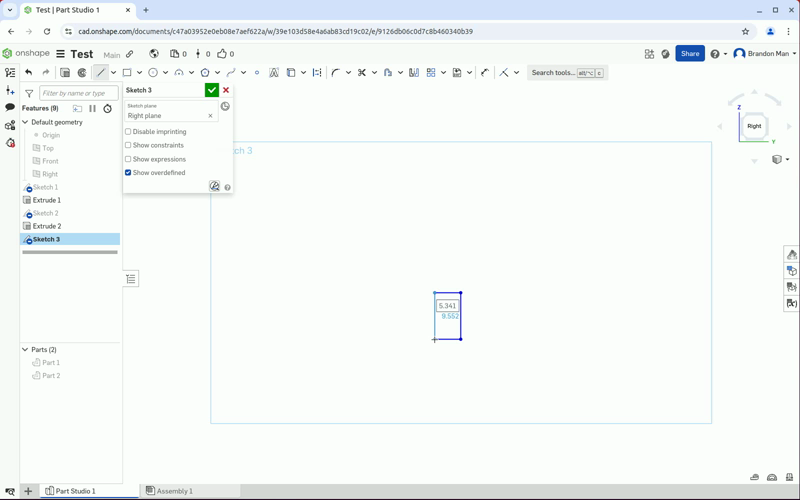
key(esc)
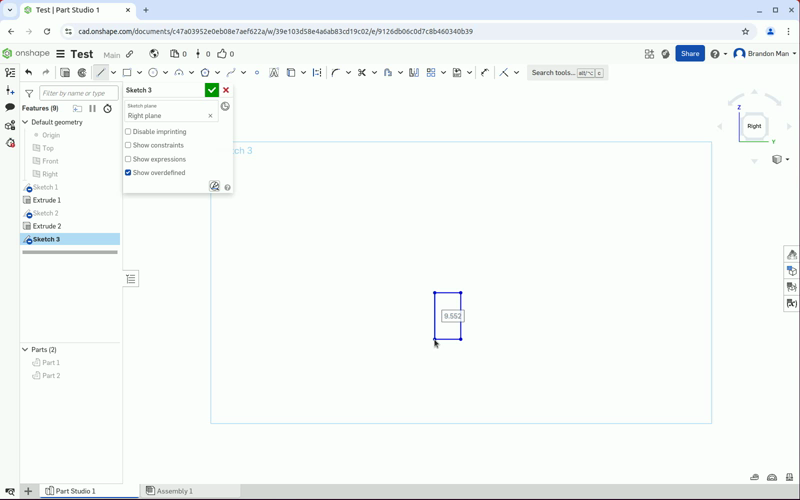
mouse_move(447, 312)
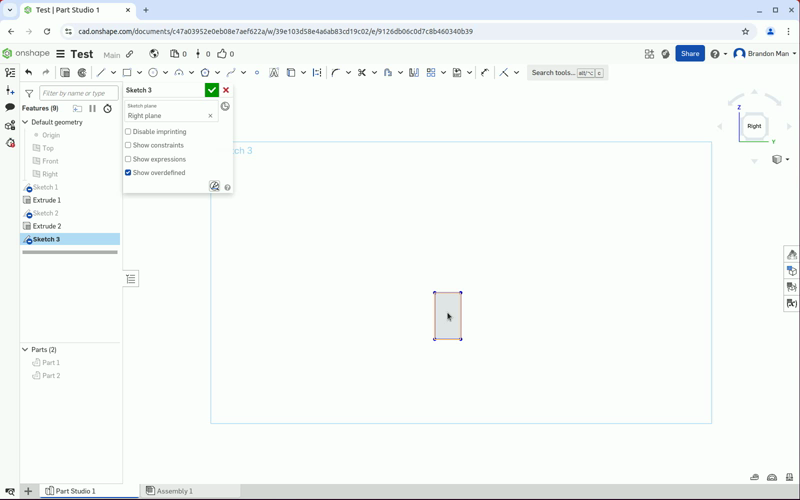
scroll(6)
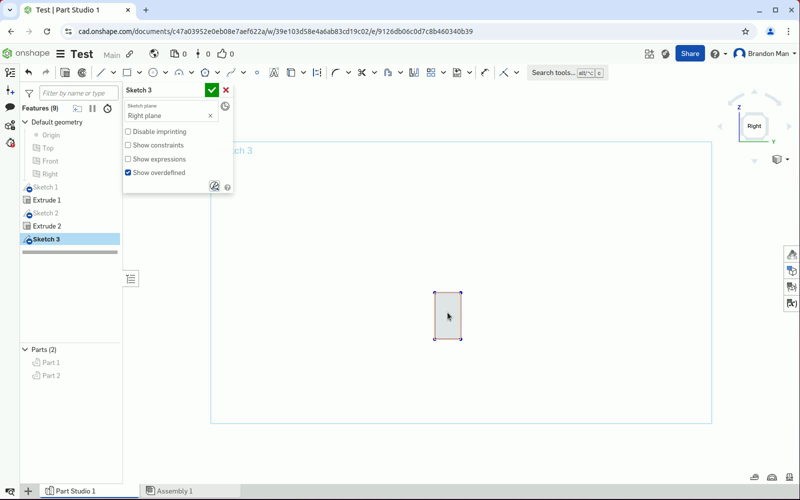
scroll(6)
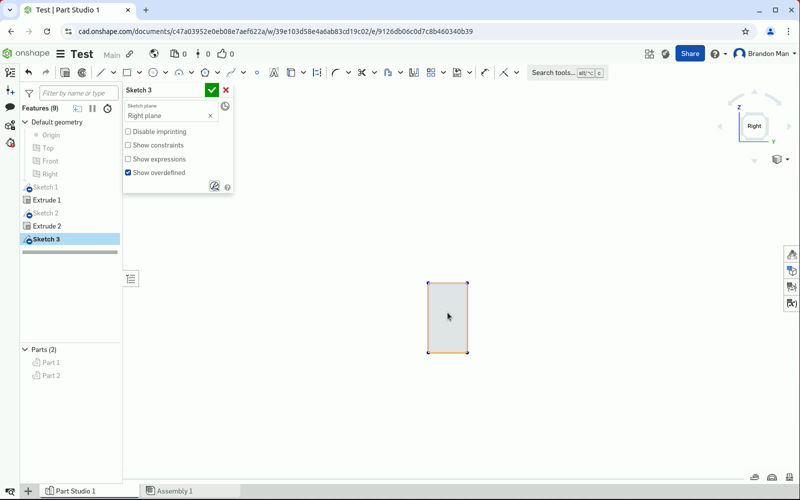
scroll(6)
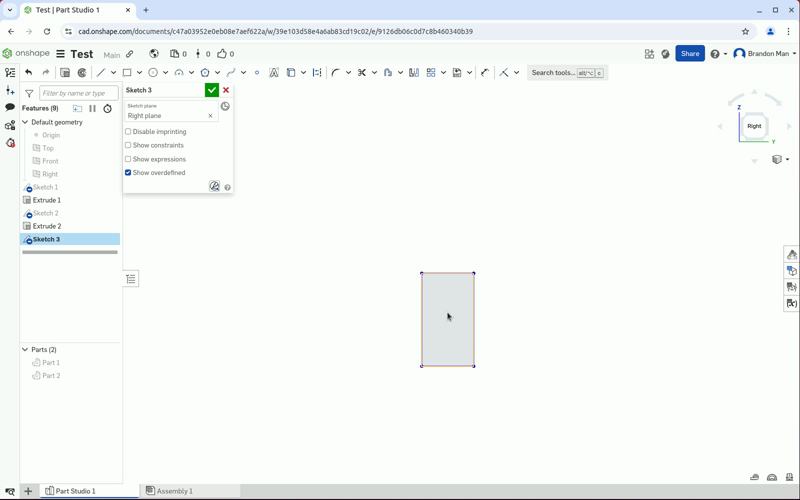
scroll(6)
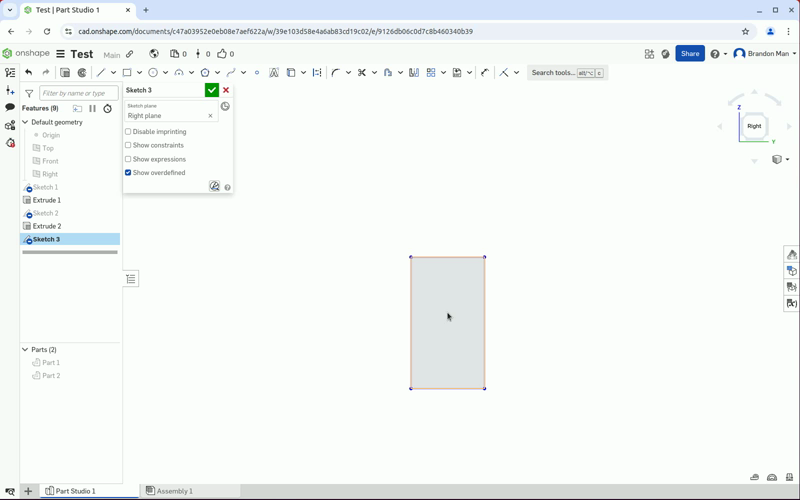
scroll(6)
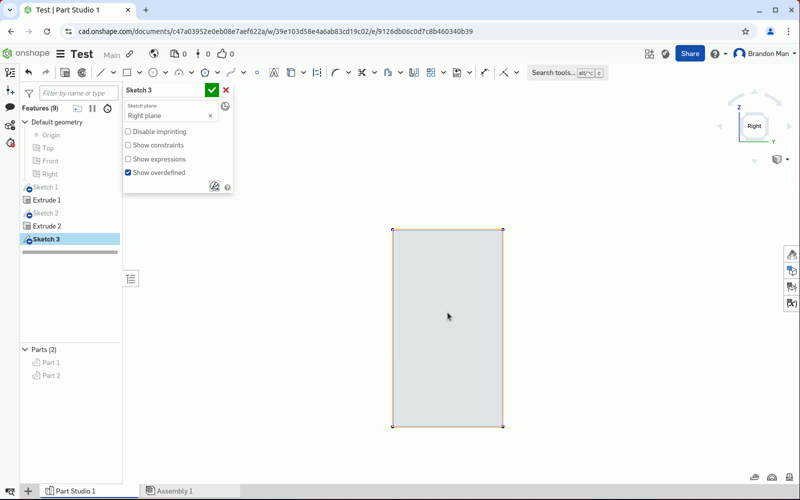
scroll(6)
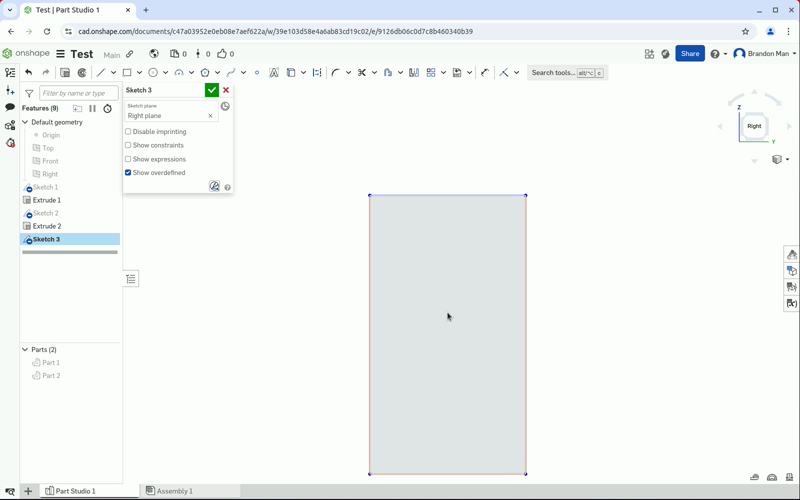
scroll(6)
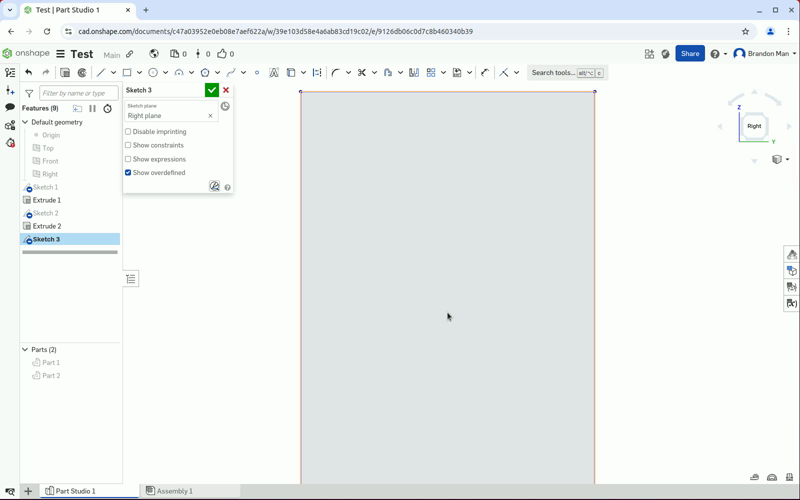
click(447, 312)
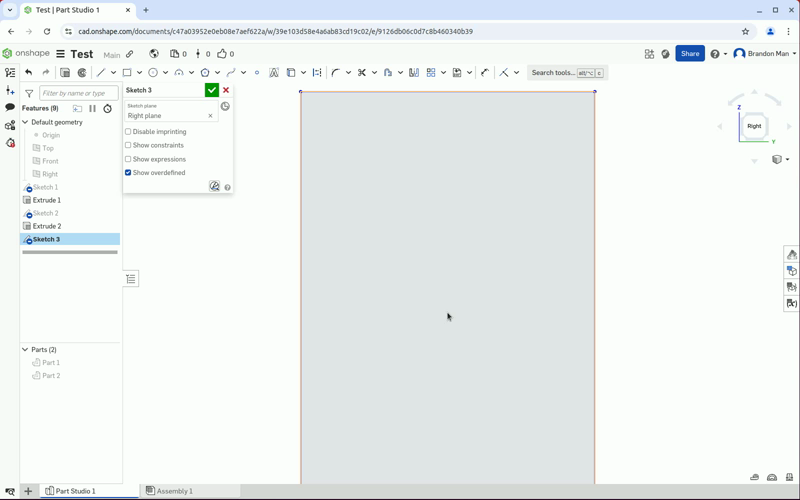
scroll(-6)
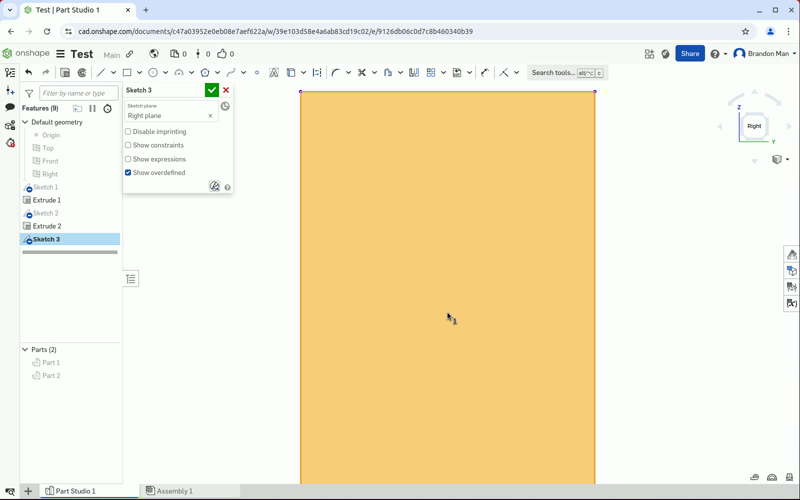
scroll(-6)
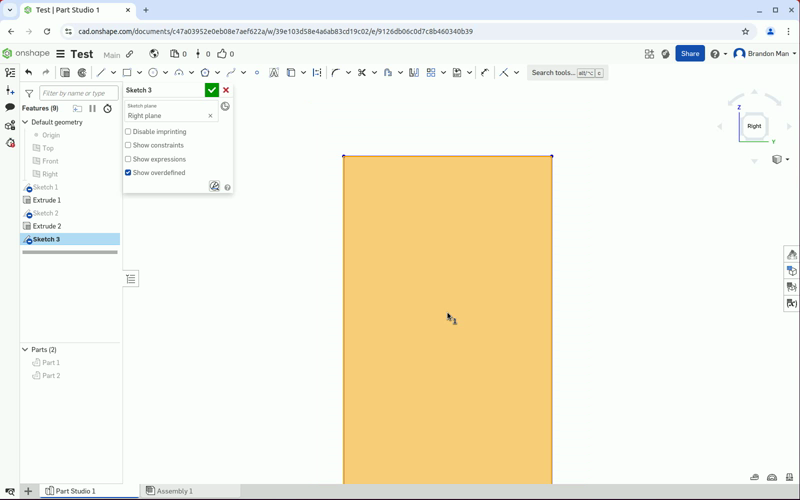
scroll(-6)
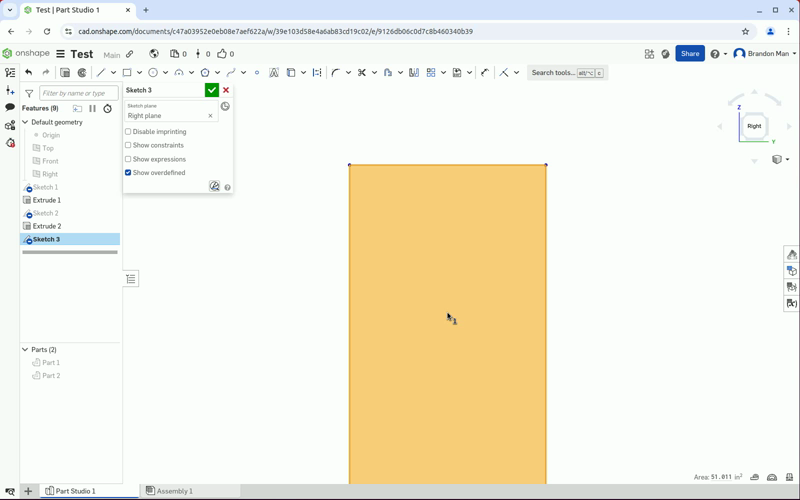
scroll(-6)
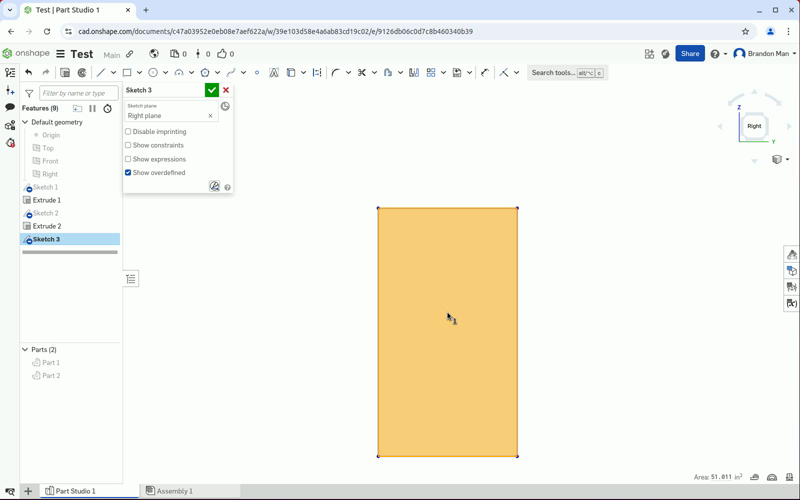
scroll(-6)
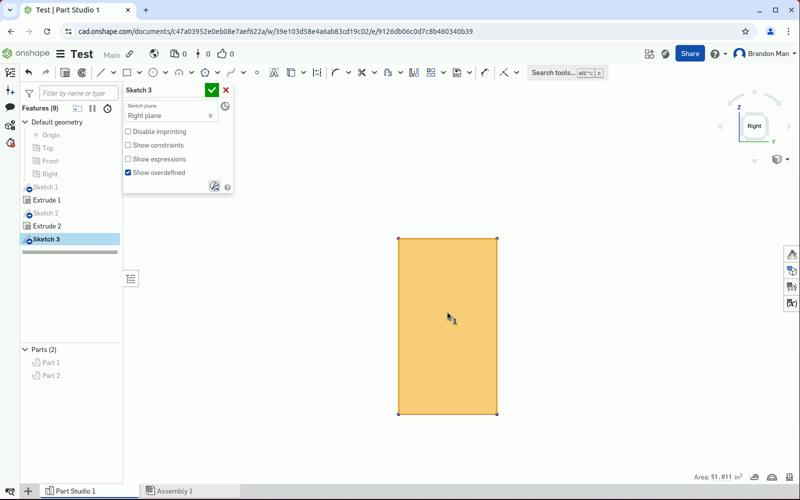
scroll(-6)
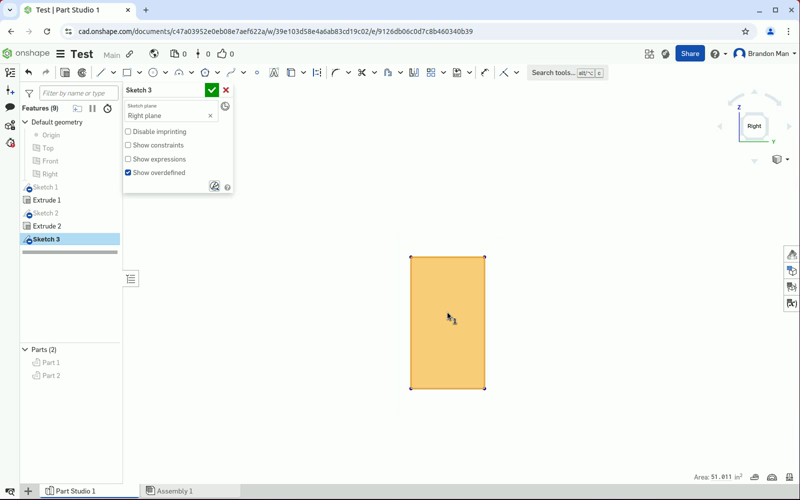
scroll(-6)
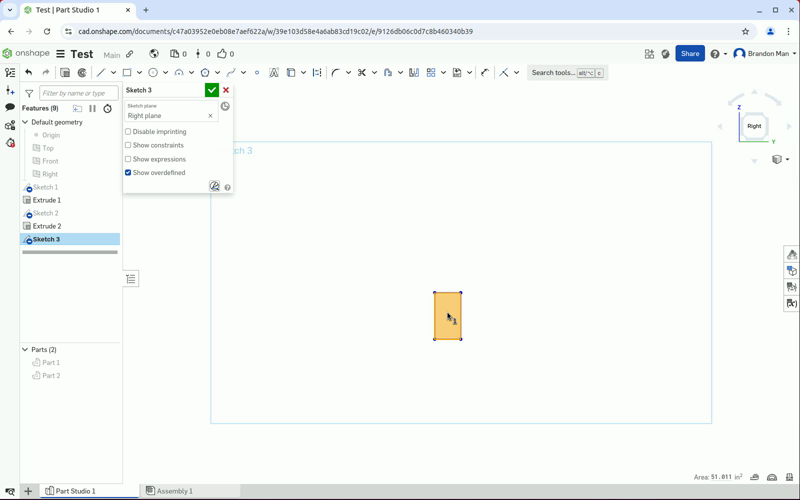
mouse_move(73, 352)
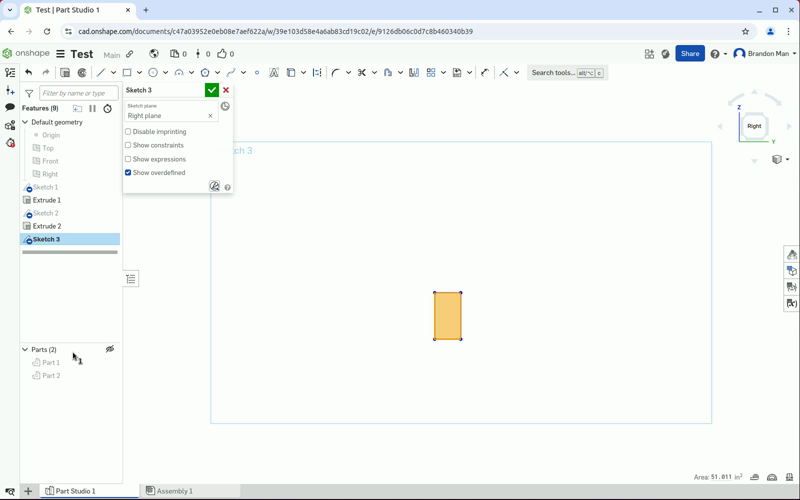
key(shift+y)
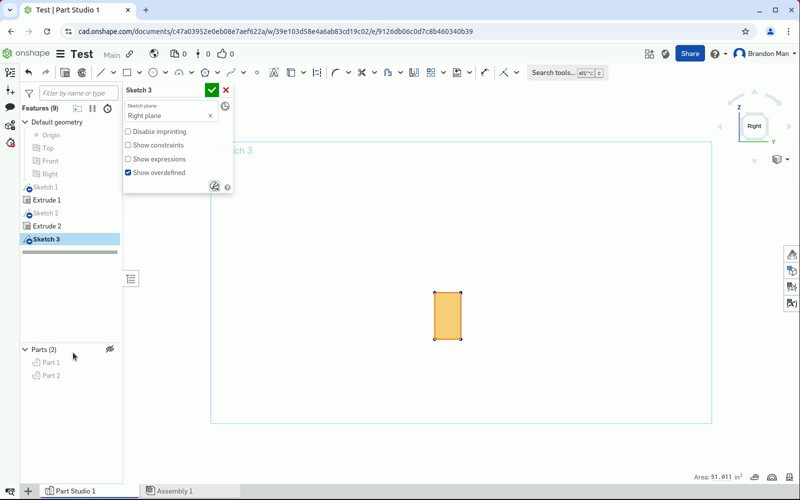
key(shift+e)
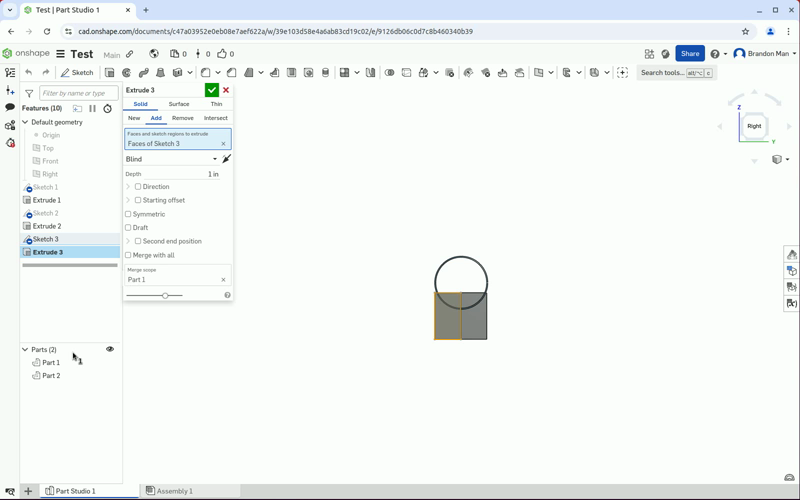
mouse_move(143, 106)
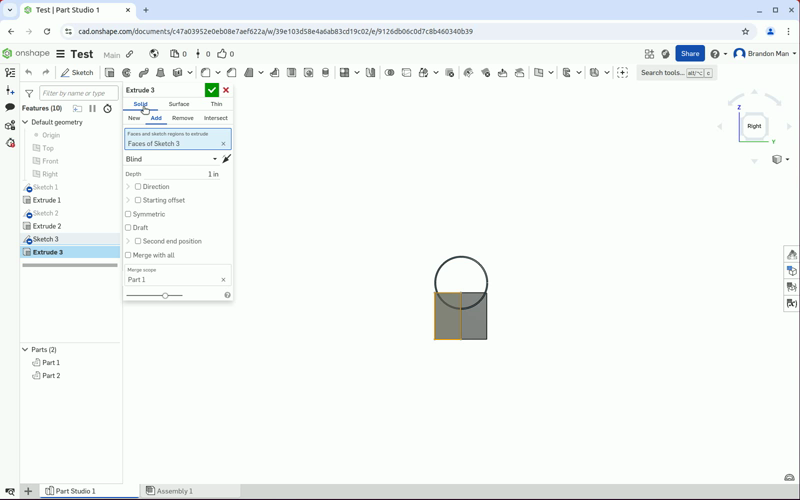
click(143, 106)
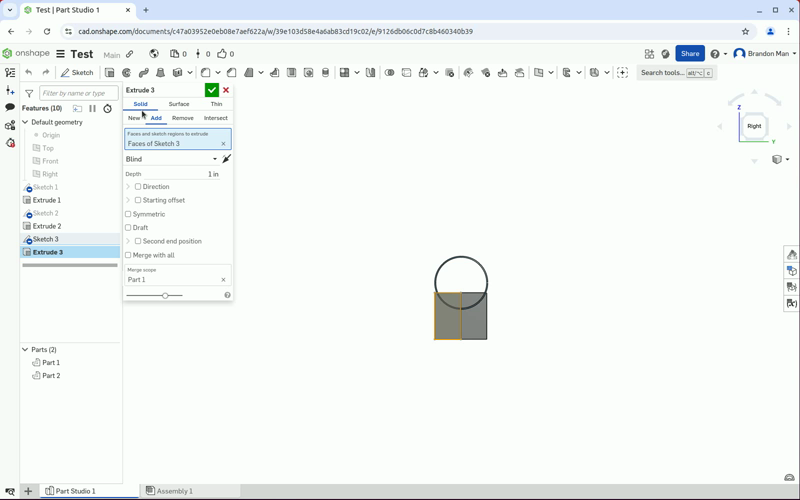
mouse_move(137, 120)
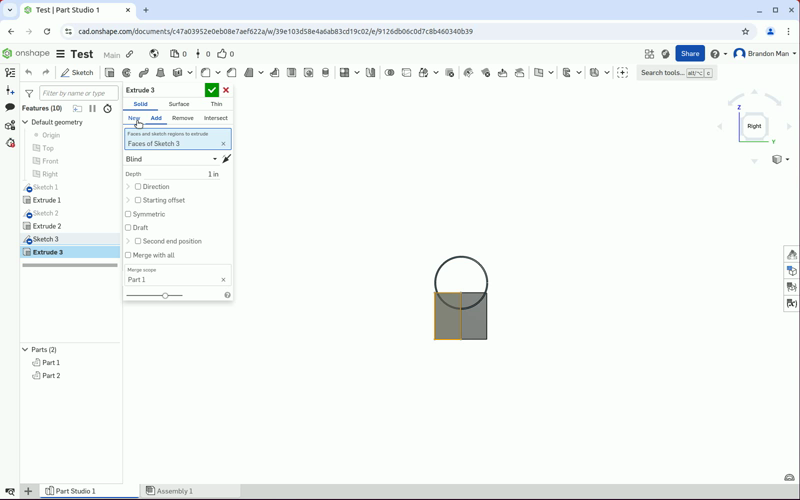
click(137, 120)
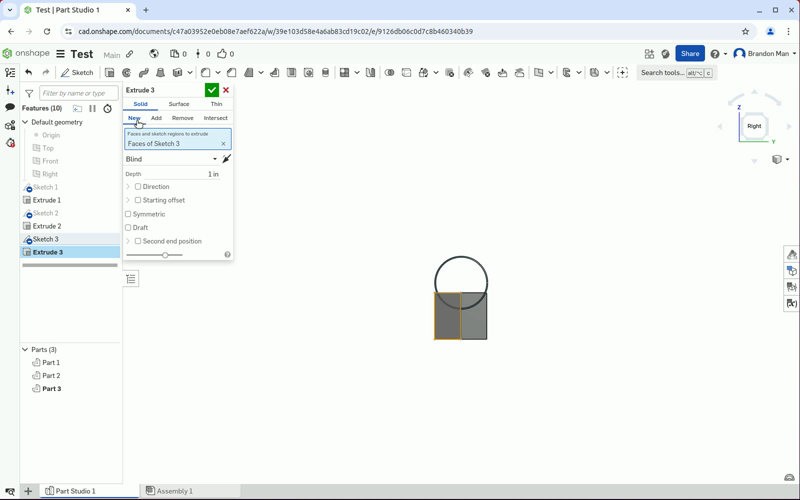
key(tab, 4)
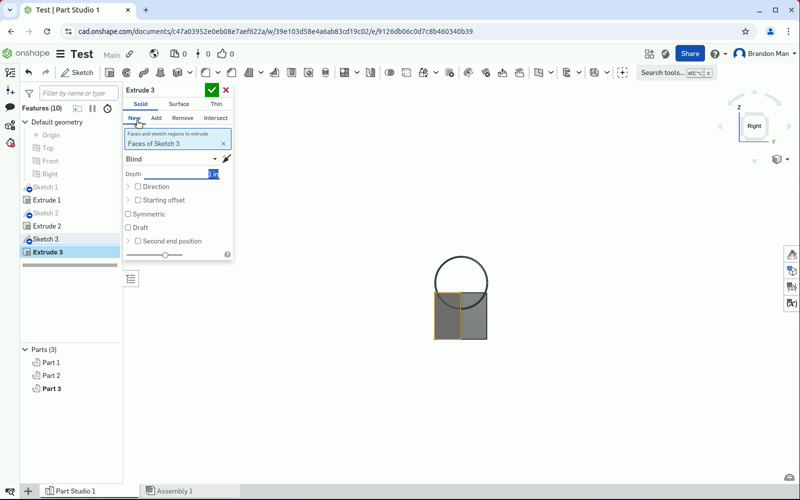
text(-0.241)
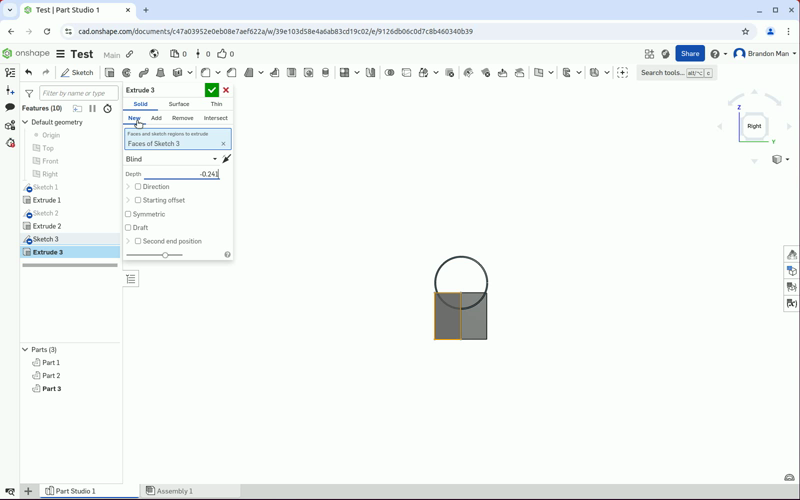
key(enter)
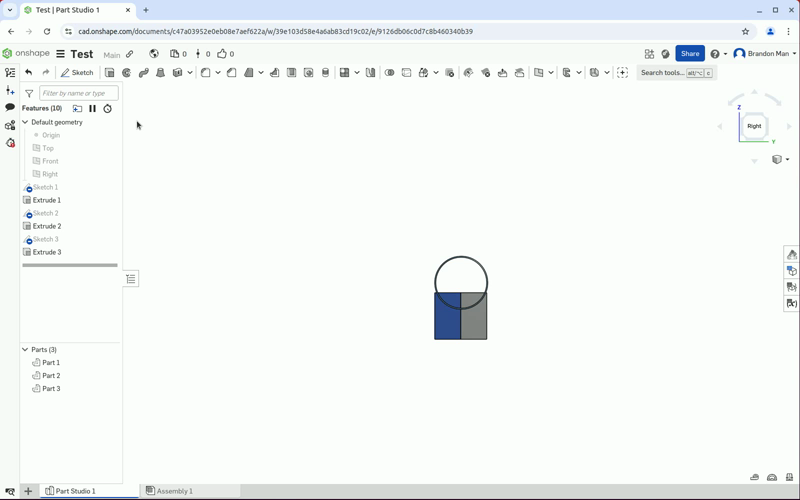
key(shift+h)
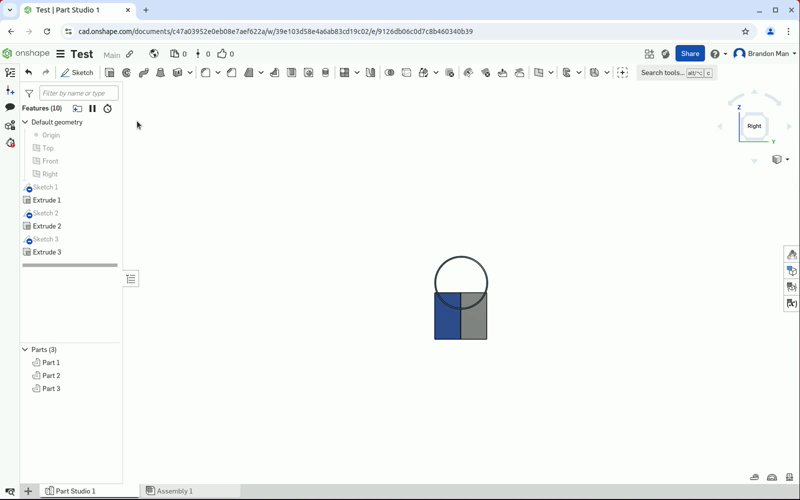
key(shift+h)
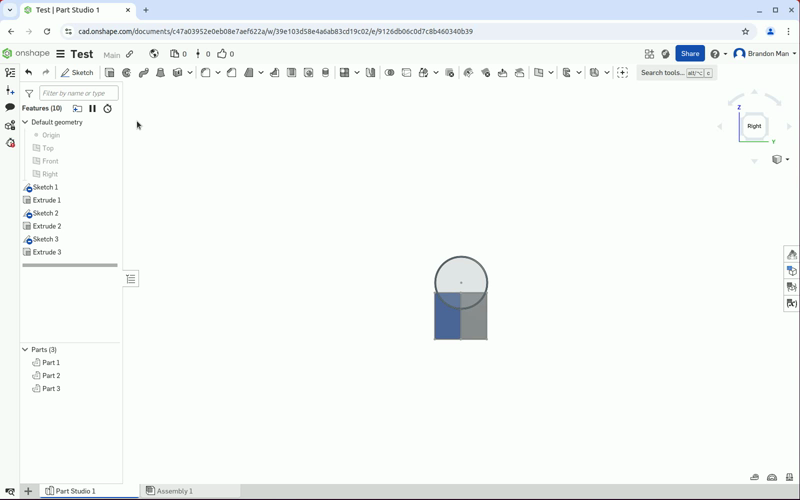
key(shift+7)
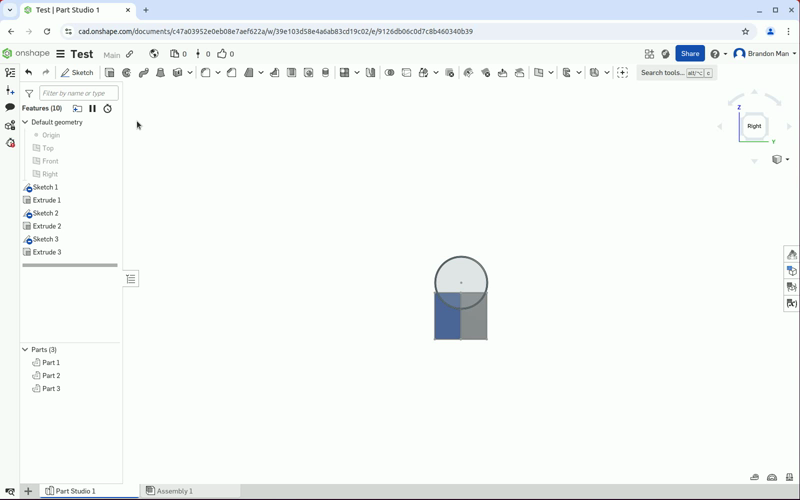
key(right, 2)
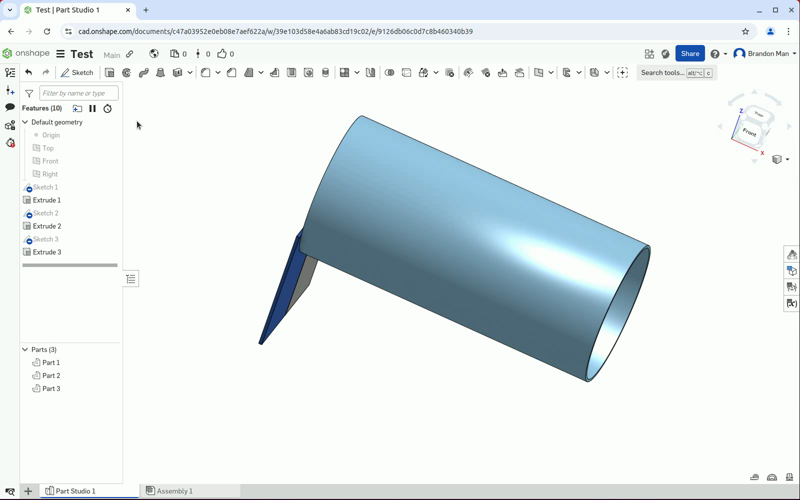
key(down, 2)
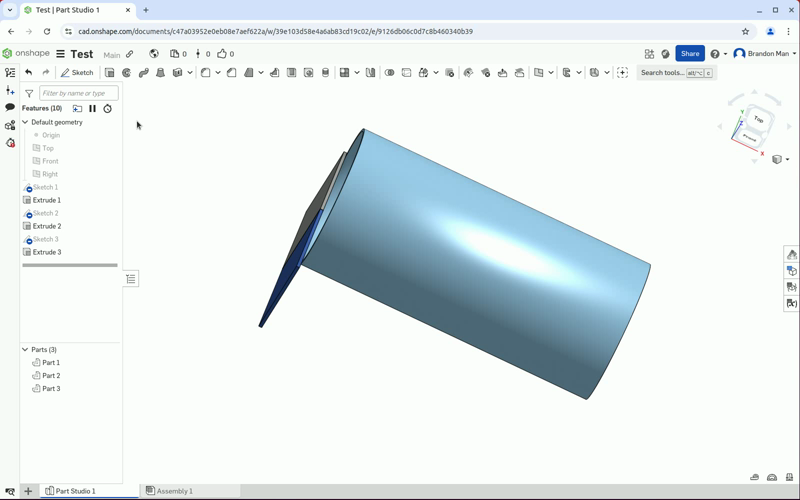
key(up, 2)
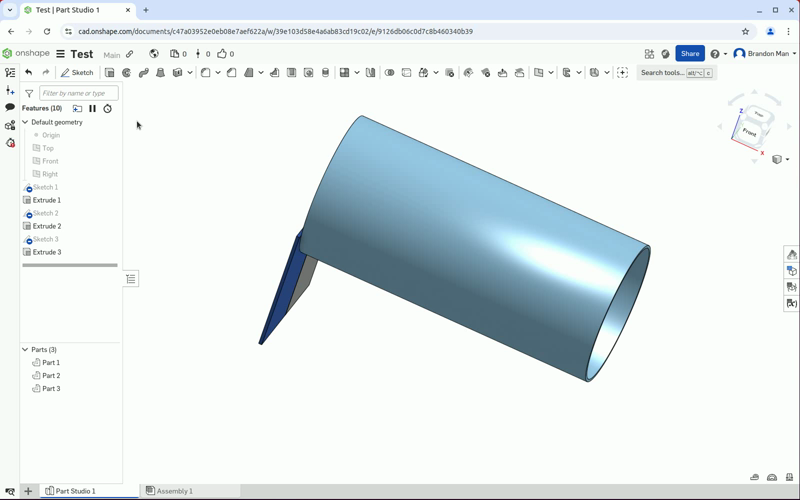
key(left, 2)
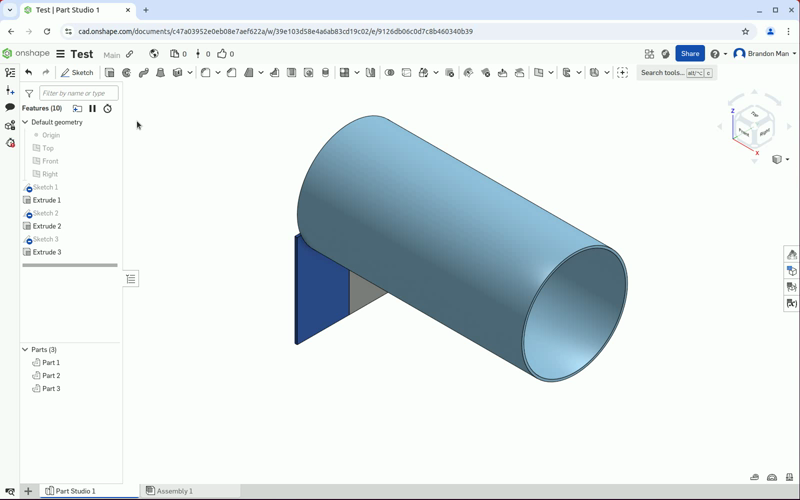
mouse_move(73, 189)
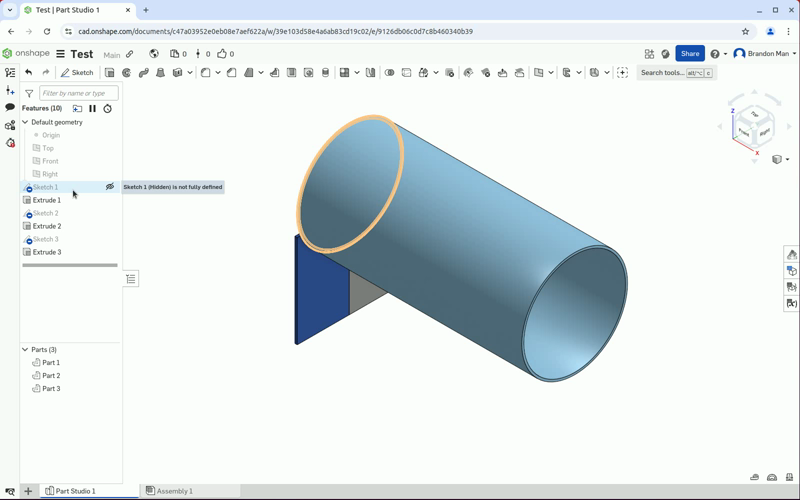
click(73, 189)